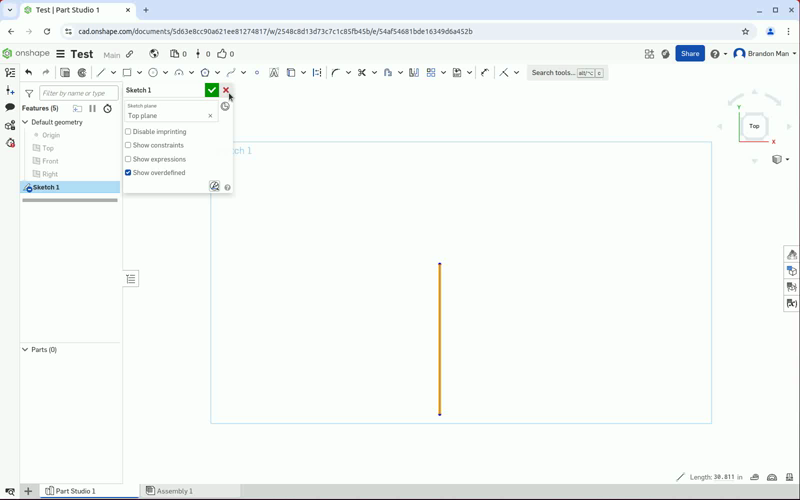
key(shift+h)
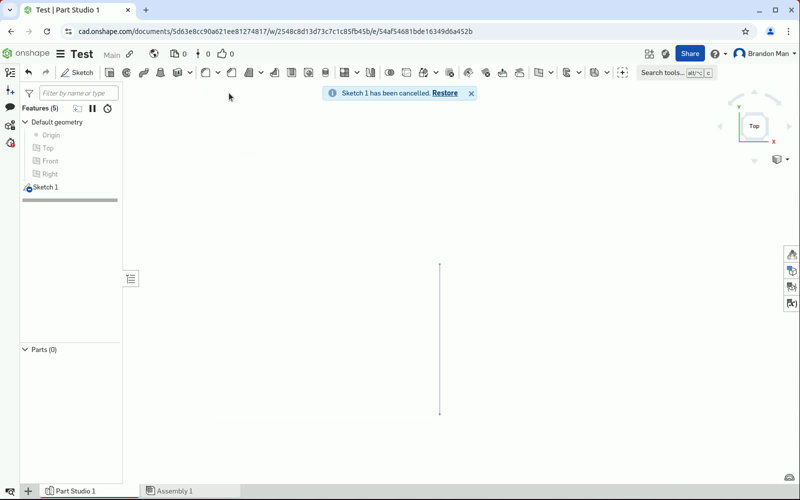
key(shift+s)
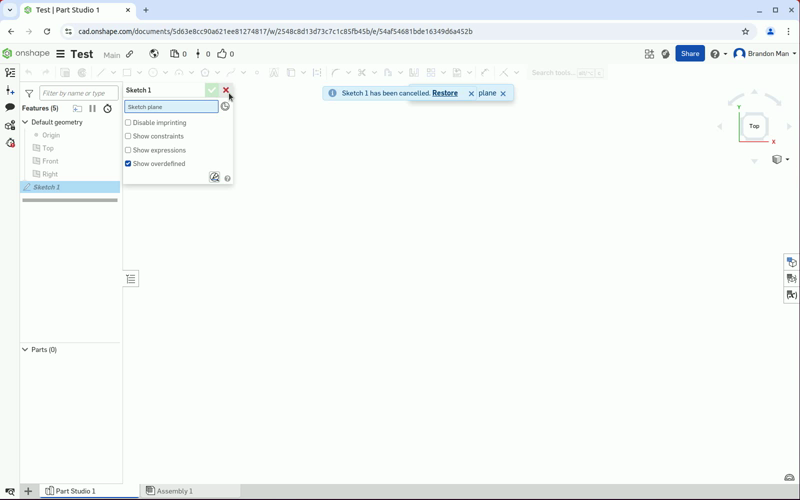
mouse_move(73, 150)
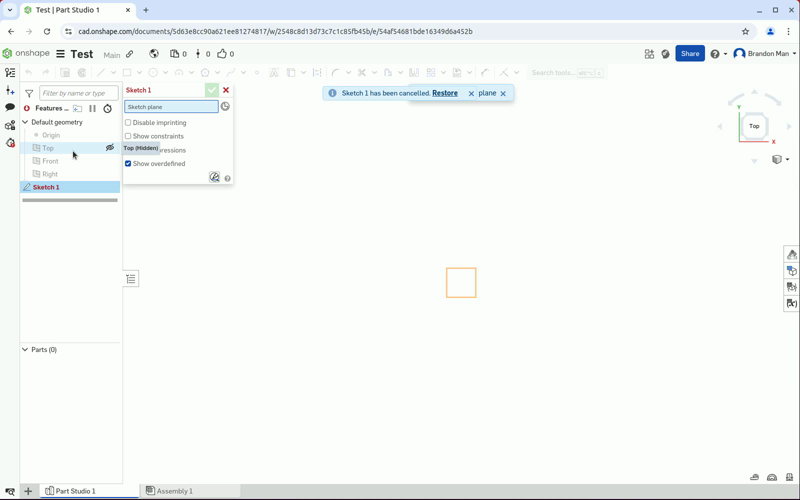
click(73, 150)
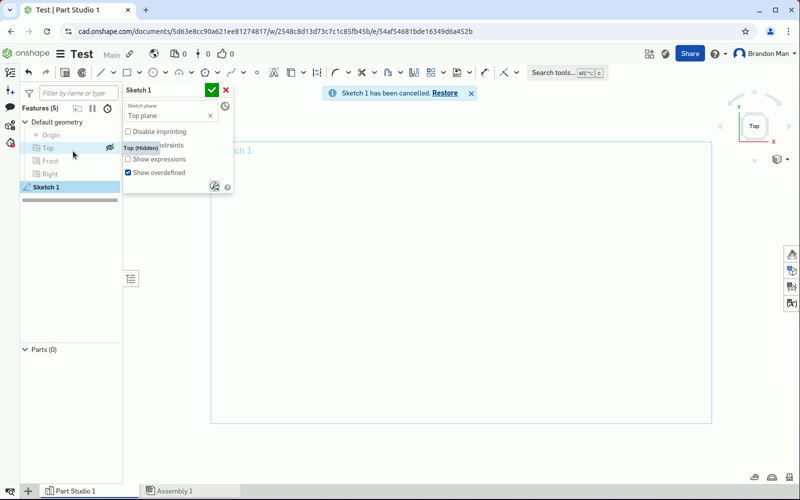
mouse_move(73, 352)
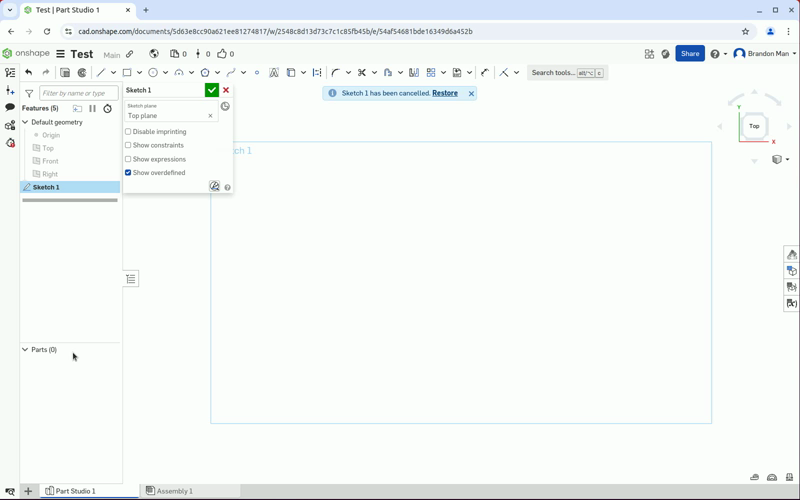
key(y)
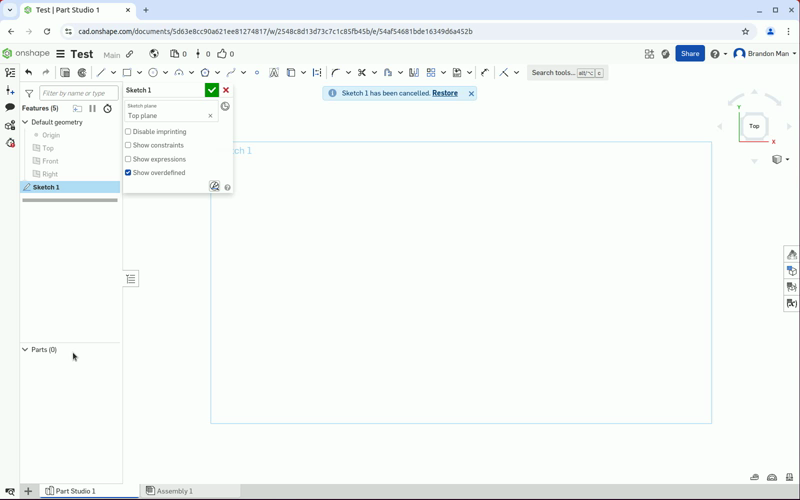
key(c)
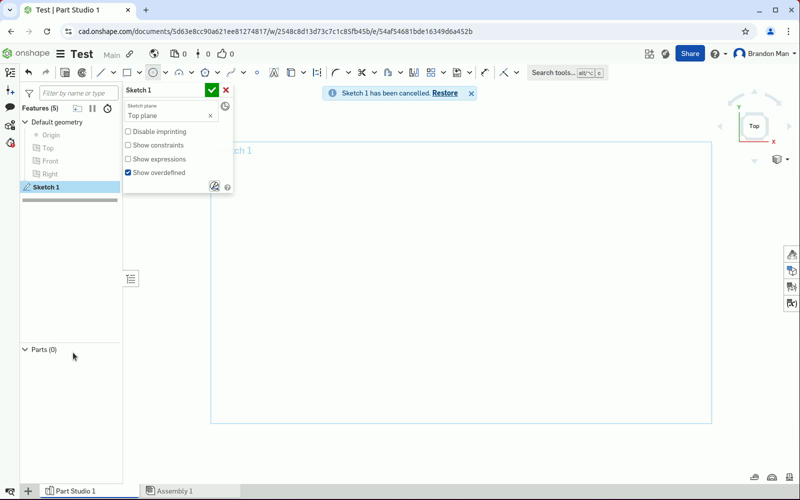
key_down(shift)
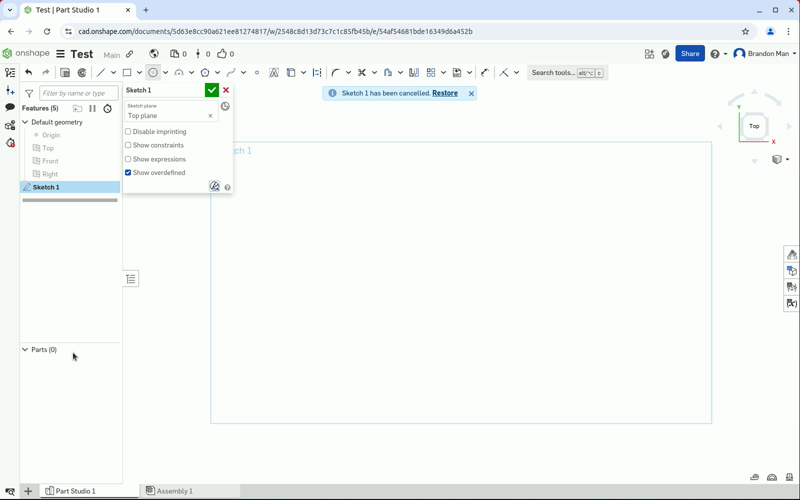
mouse_move(460, 282)
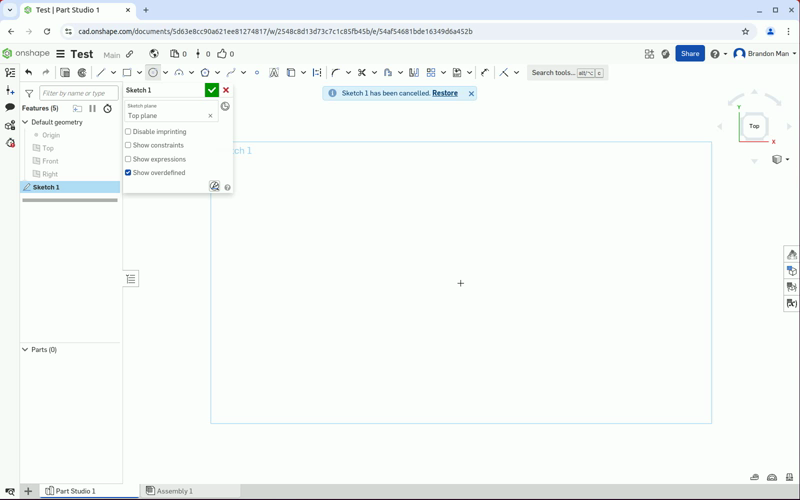
click(460, 282)
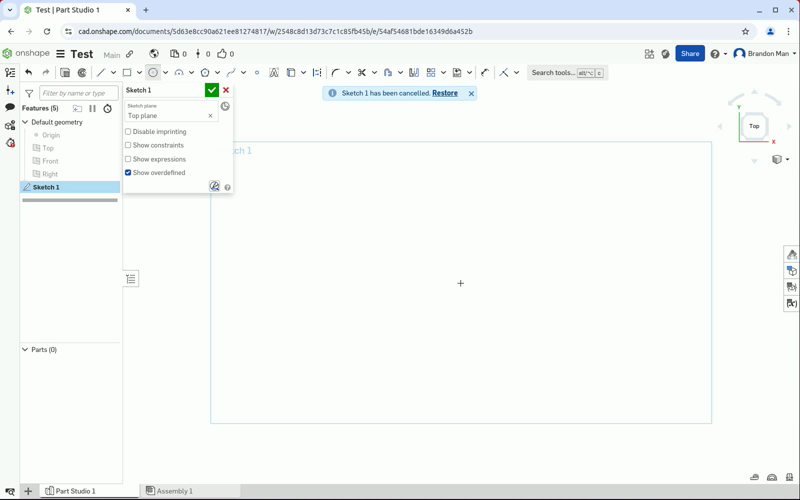
key_up(shift)
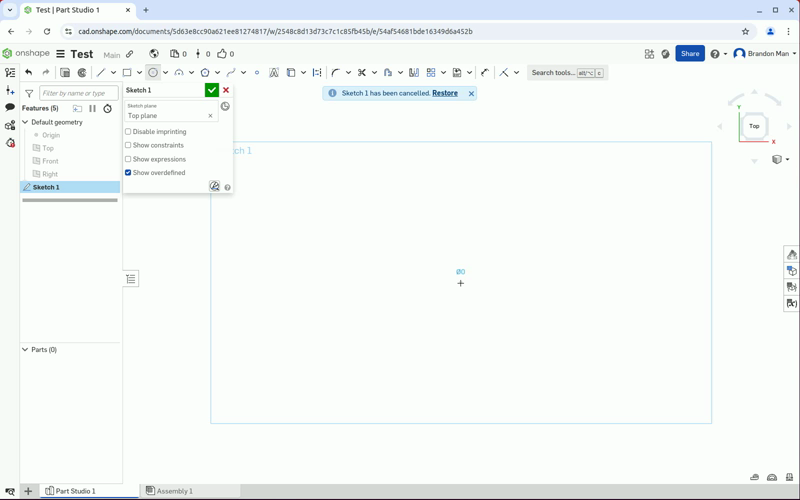
mouse_move(464, 282)
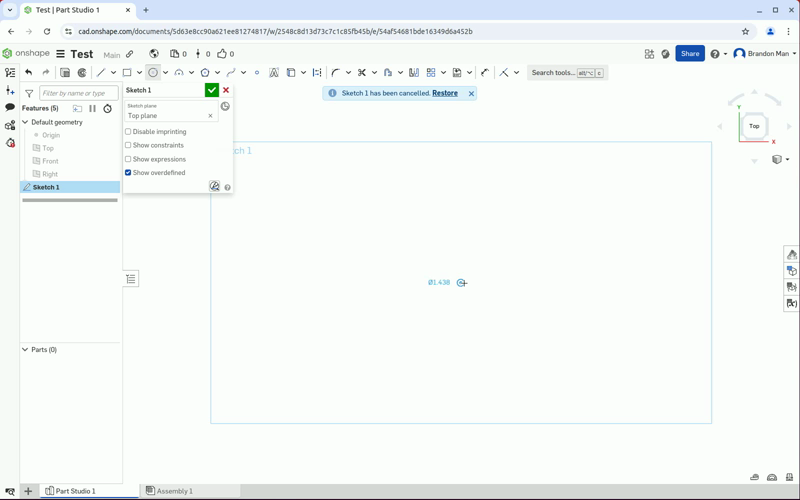
click(464, 282)
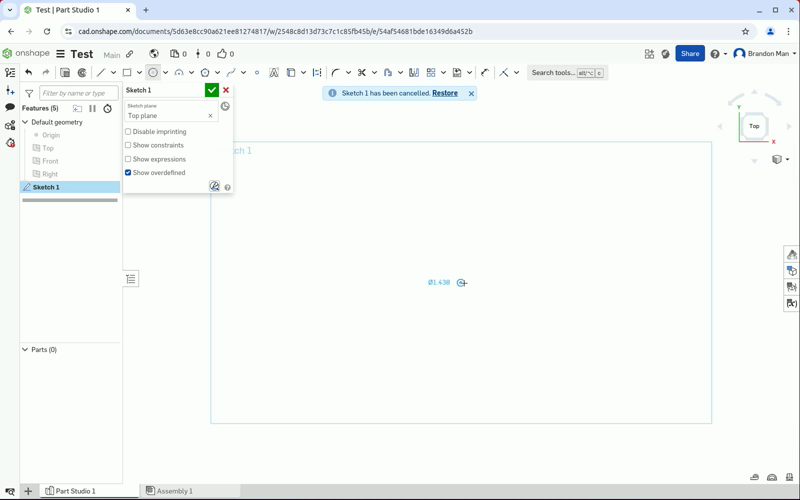
key(esc)
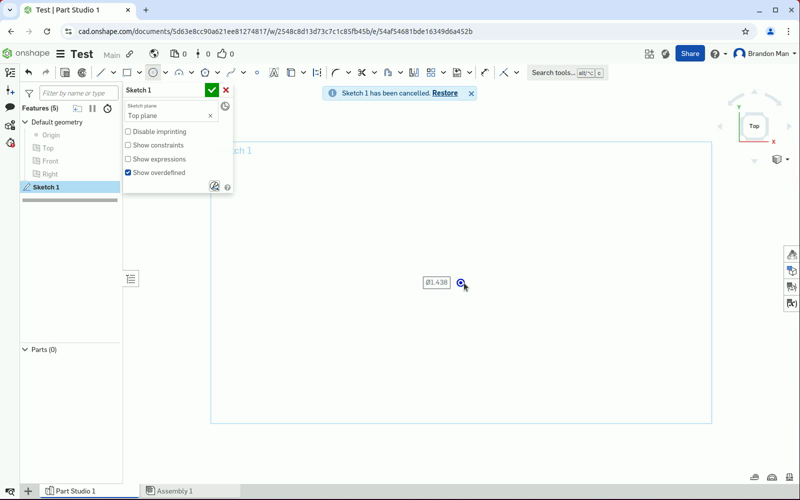
mouse_move(459, 283)
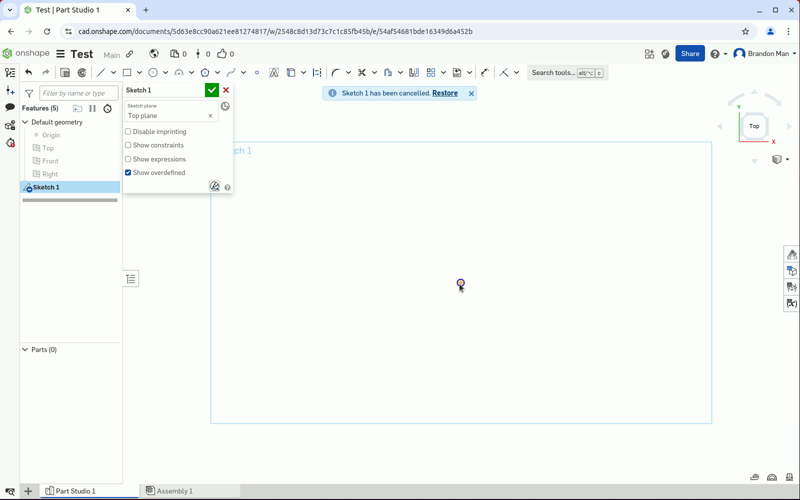
scroll(6)
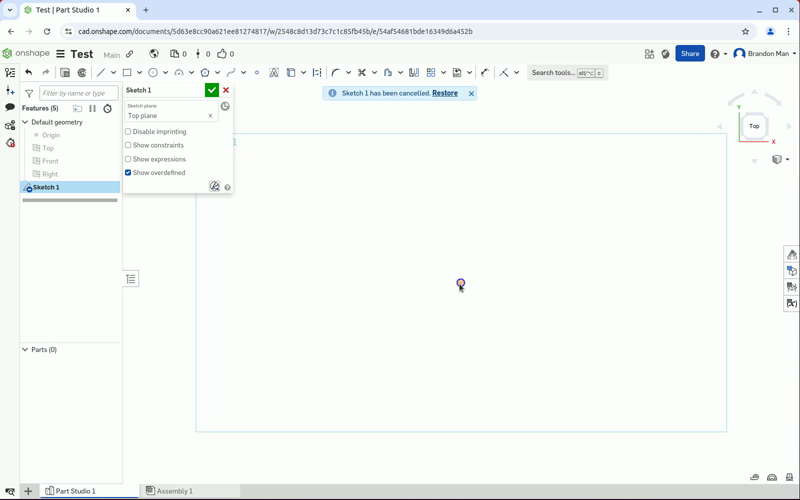
scroll(6)
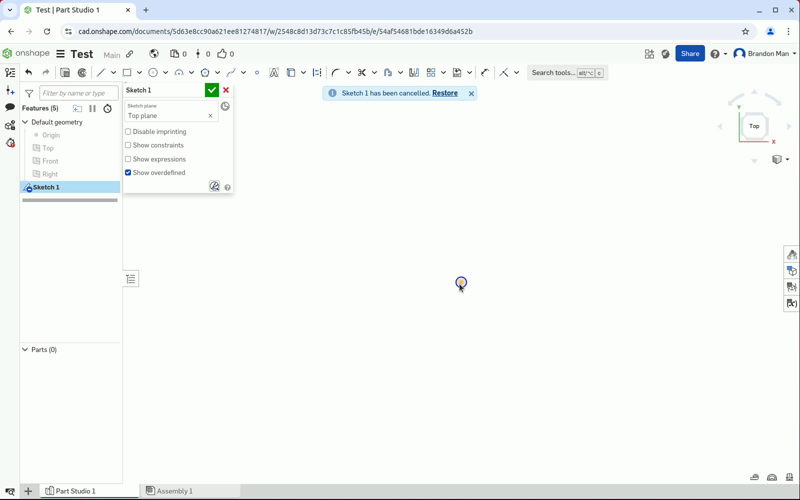
scroll(6)
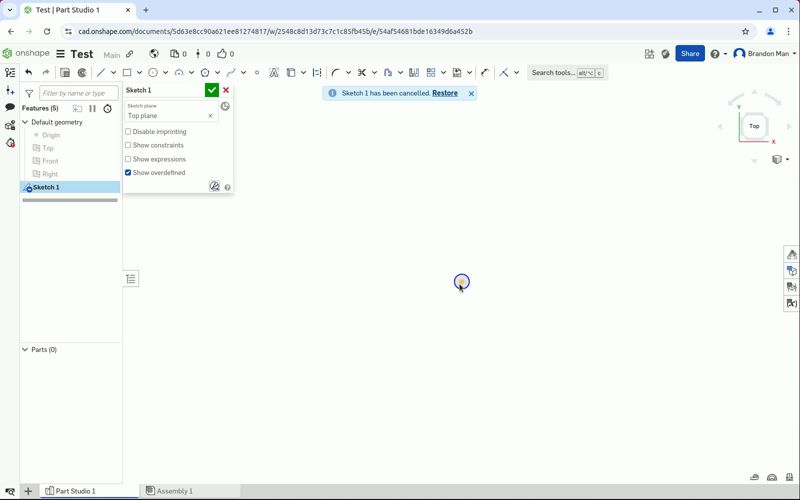
scroll(6)
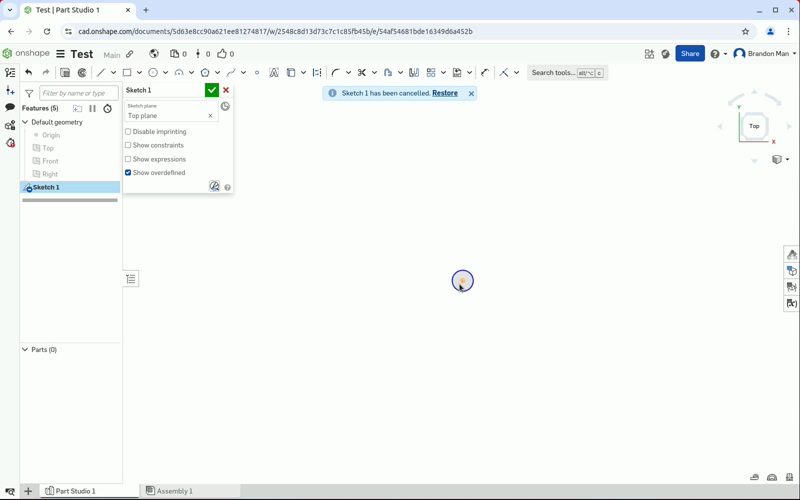
scroll(6)
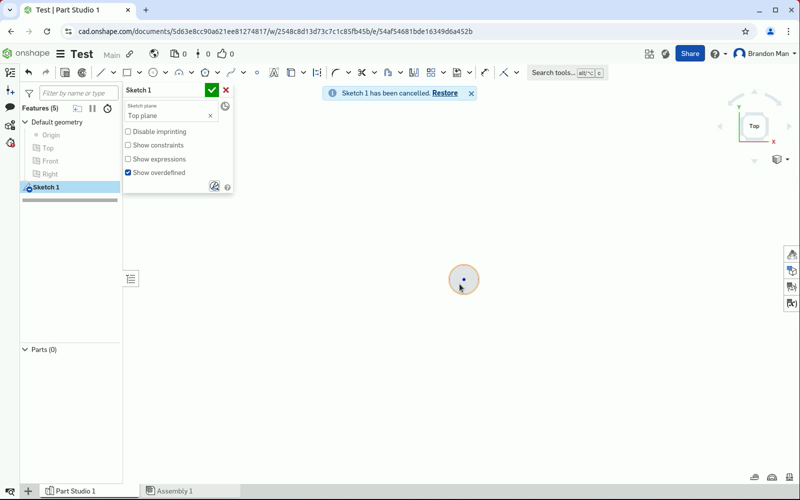
scroll(6)
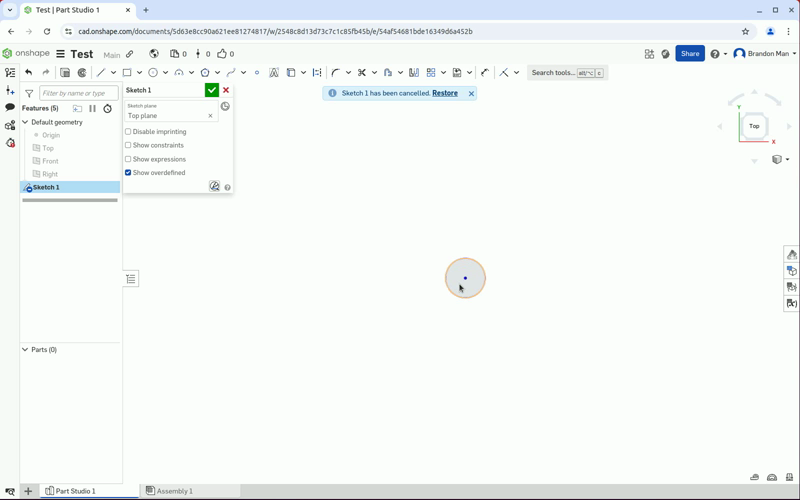
scroll(6)
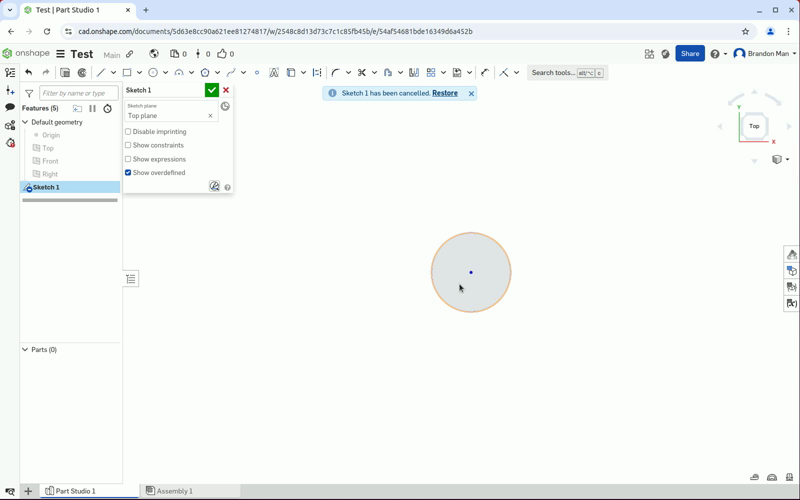
click(459, 283)
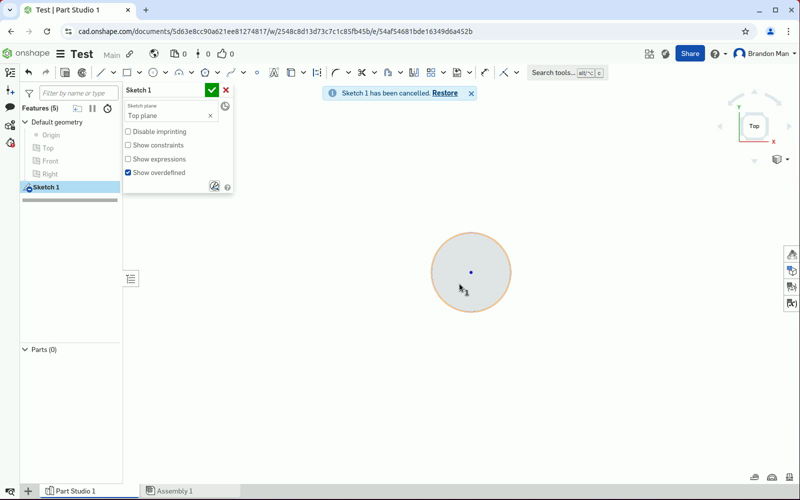
scroll(-6)
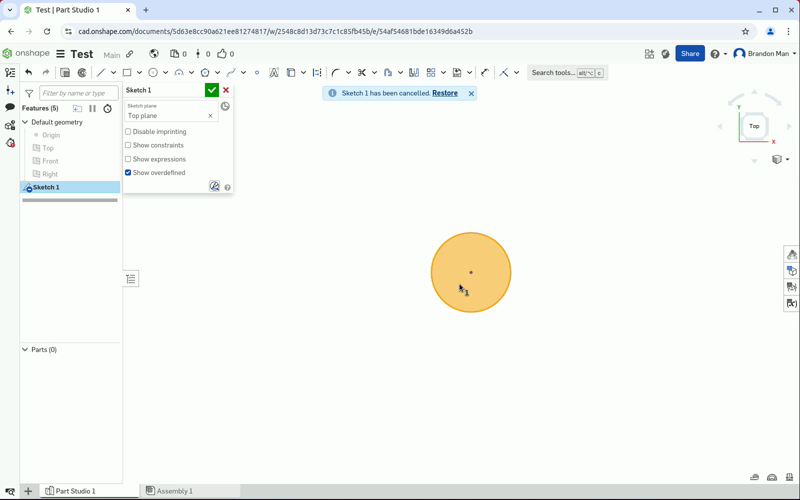
scroll(-6)
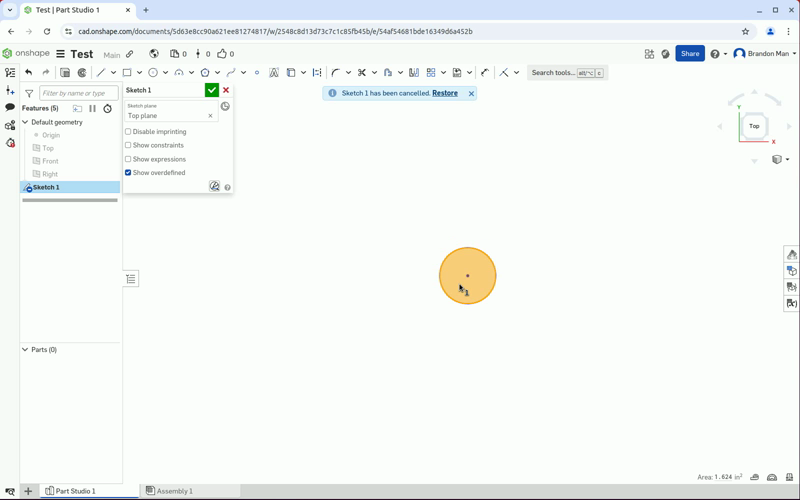
scroll(-6)
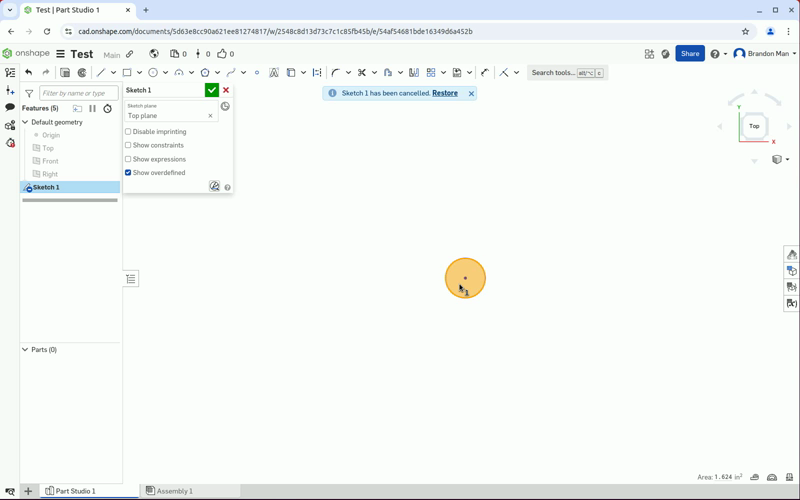
scroll(-6)
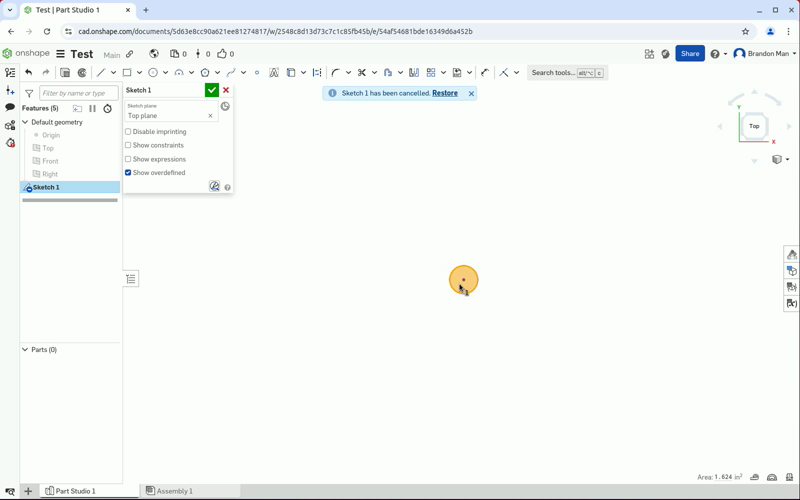
scroll(-6)
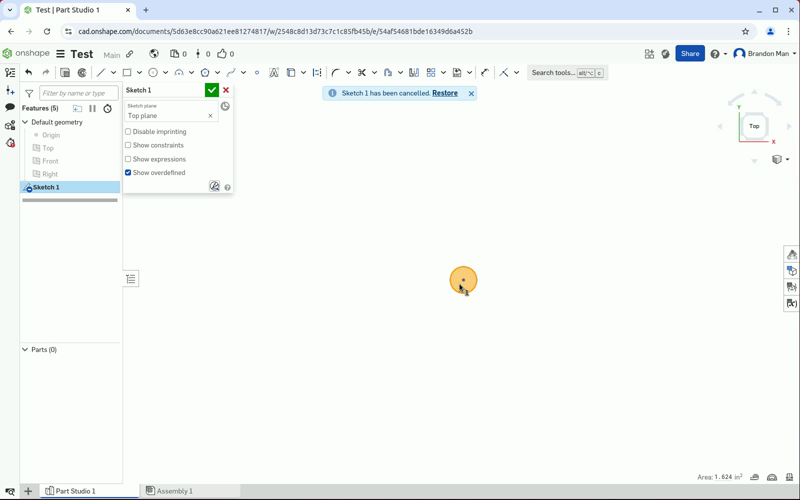
scroll(-6)
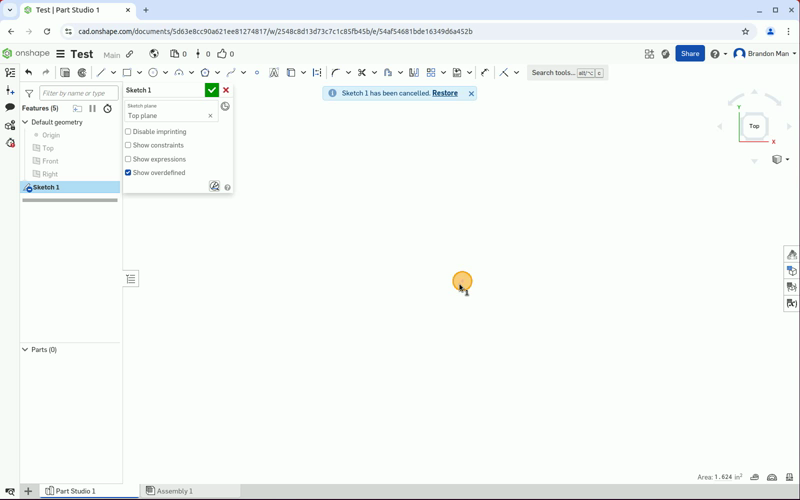
scroll(-6)
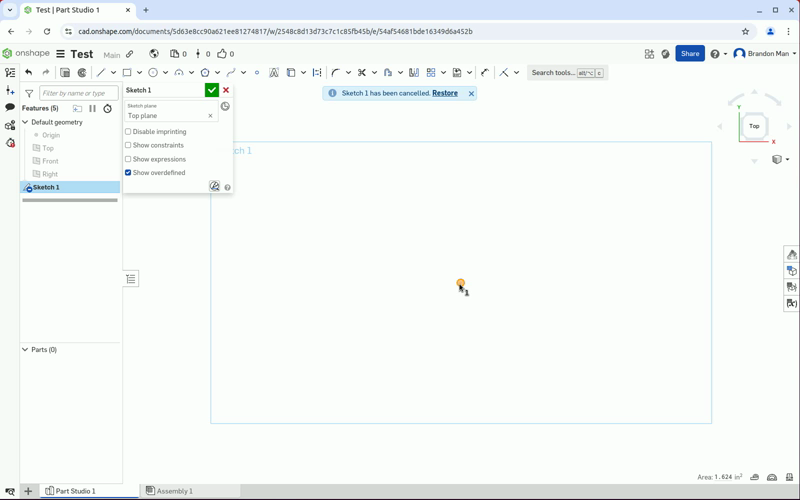
mouse_move(73, 352)
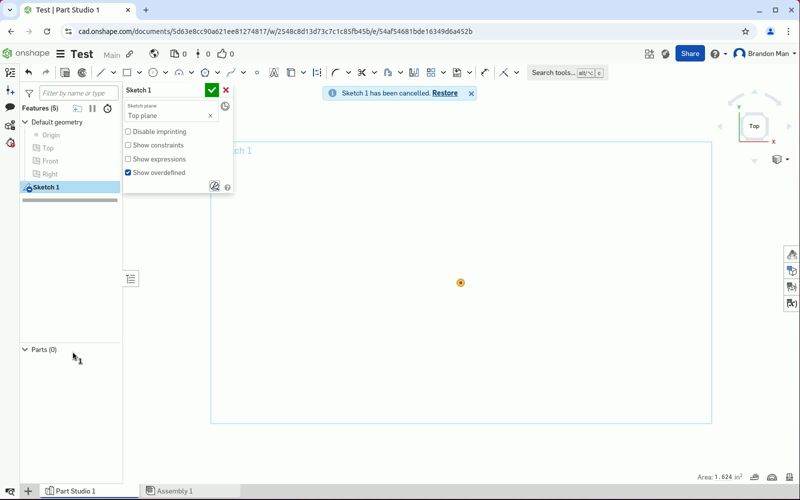
key(shift+y)
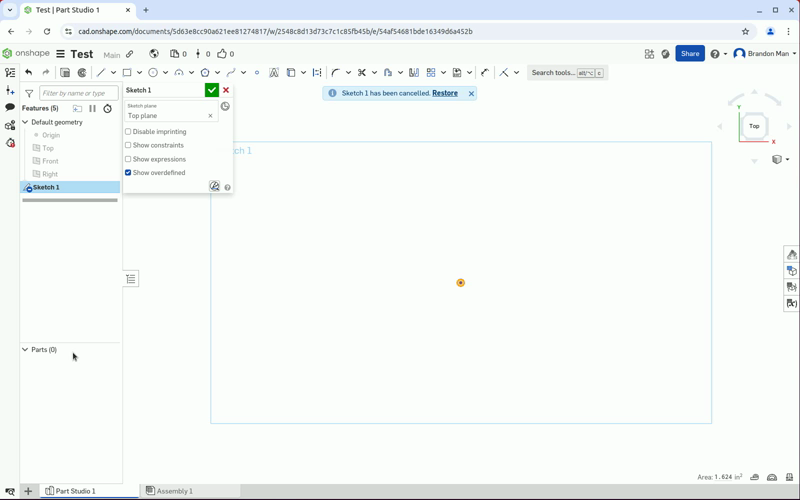
key(shift+e)
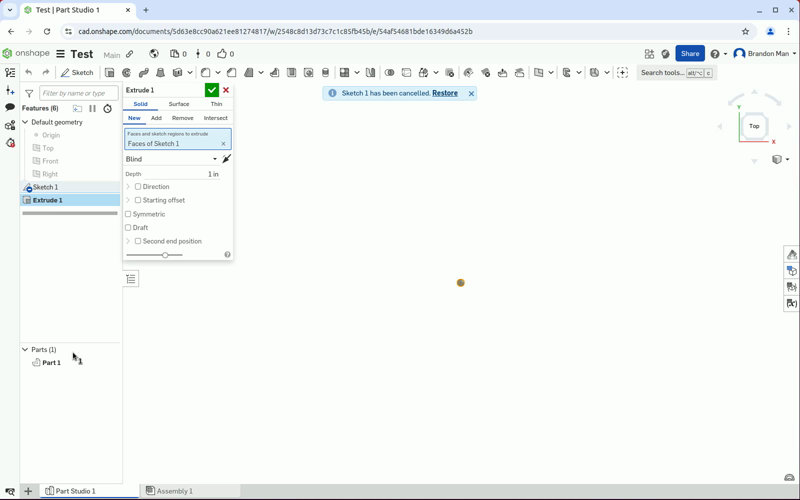
mouse_move(143, 106)
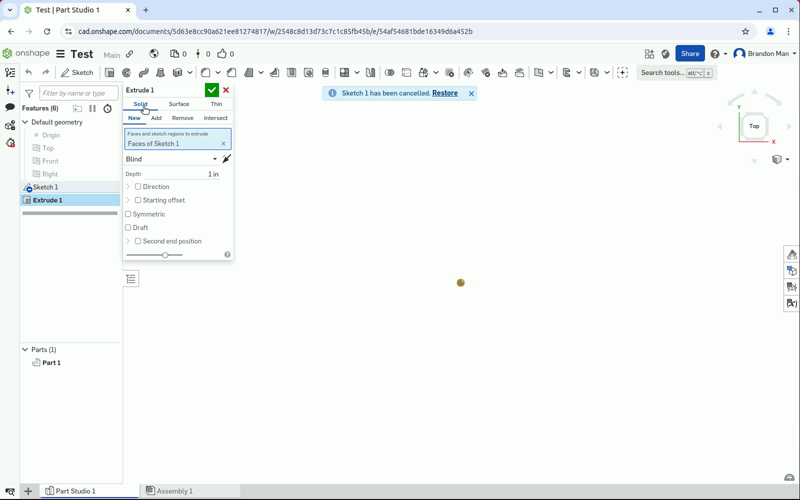
click(143, 106)
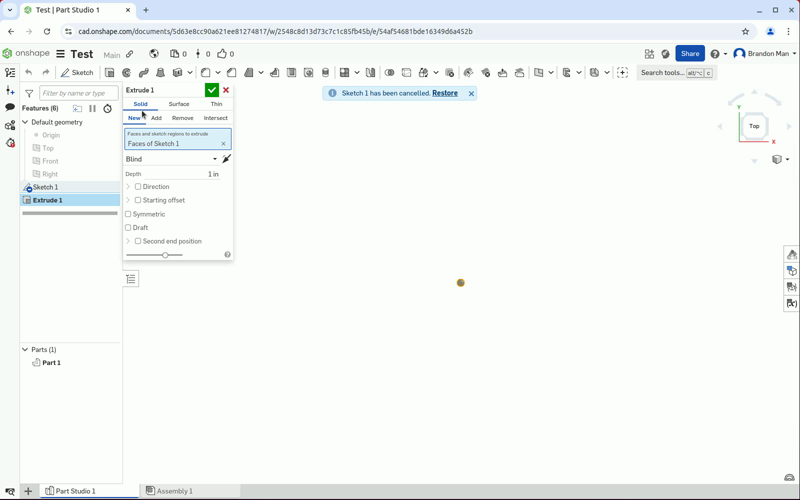
mouse_move(137, 120)
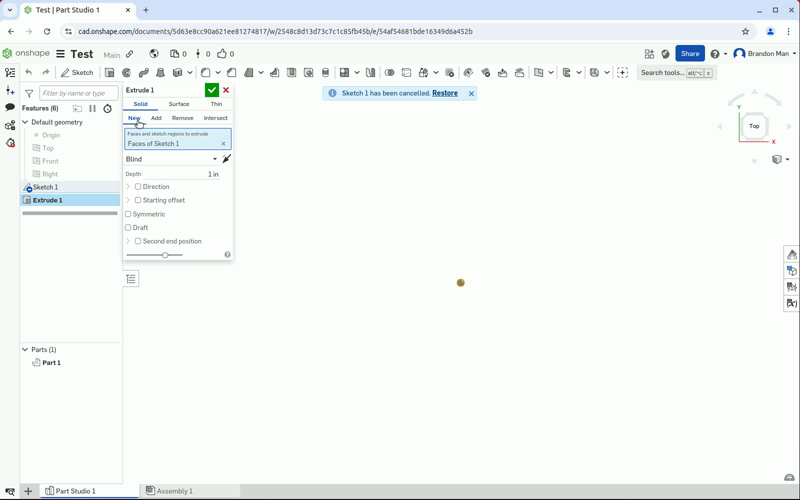
click(137, 120)
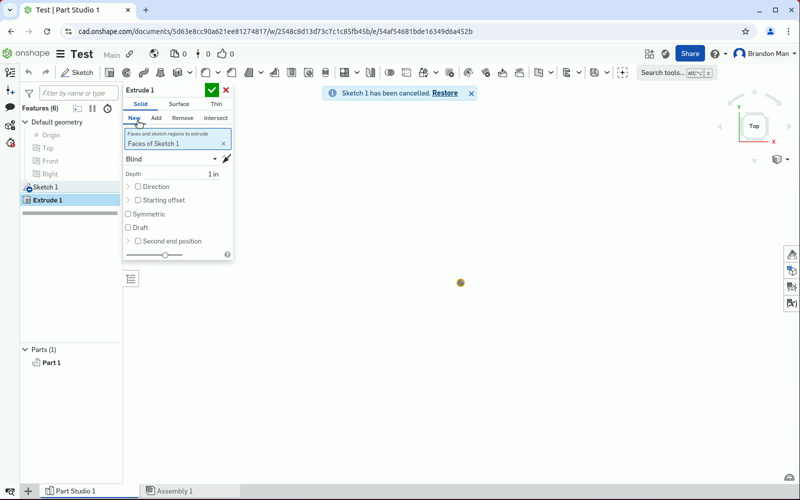
key(tab, 4)
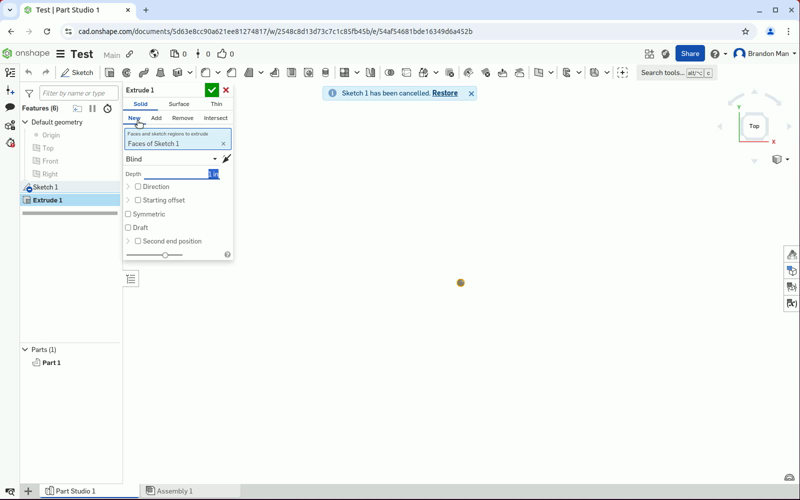
text(33.7)
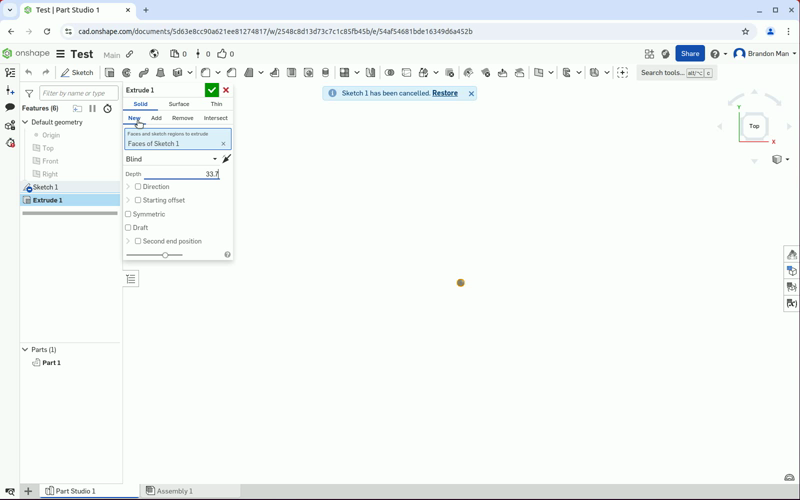
key(tab, 3)
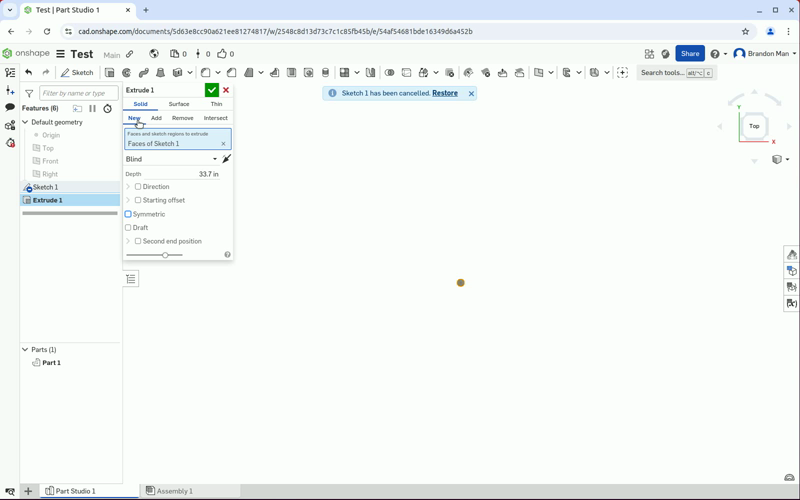
key(space)
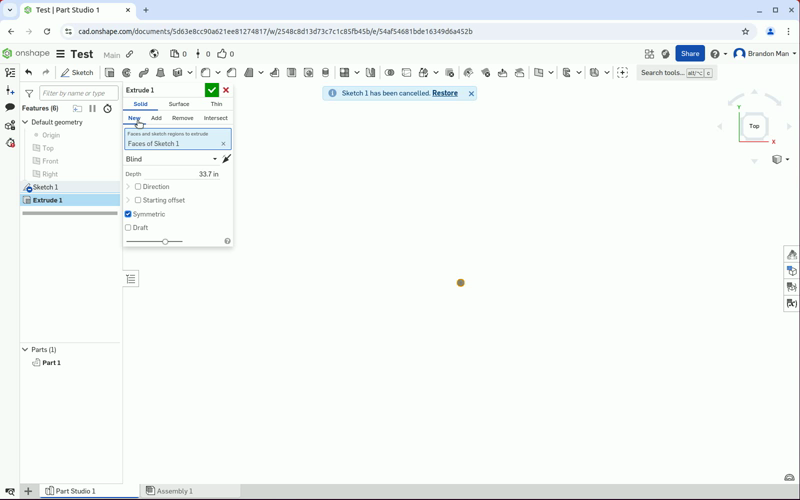
key(enter)
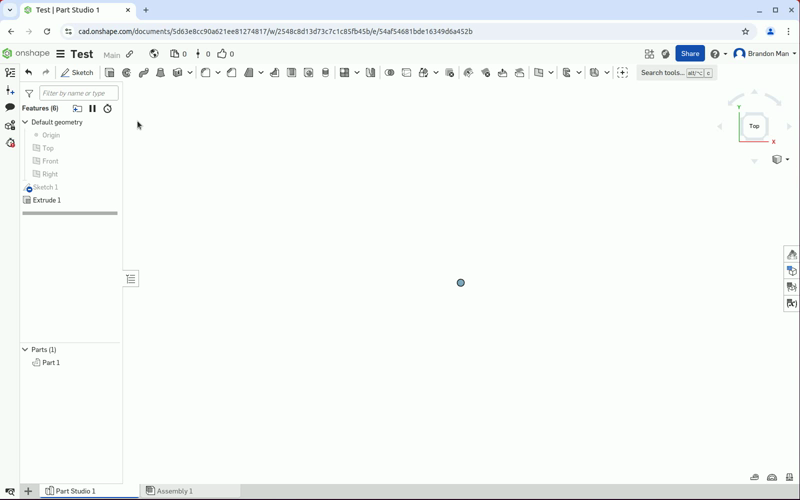
key(shift+h)
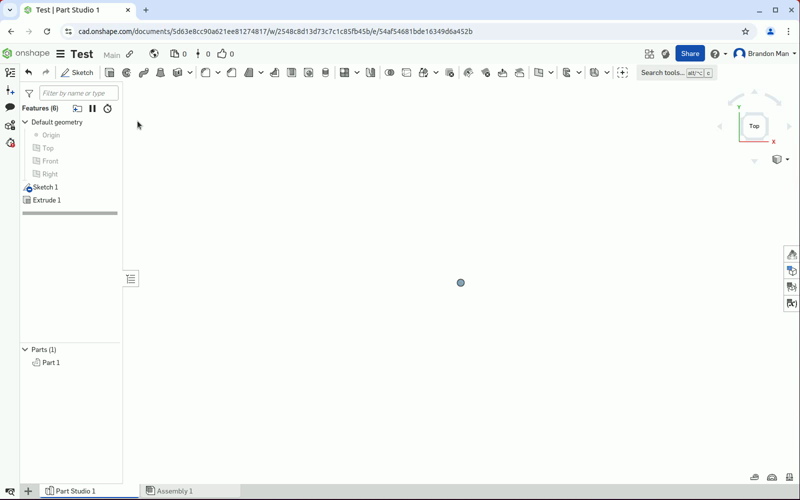
key(shift+h)
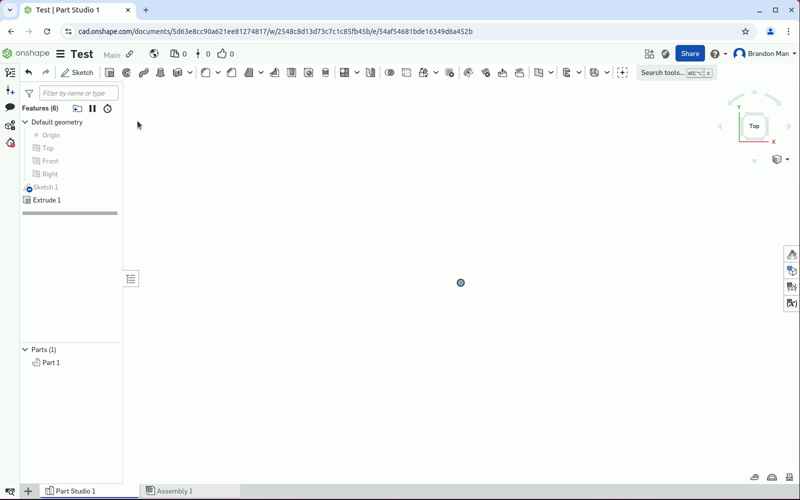
mouse_move(73, 189)
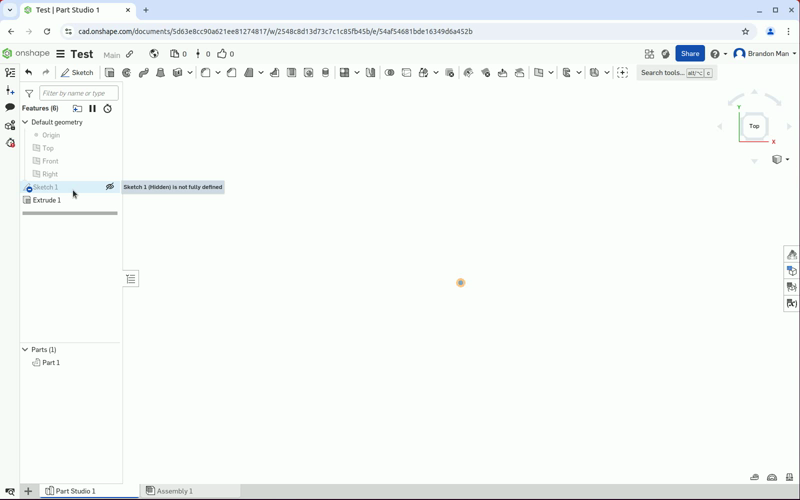
click(73, 189)
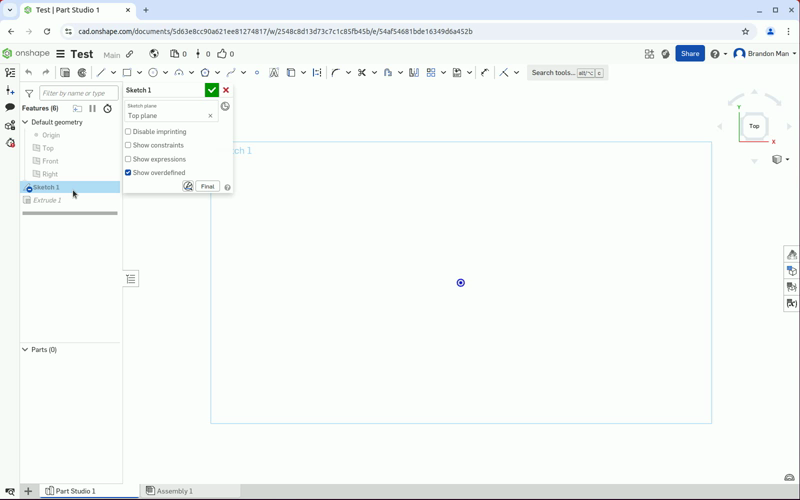
mouse_move(229, 92)
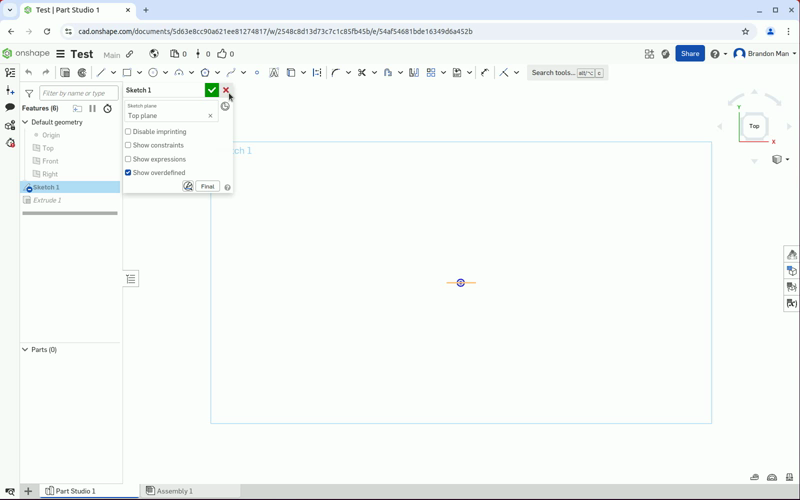
click(229, 92)
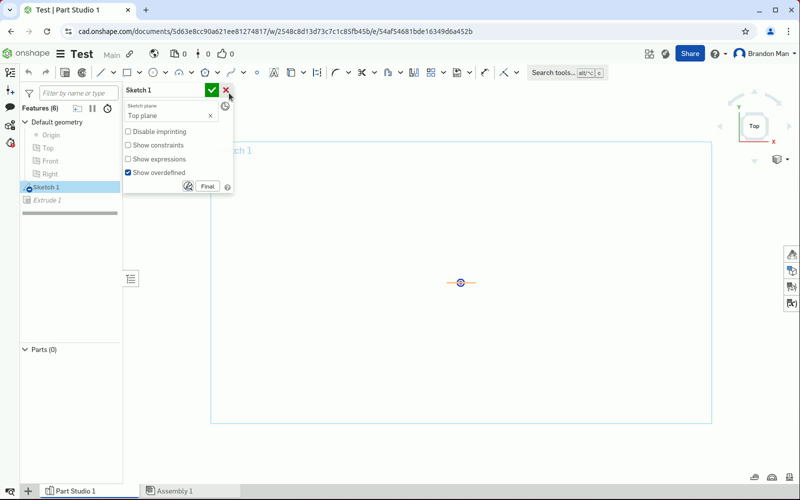
key(shift+s)
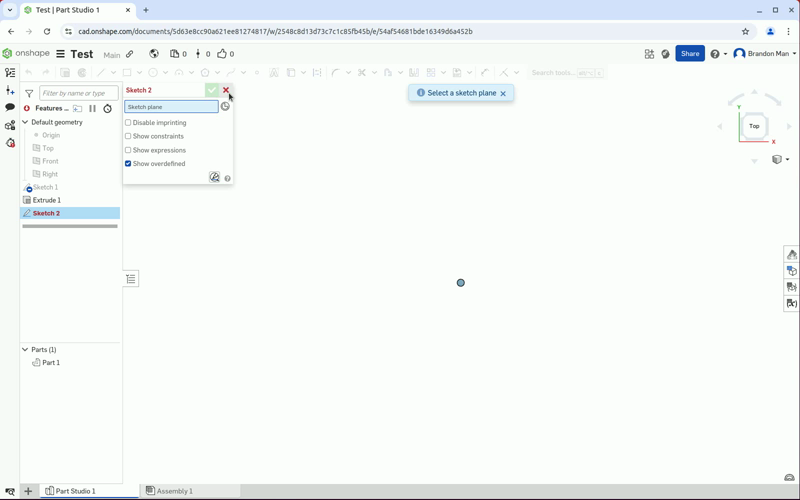
mouse_move(73, 150)
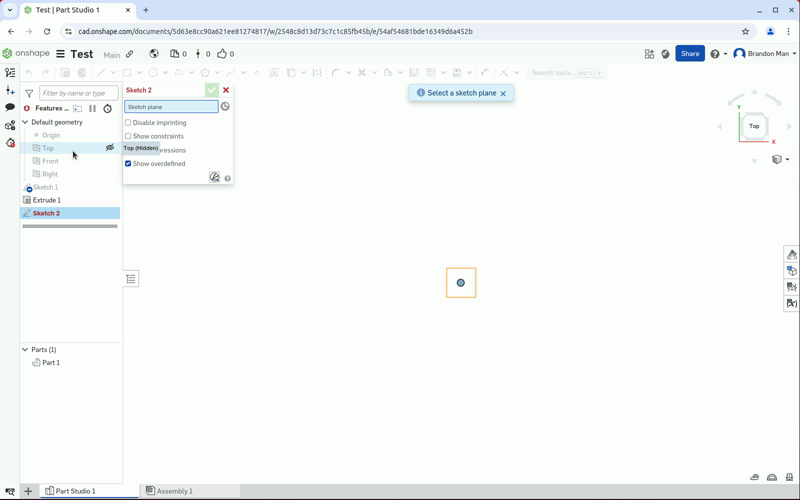
click(73, 150)
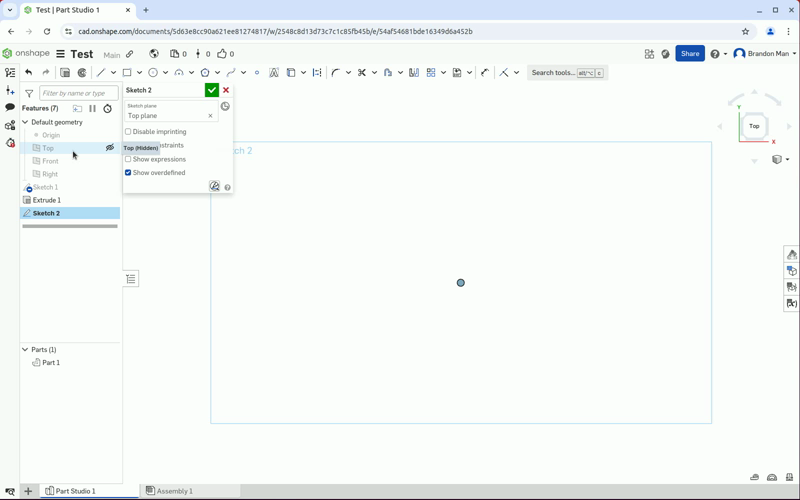
mouse_move(73, 352)
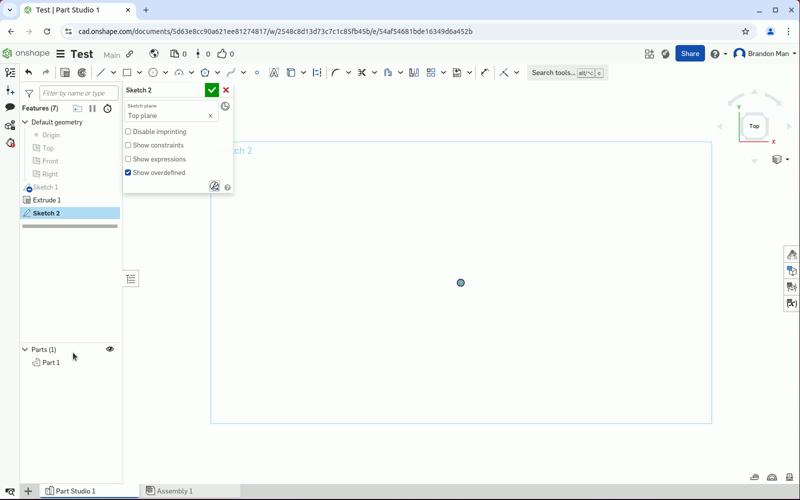
key(y)
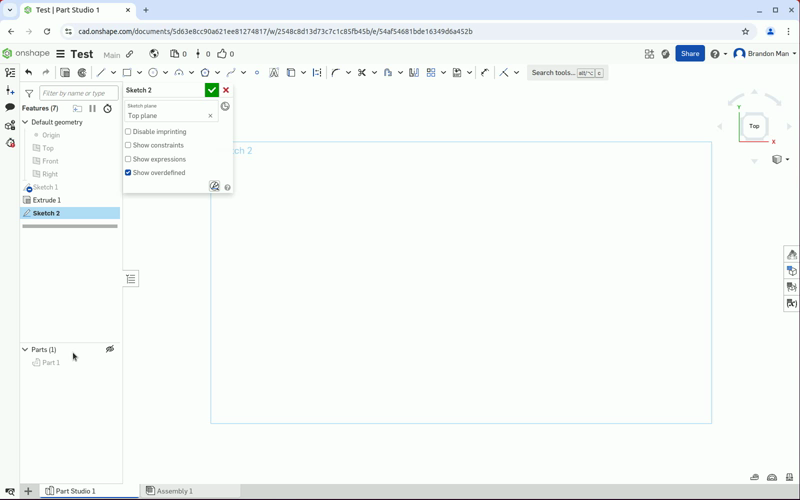
key(c)
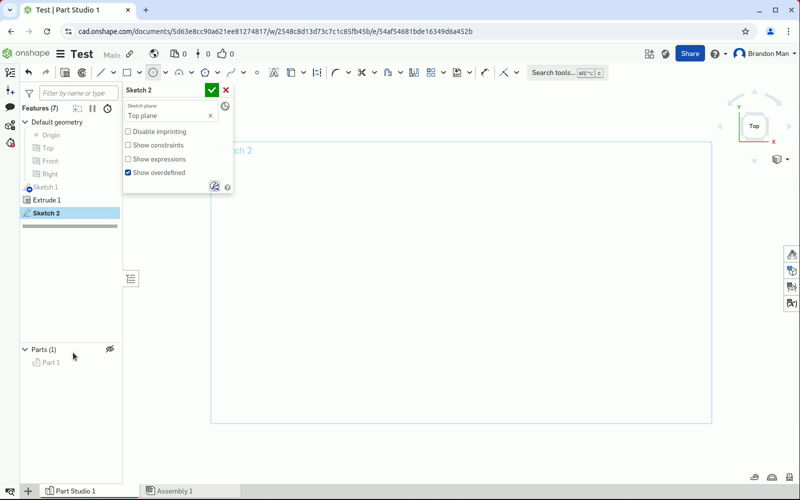
key_down(shift)
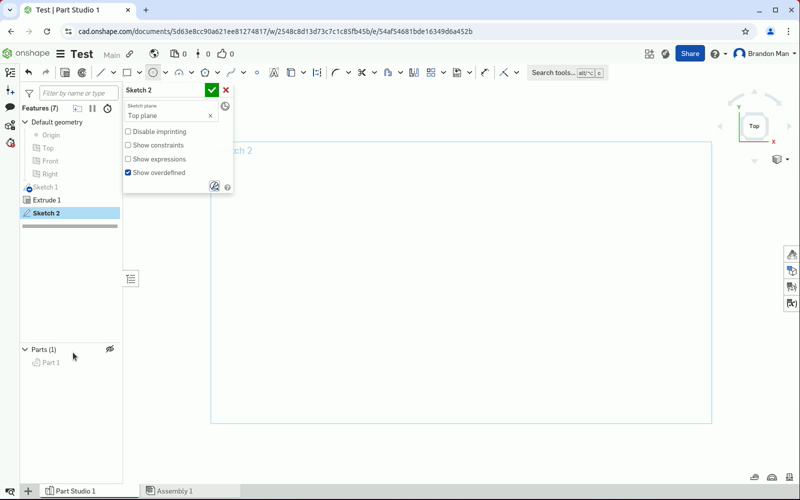
mouse_move(468, 282)
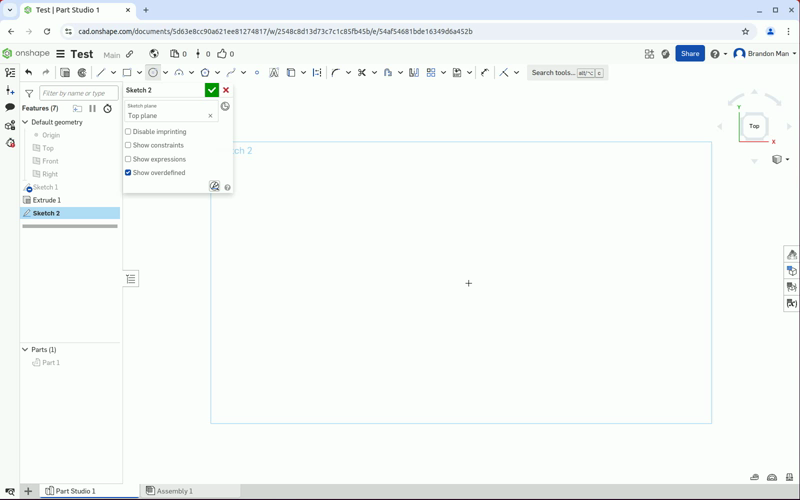
click(468, 282)
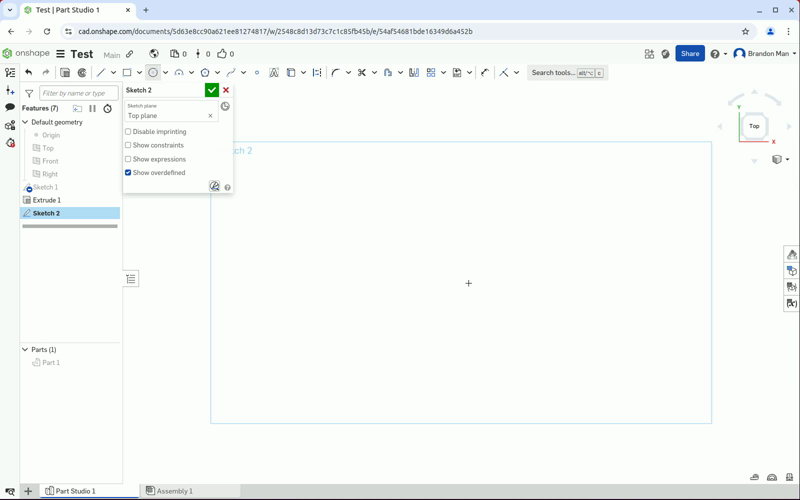
key_up(shift)
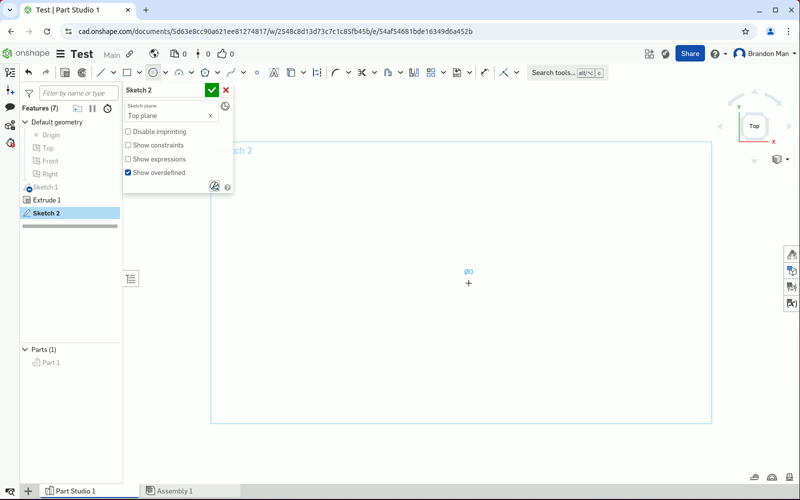
mouse_move(472, 282)
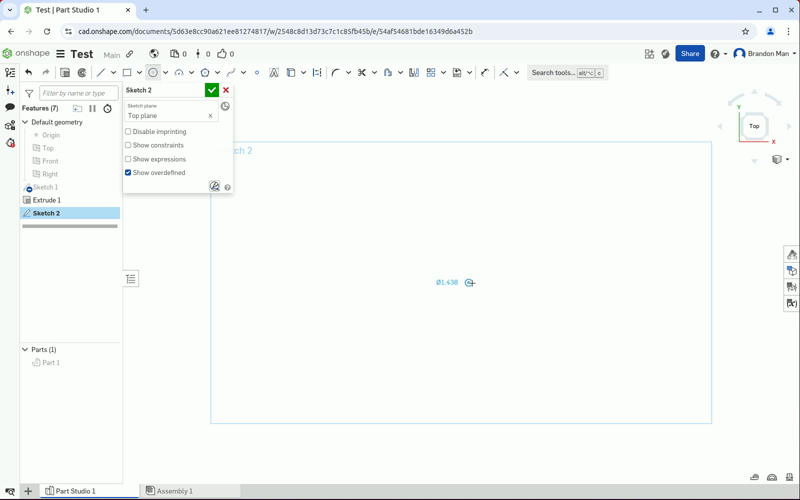
click(472, 282)
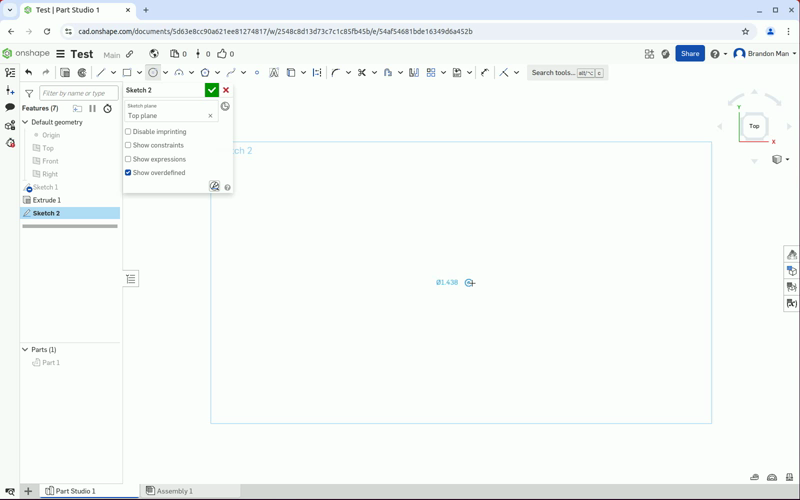
key(esc)
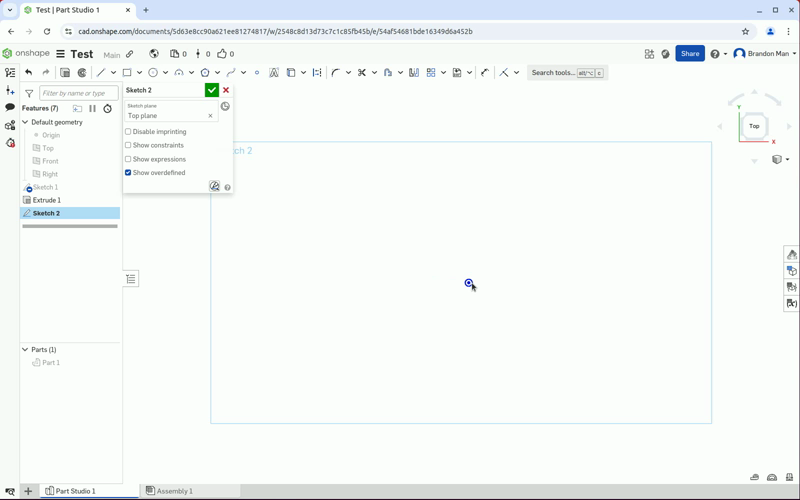
mouse_move(467, 282)
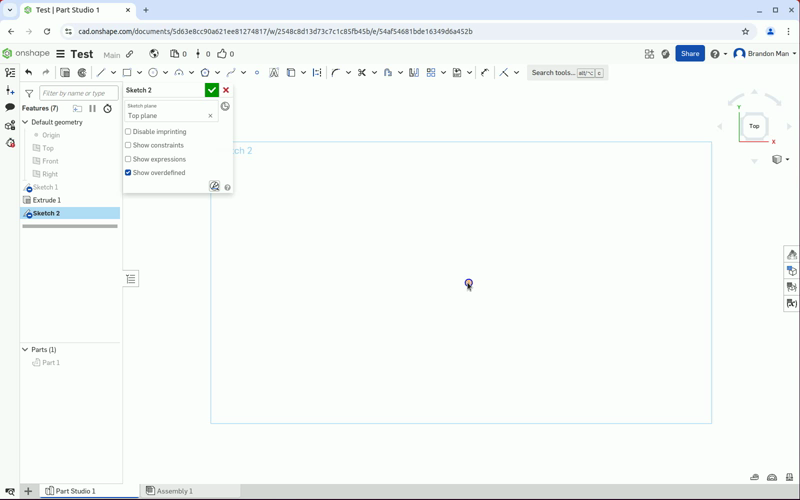
scroll(6)
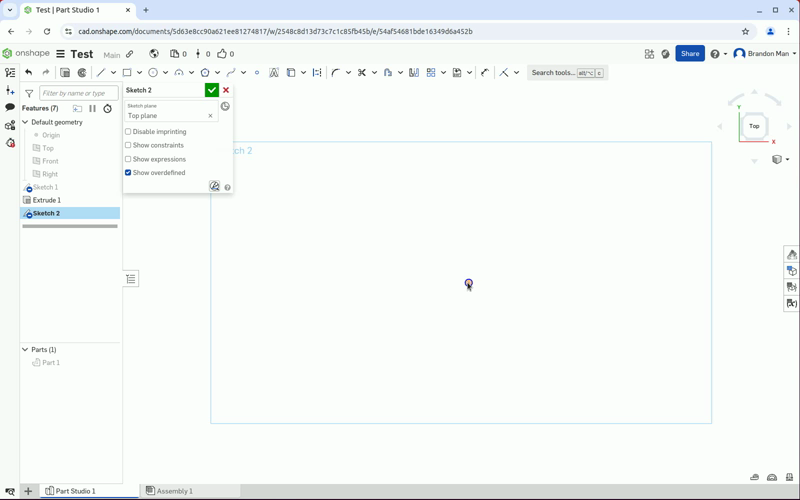
scroll(6)
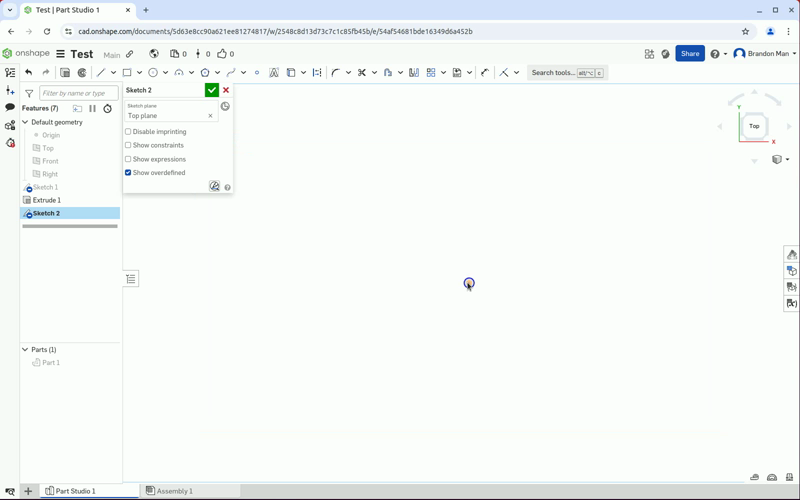
scroll(6)
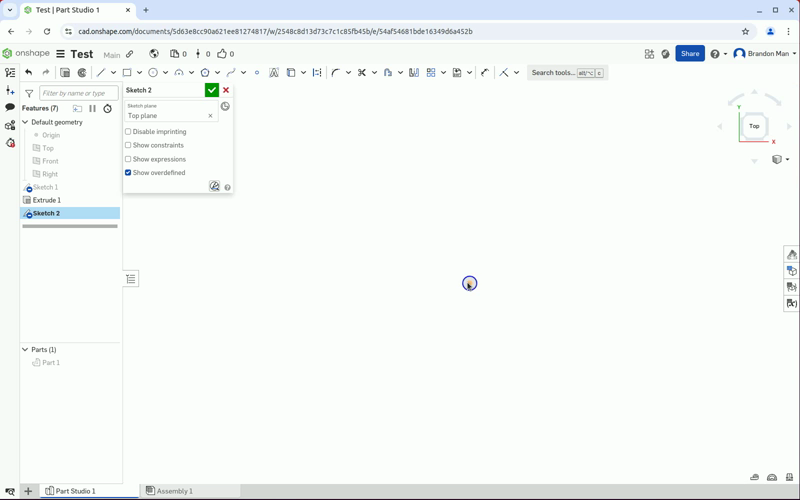
scroll(6)
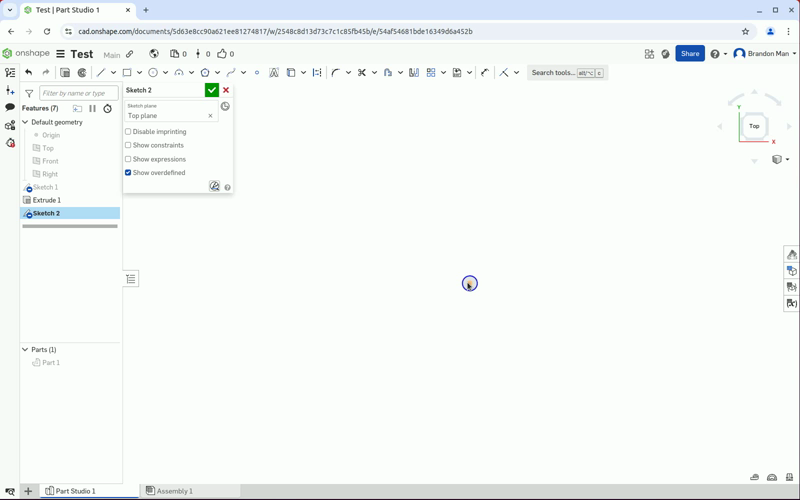
scroll(6)
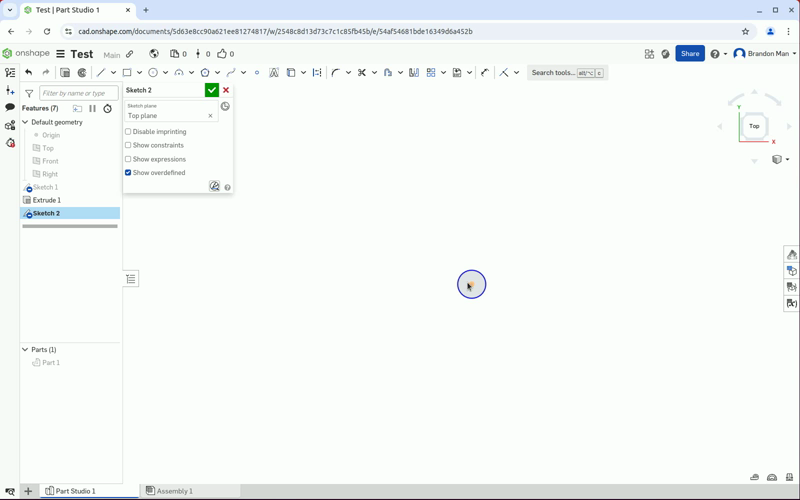
scroll(6)
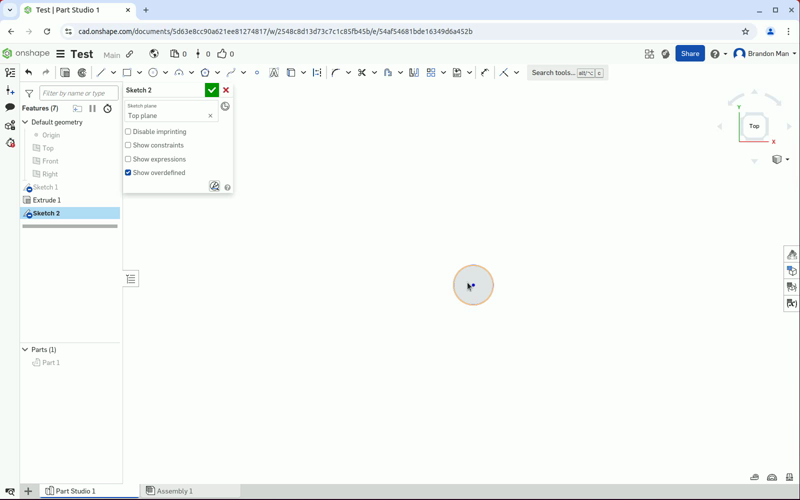
scroll(6)
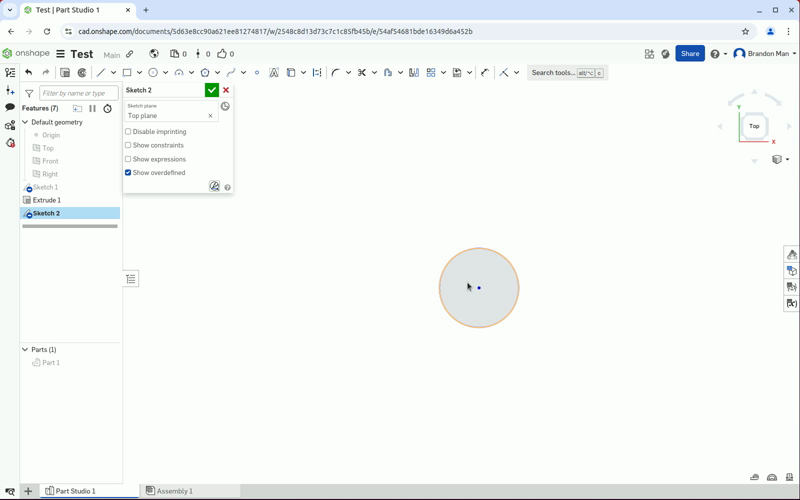
click(467, 282)
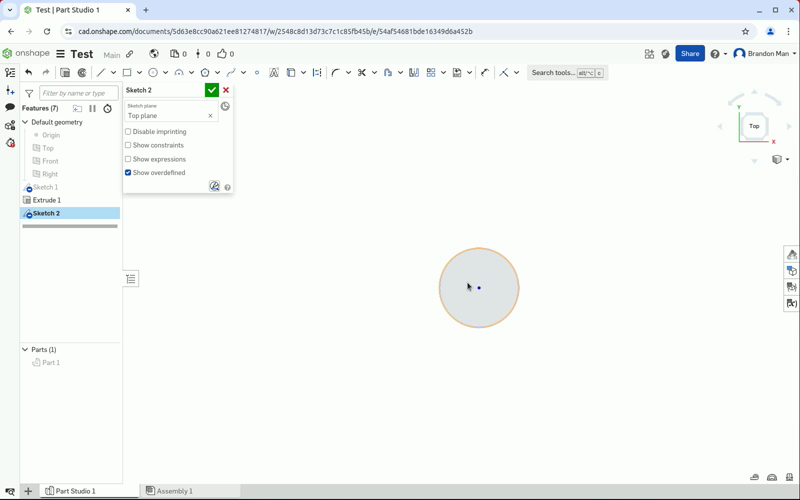
scroll(-6)
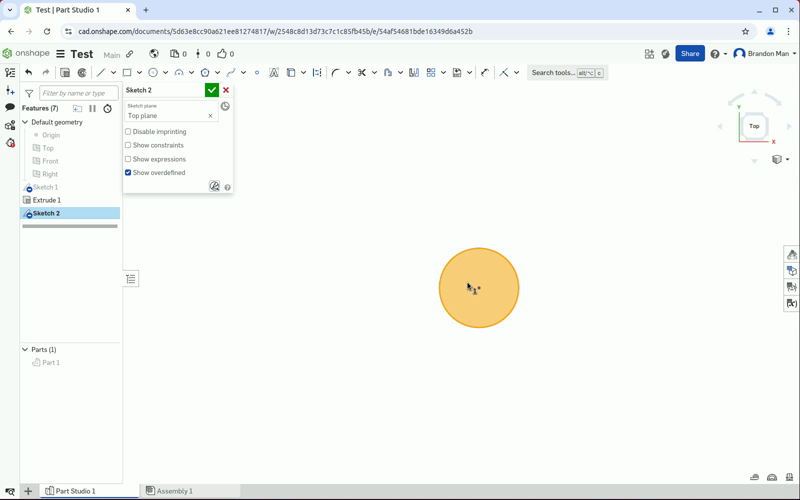
scroll(-6)
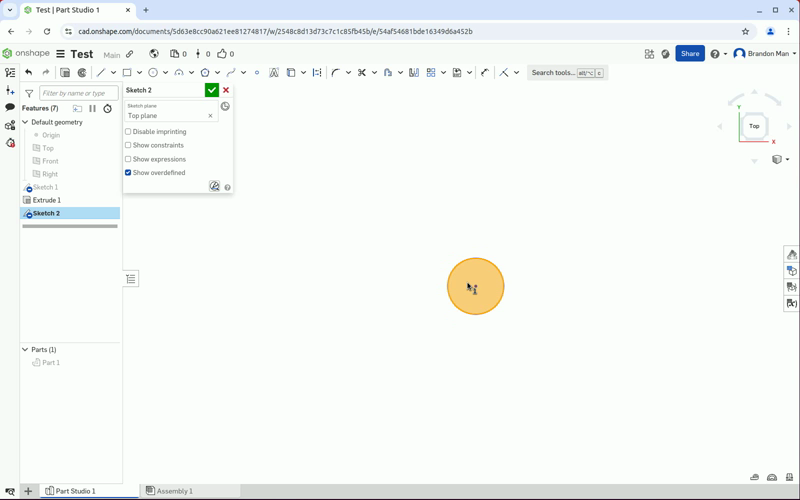
scroll(-6)
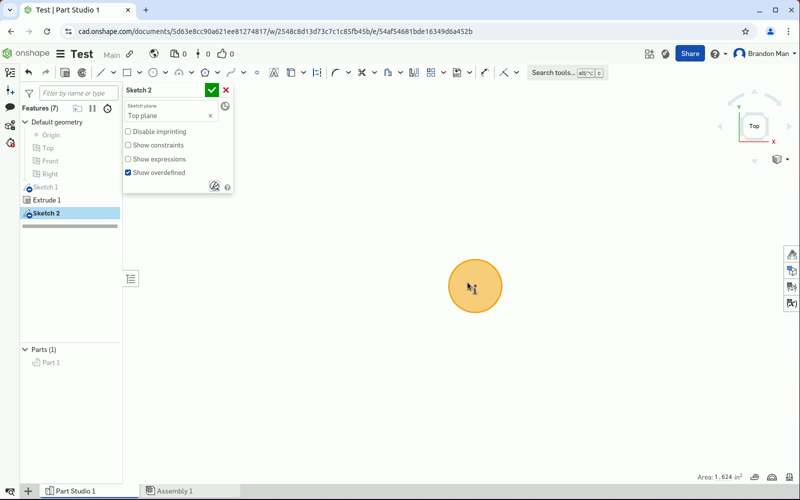
scroll(-6)
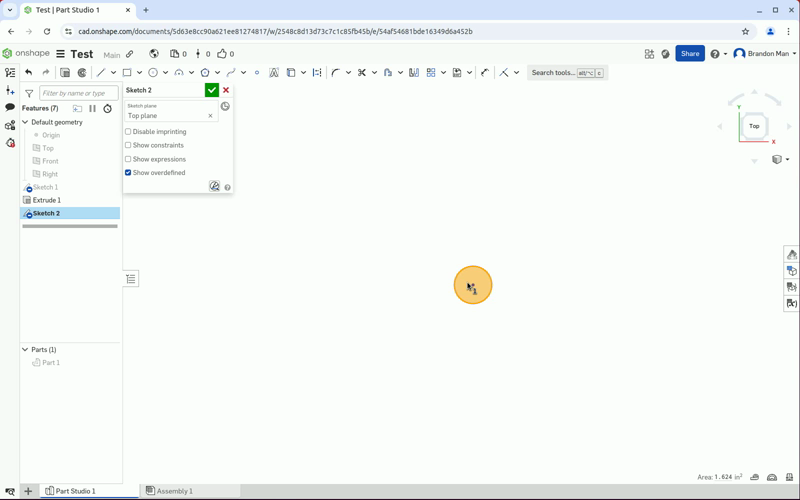
scroll(-6)
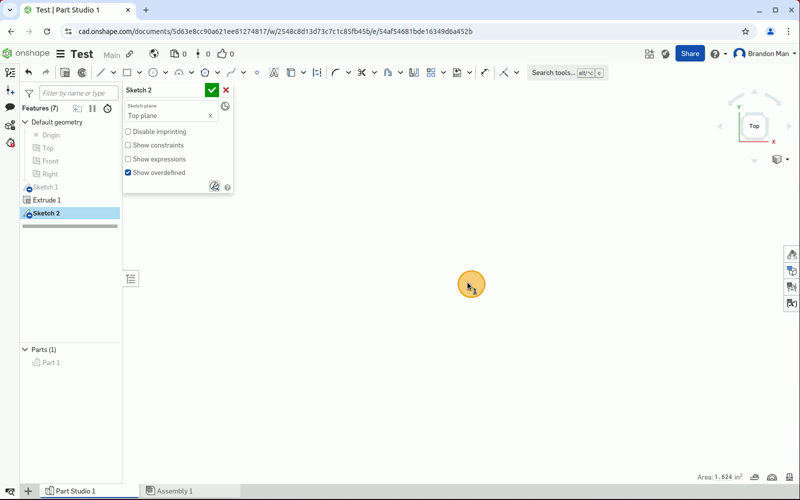
scroll(-6)
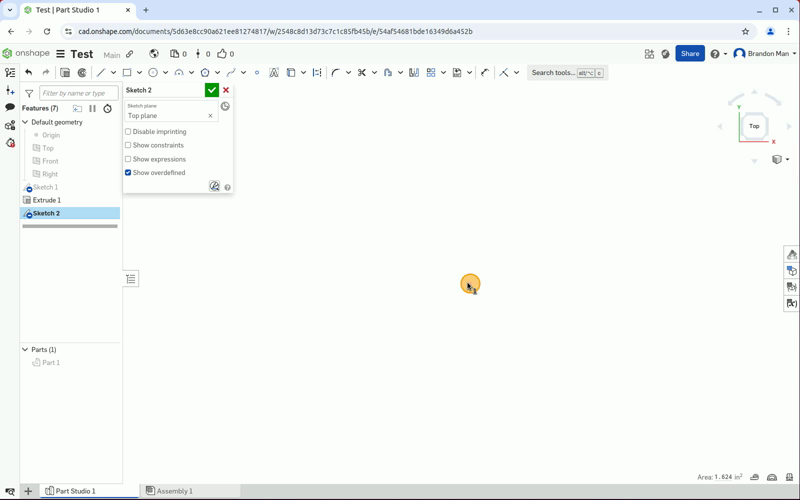
scroll(-6)
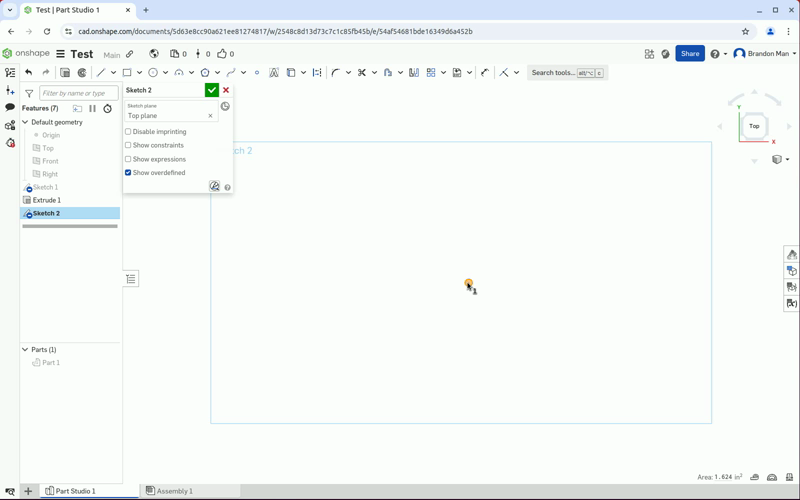
mouse_move(73, 352)
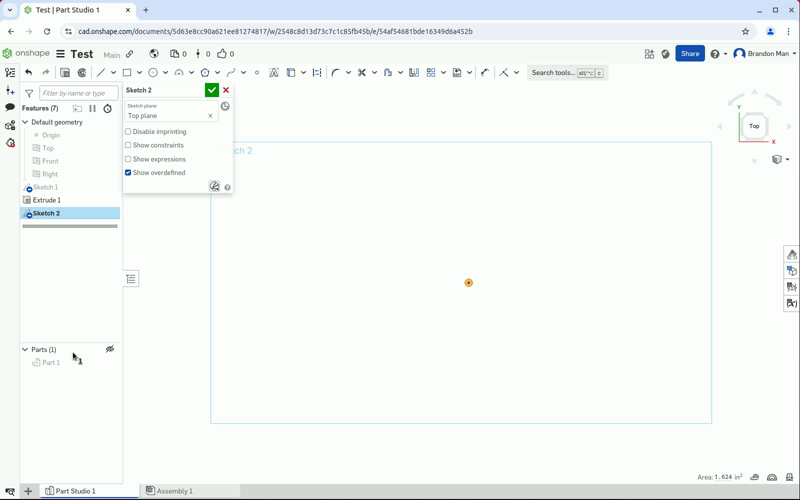
key(shift+y)
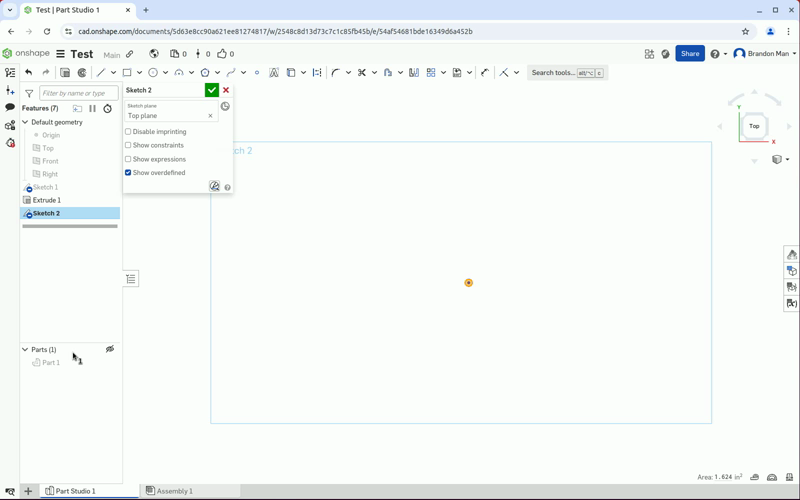
key(shift+e)
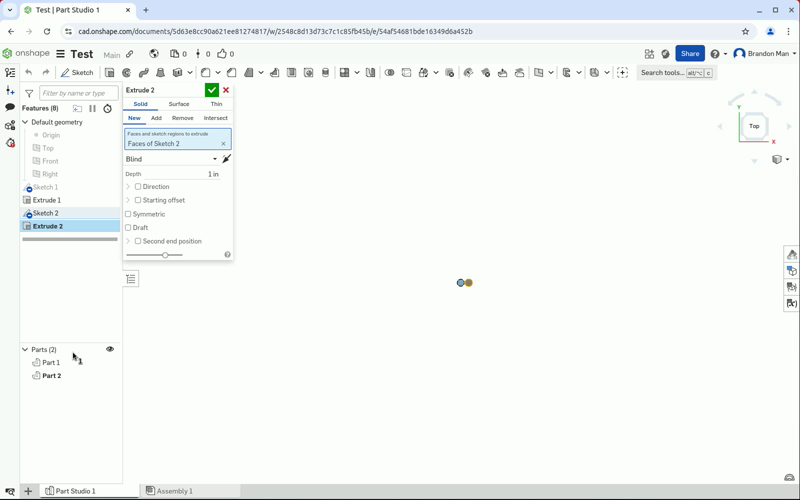
mouse_move(143, 106)
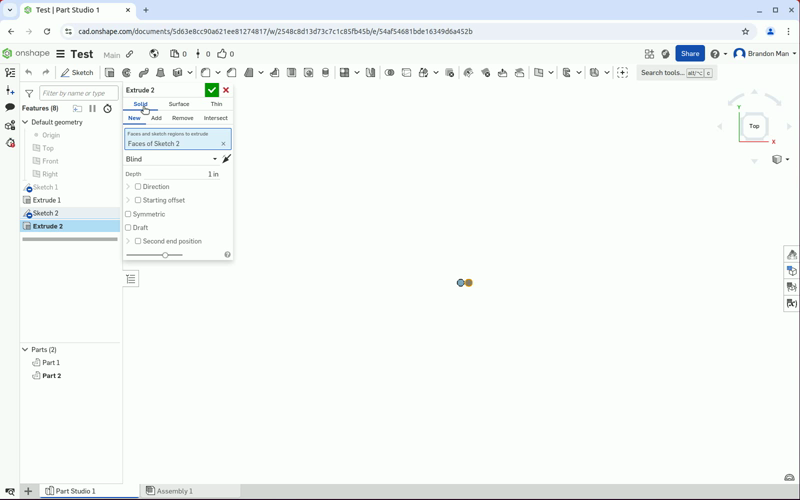
click(143, 106)
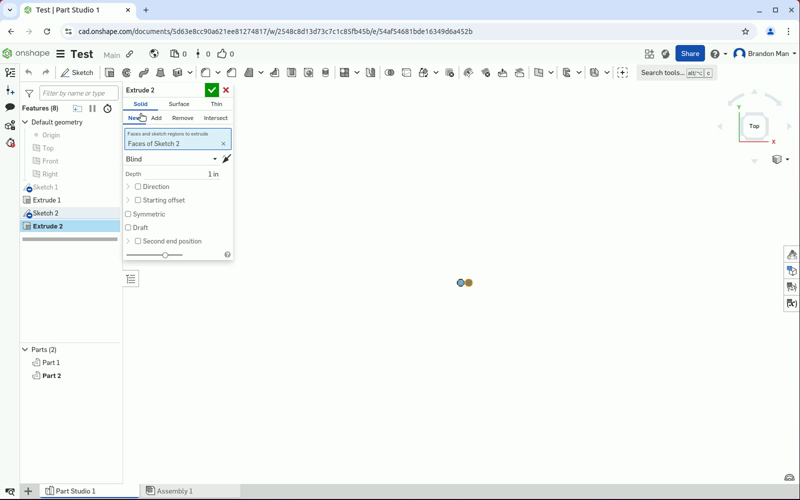
mouse_move(137, 120)
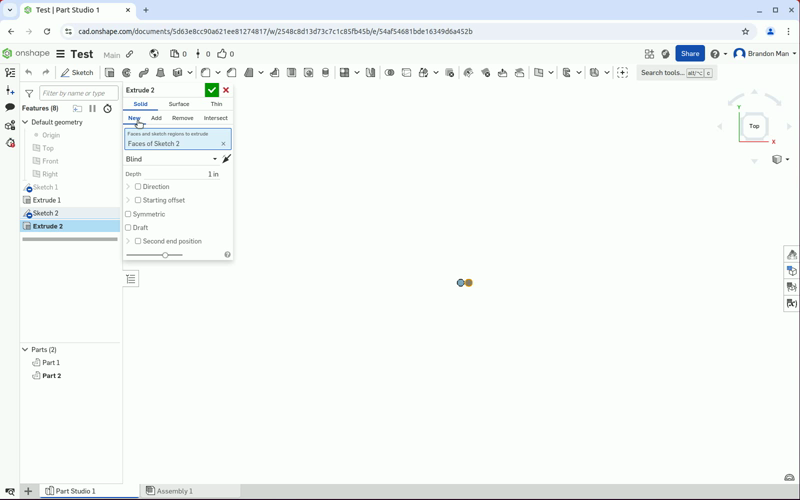
click(137, 120)
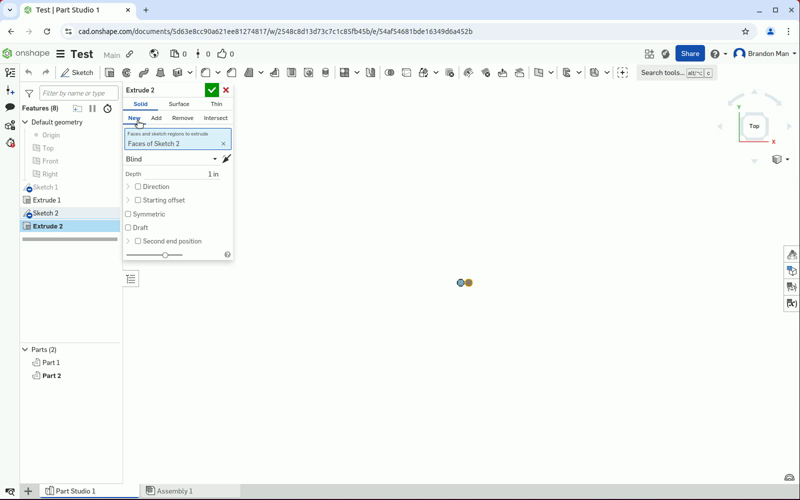
key(tab, 4)
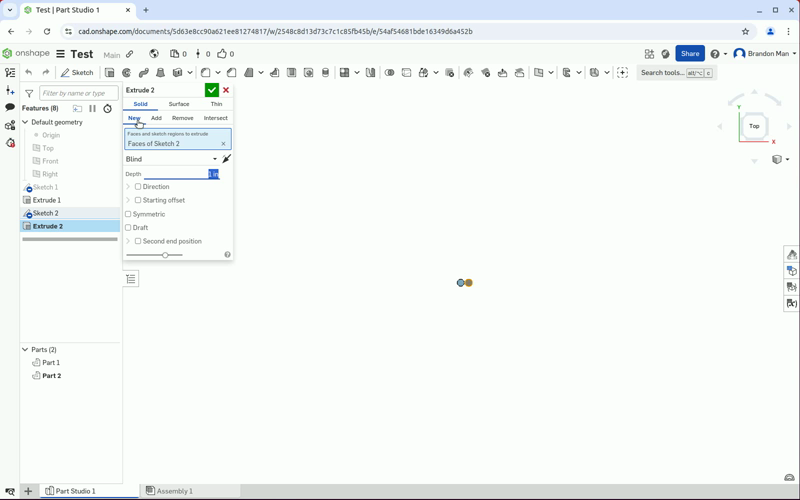
text(24.072)
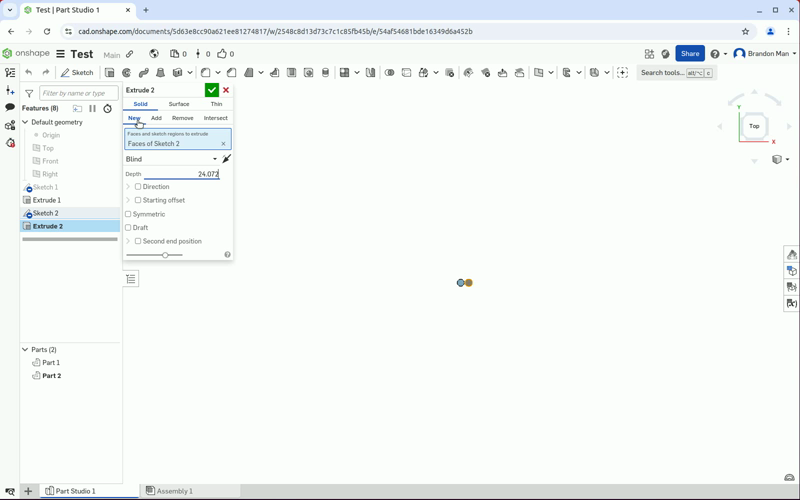
key(tab, 3)
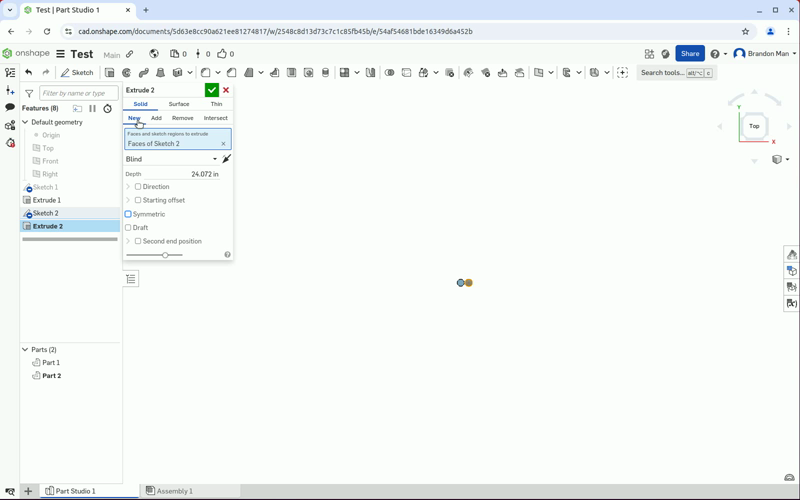
key(space)
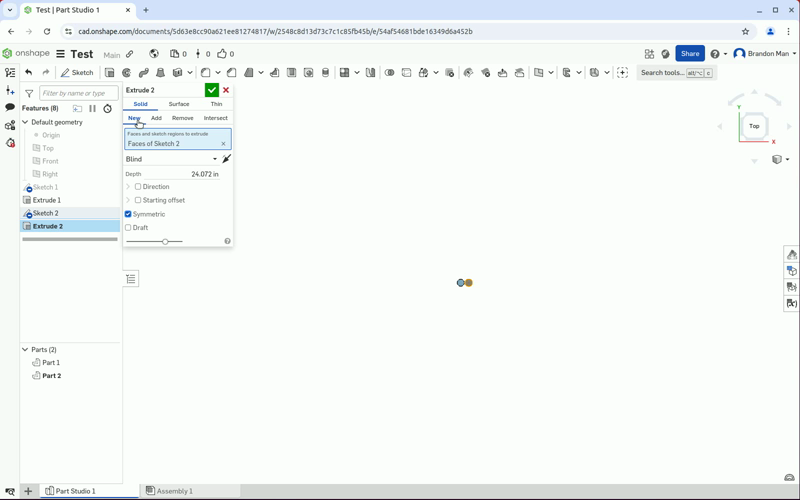
key(enter)
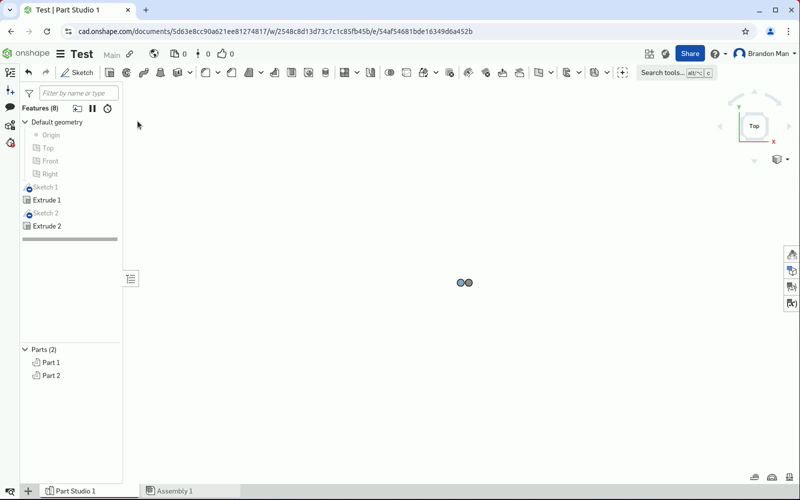
key(shift+h)
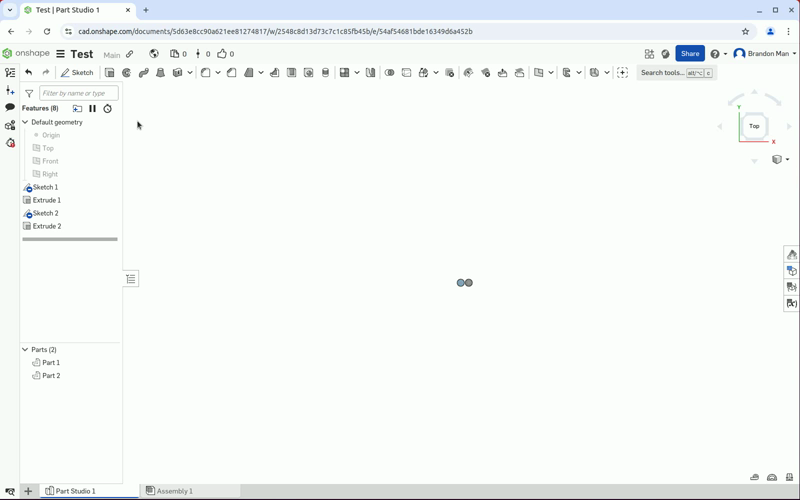
key(shift+h)
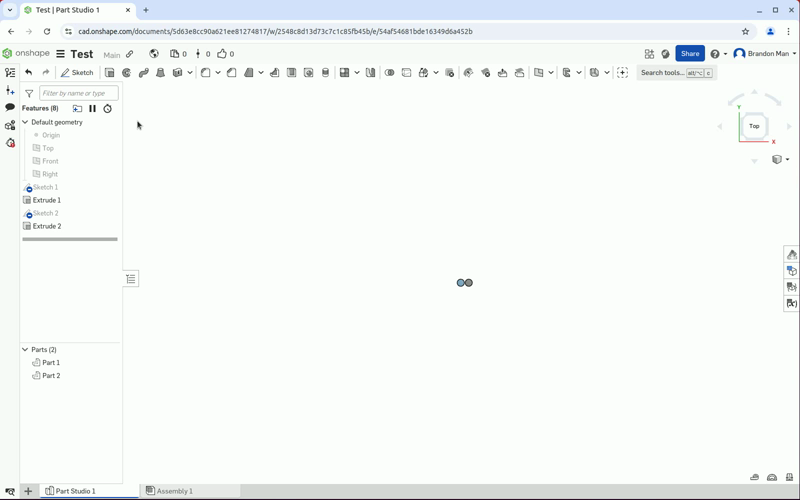
mouse_move(73, 189)
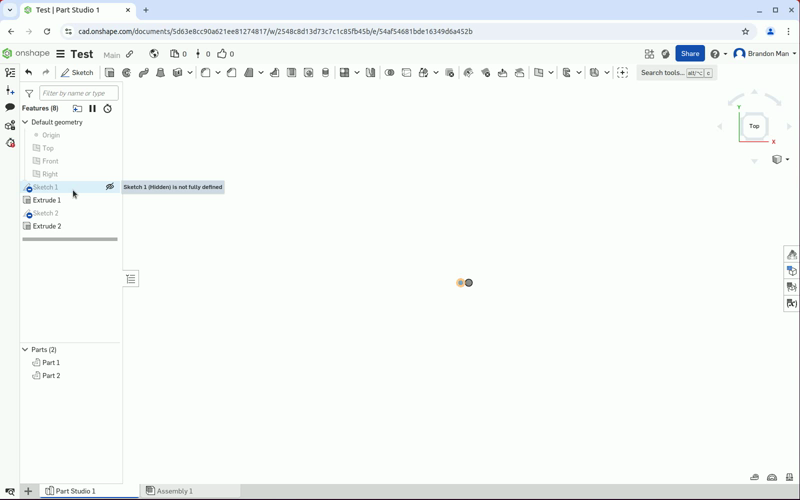
click(73, 189)
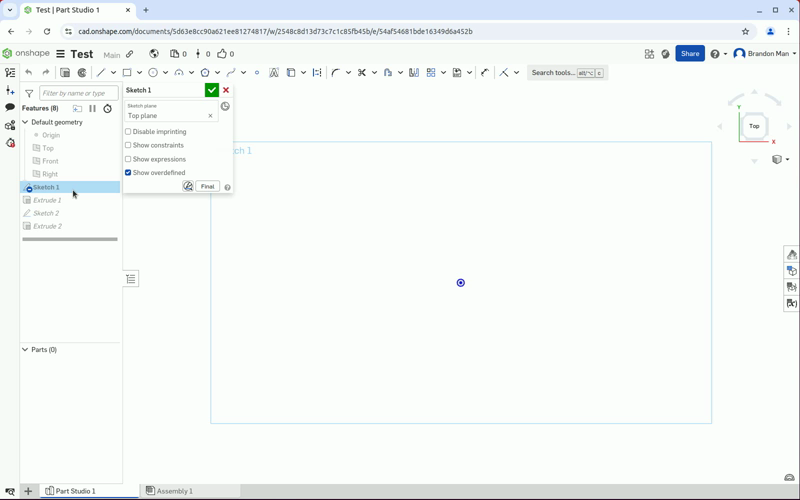
mouse_move(229, 92)
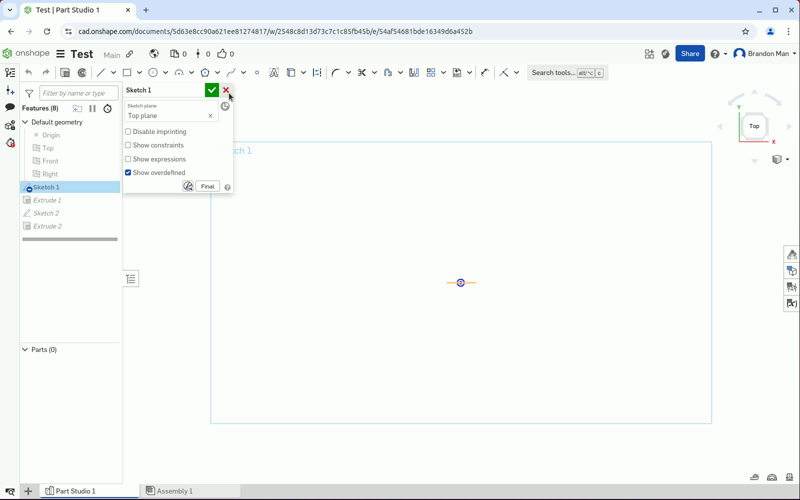
click(229, 92)
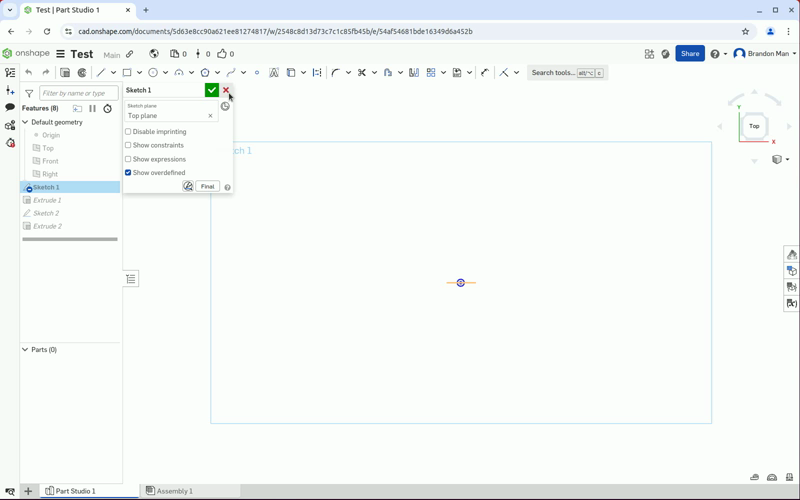
key(shift+s)
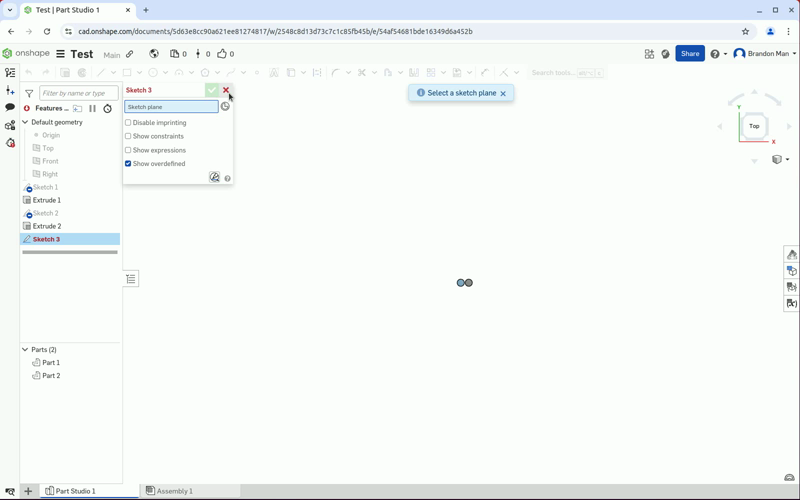
mouse_move(73, 150)
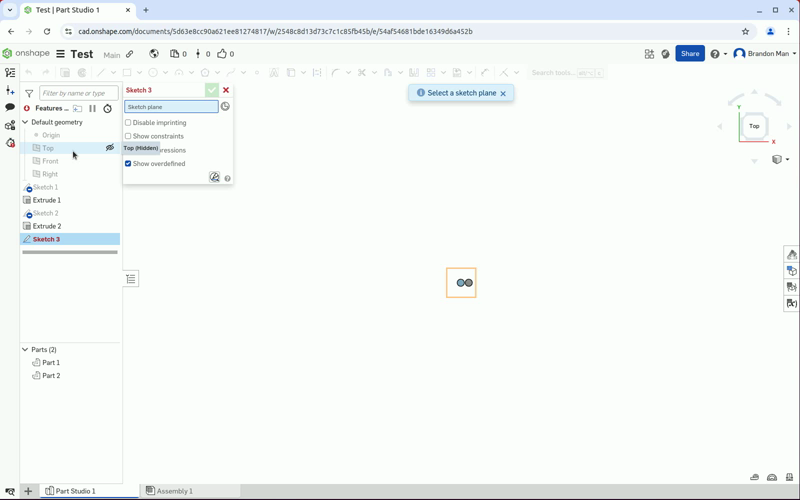
click(73, 150)
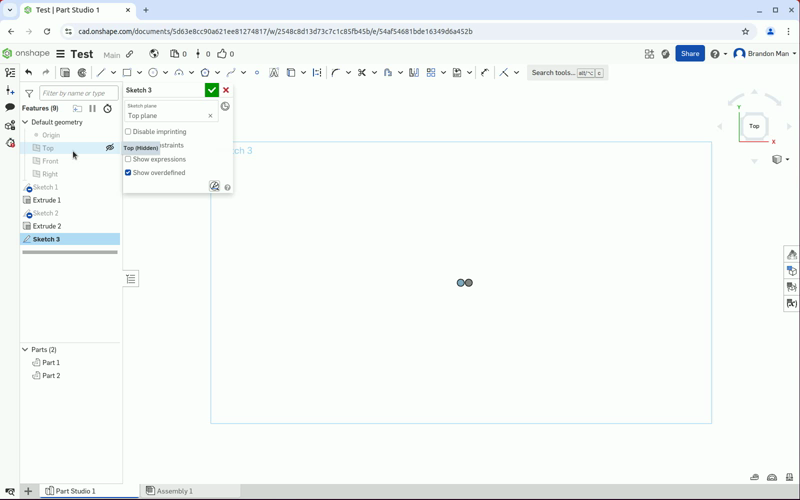
mouse_move(73, 352)
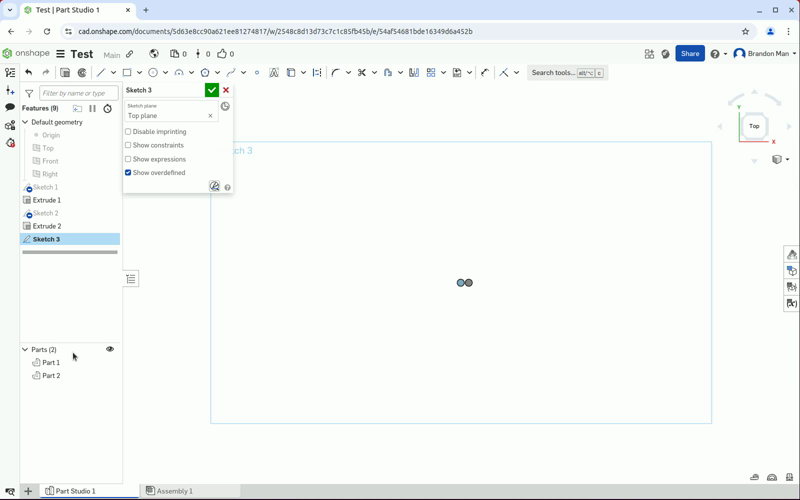
key(y)
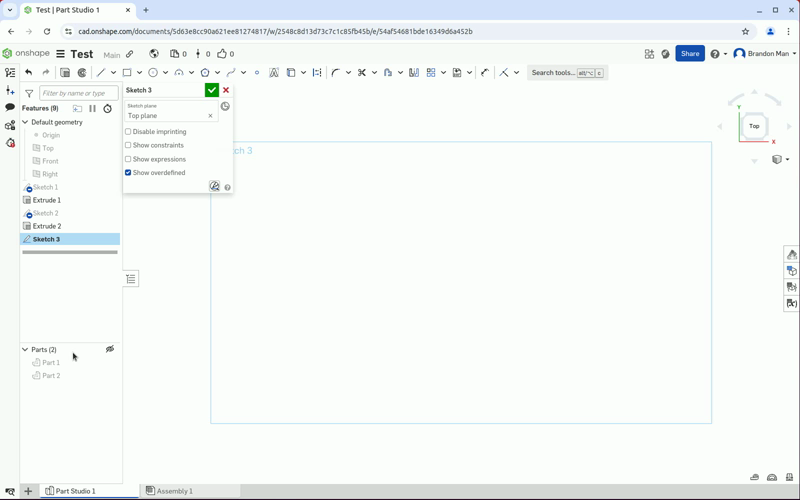
key(c)
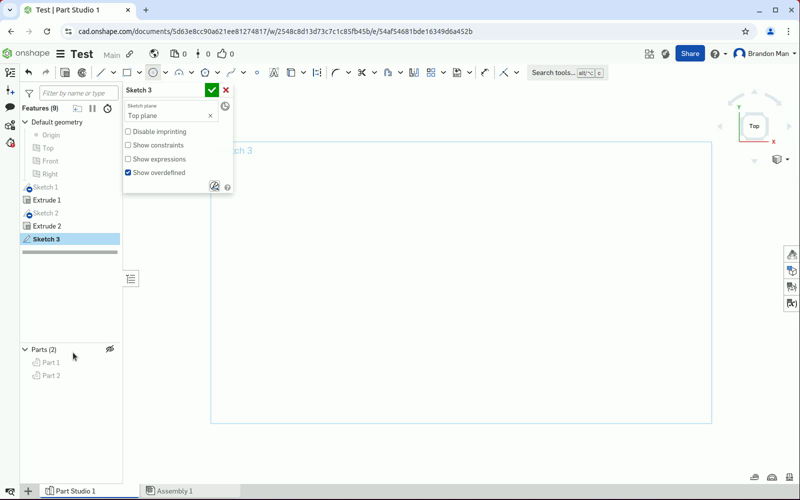
key_down(shift)
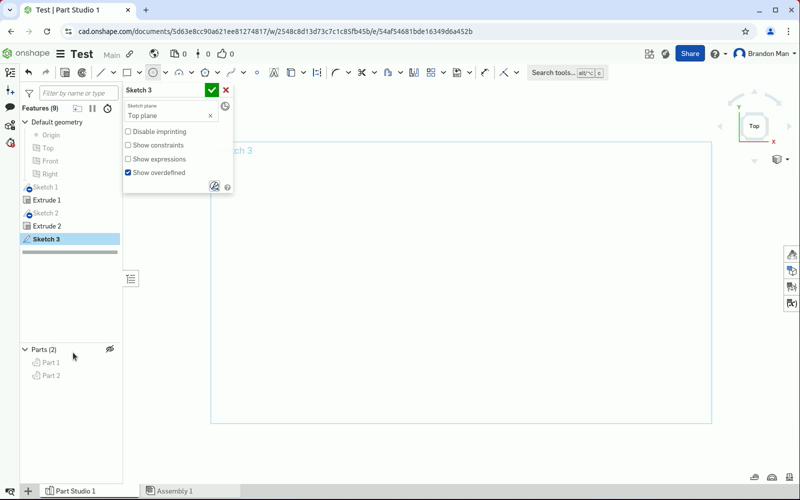
mouse_move(453, 282)
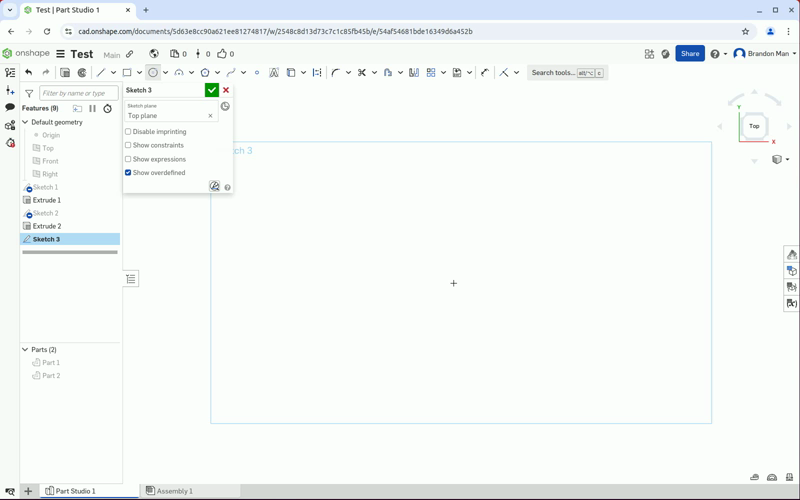
click(453, 282)
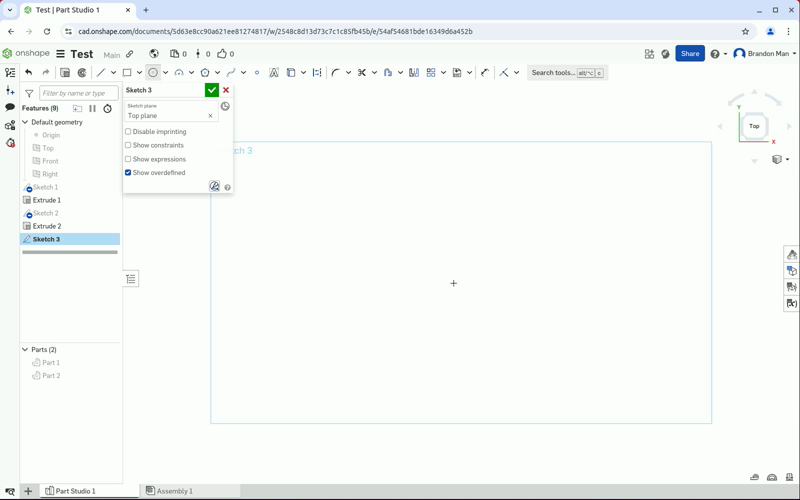
key_up(shift)
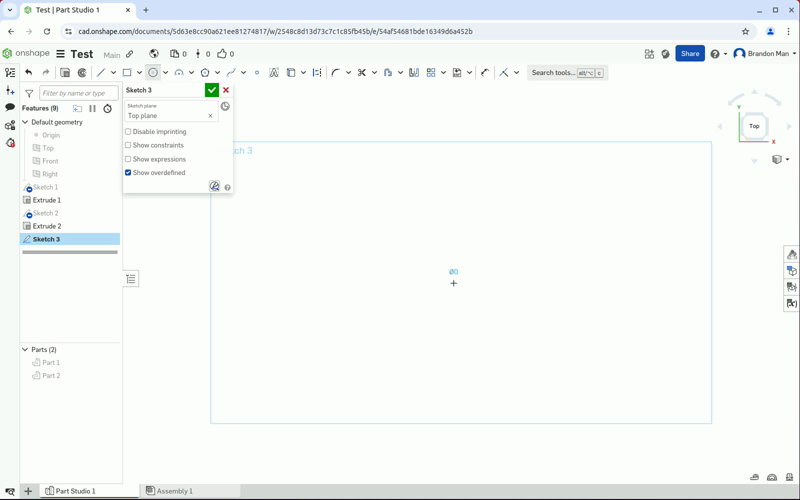
mouse_move(457, 282)
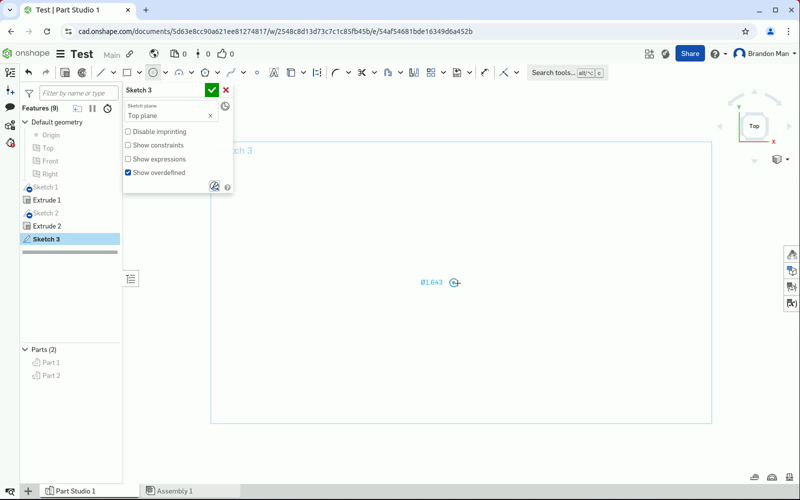
click(457, 282)
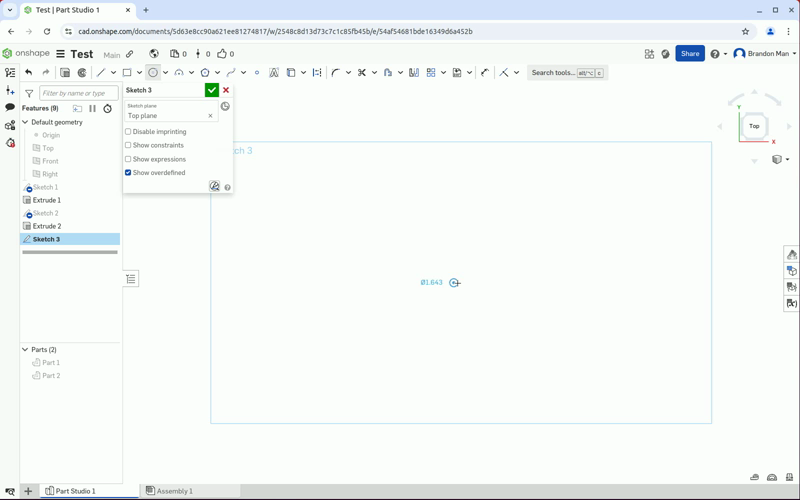
key(esc)
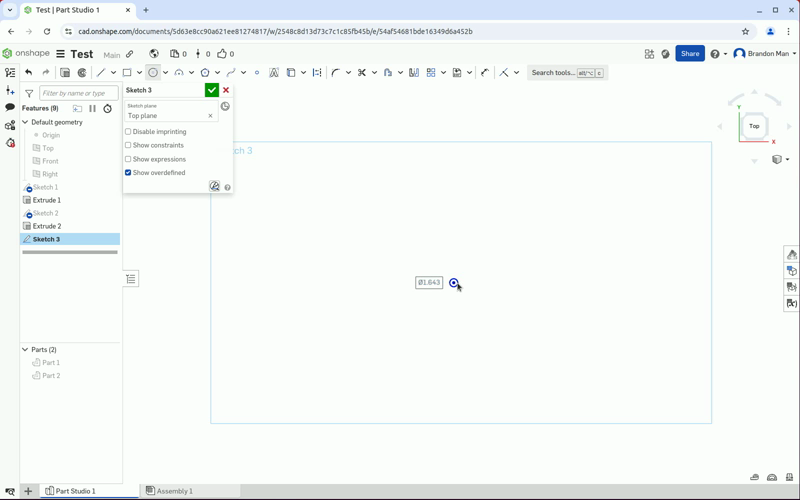
mouse_move(452, 285)
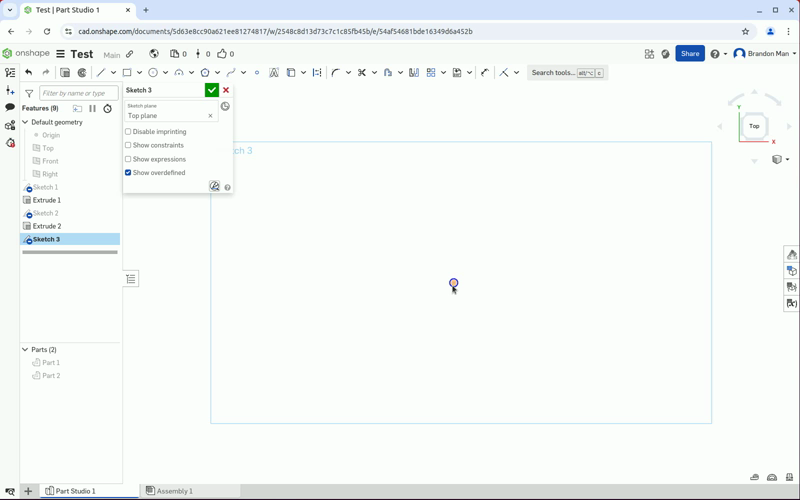
scroll(6)
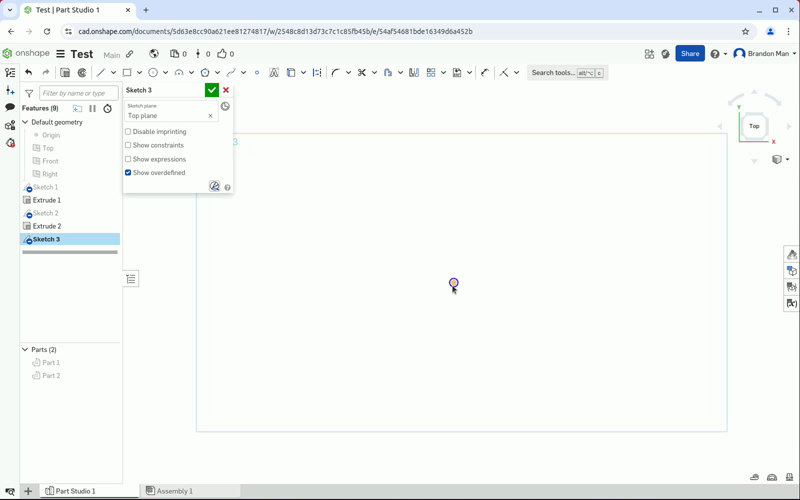
scroll(6)
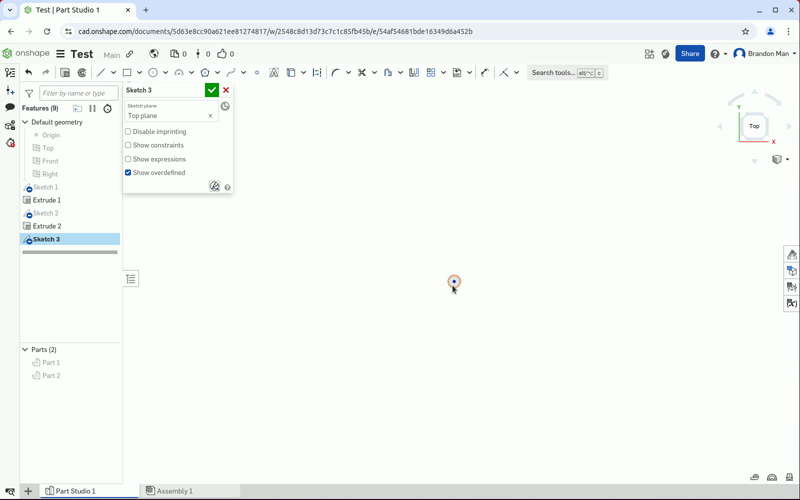
scroll(6)
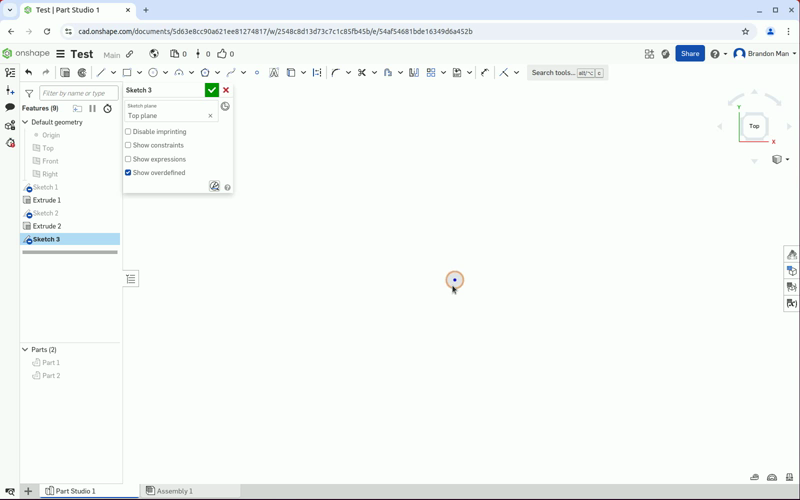
scroll(6)
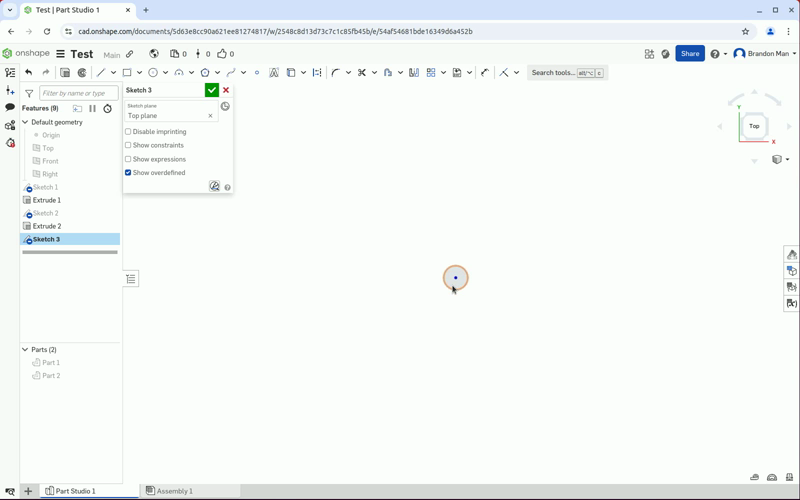
scroll(6)
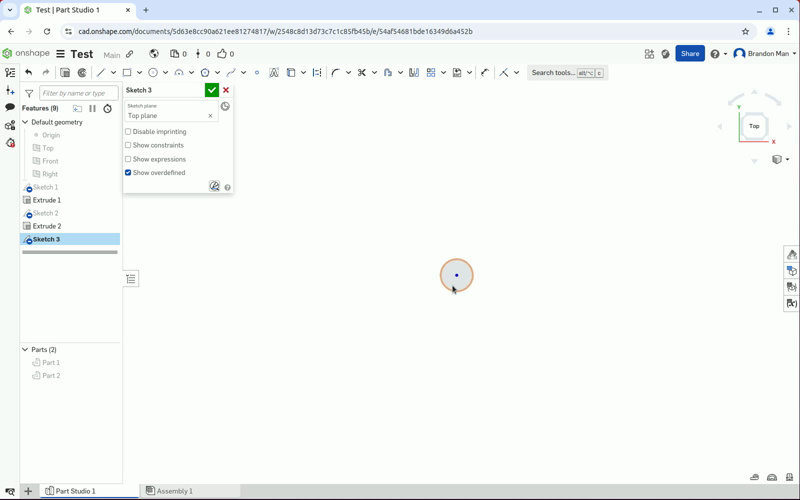
scroll(6)
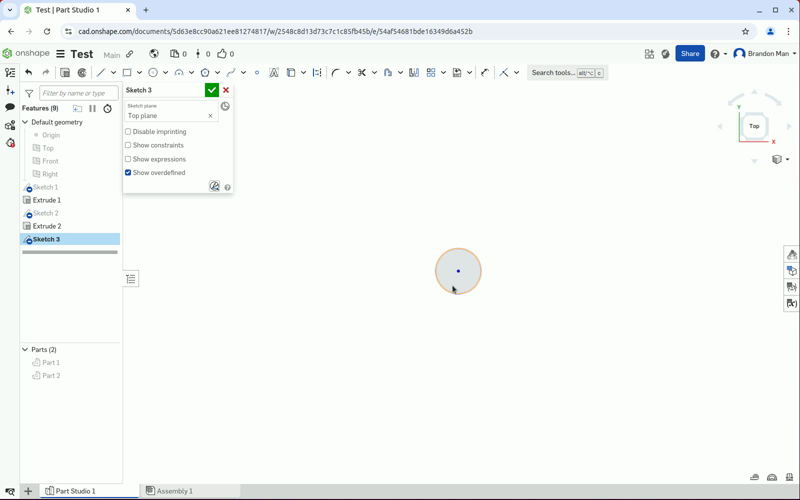
scroll(6)
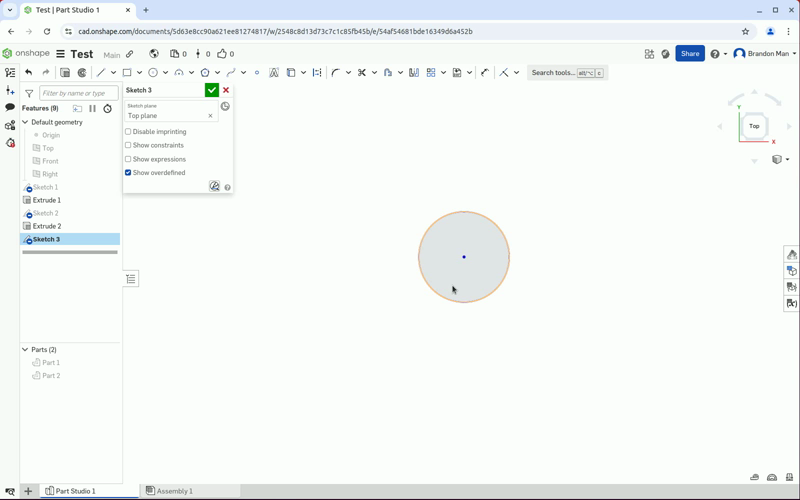
click(452, 285)
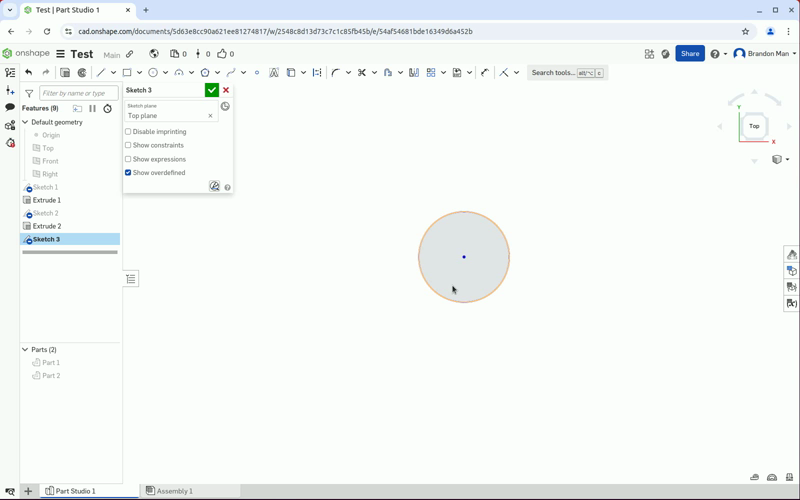
scroll(-6)
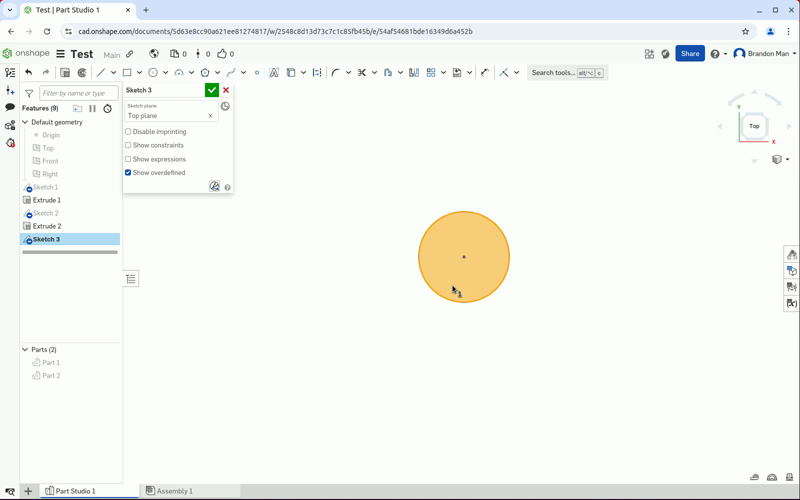
scroll(-6)
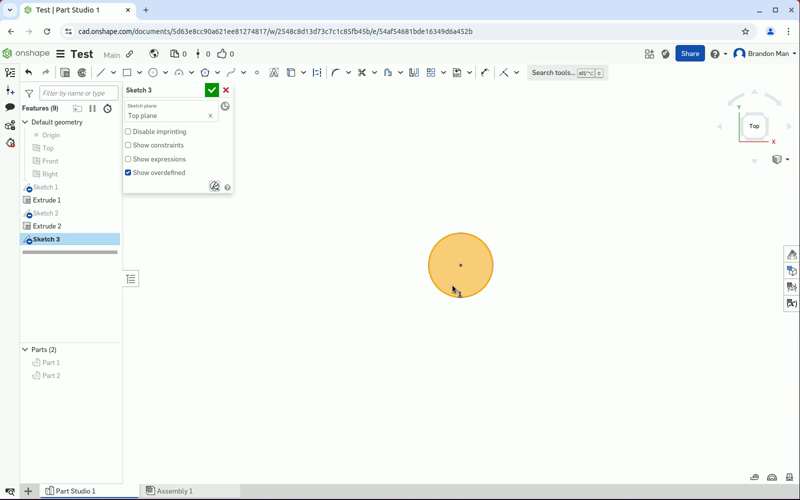
scroll(-6)
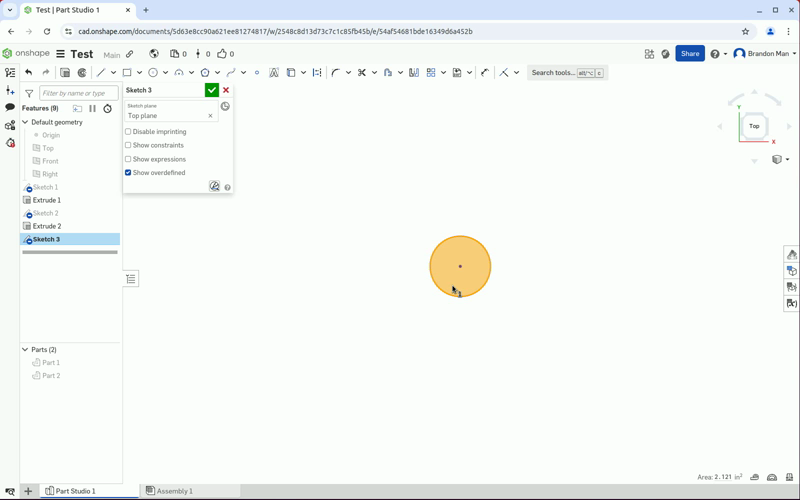
scroll(-6)
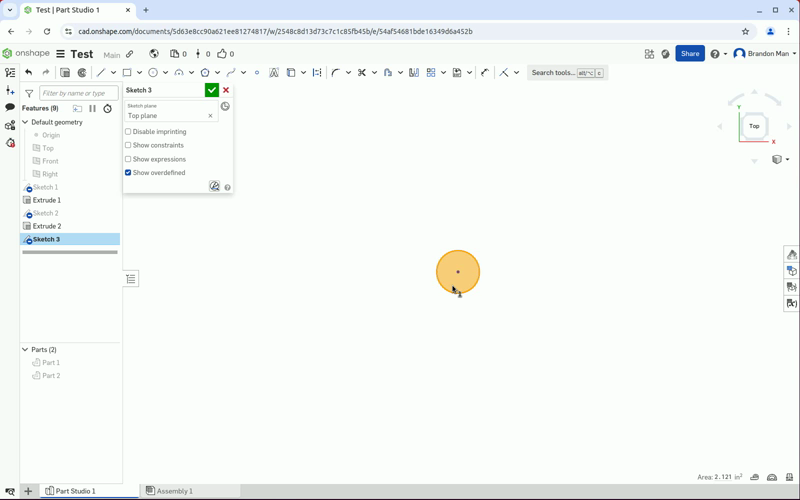
scroll(-6)
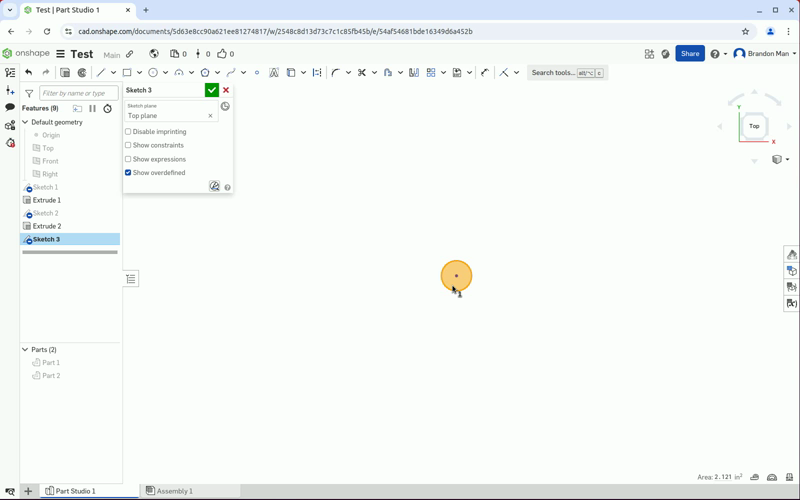
scroll(-6)
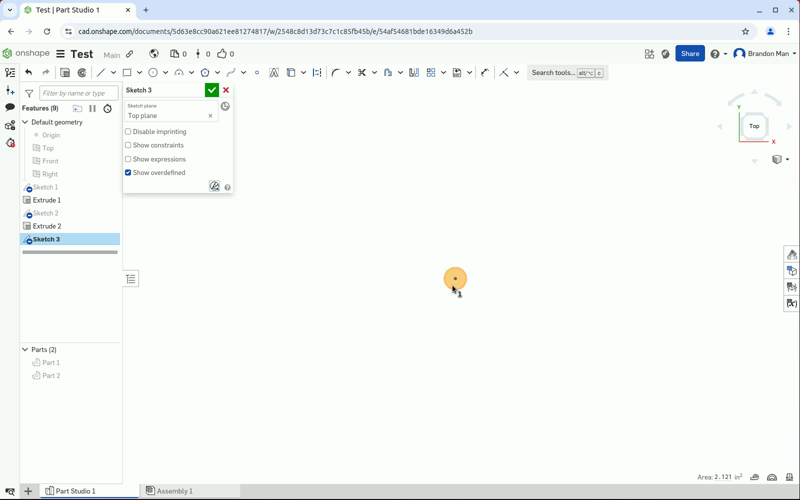
scroll(-6)
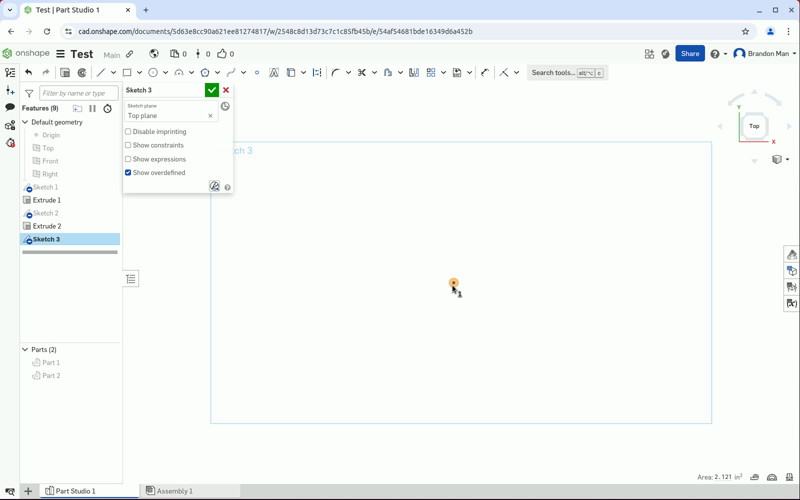
mouse_move(73, 352)
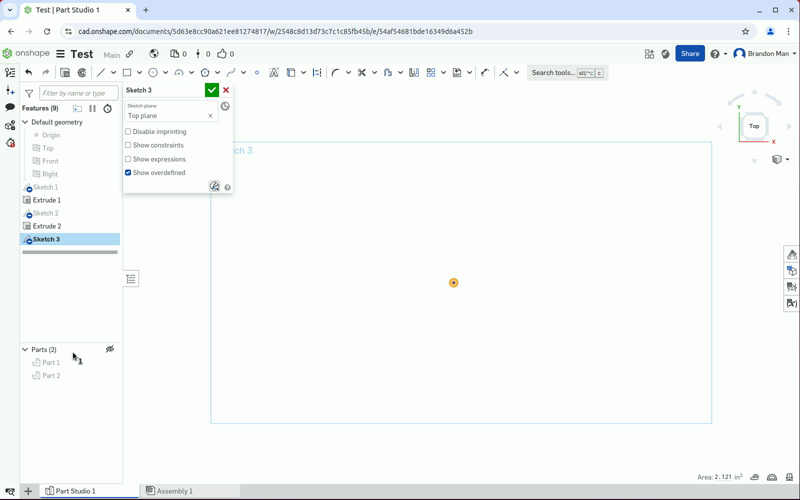
key(shift+y)
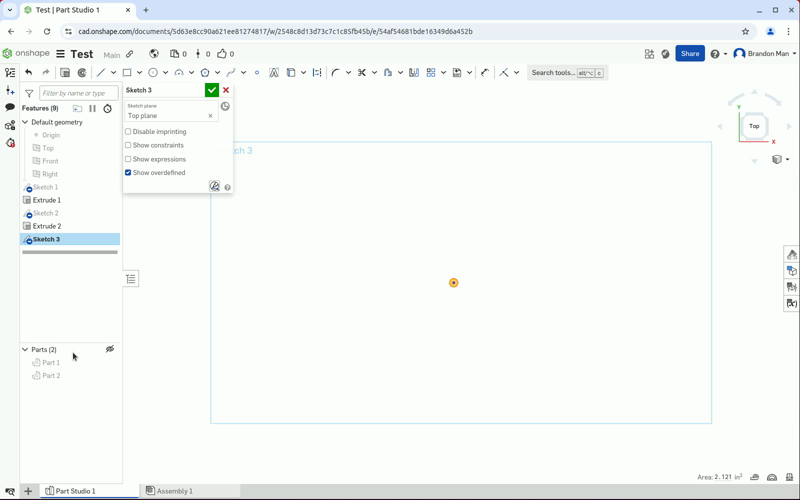
key(shift+e)
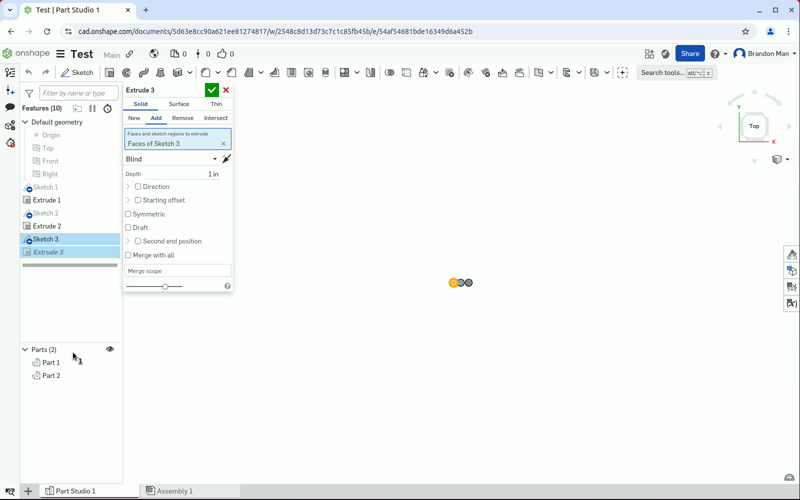
mouse_move(143, 106)
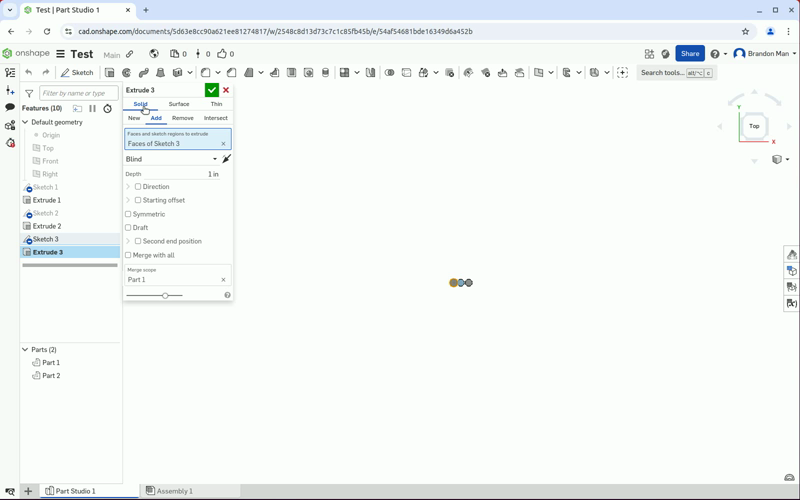
click(143, 106)
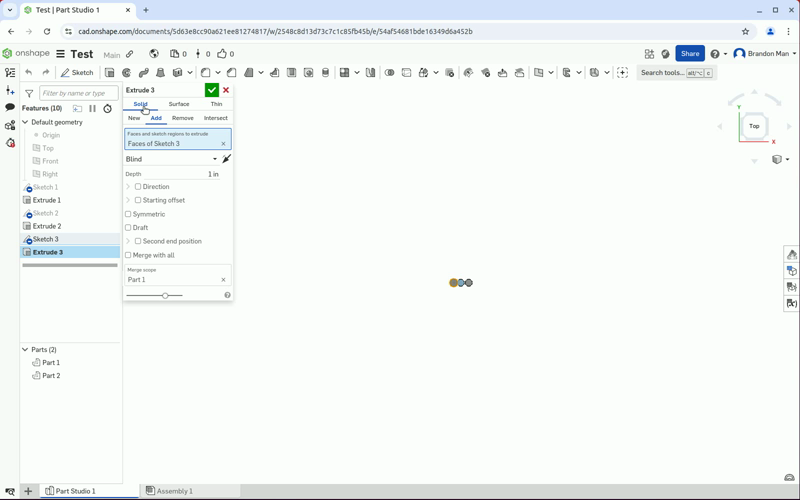
mouse_move(137, 120)
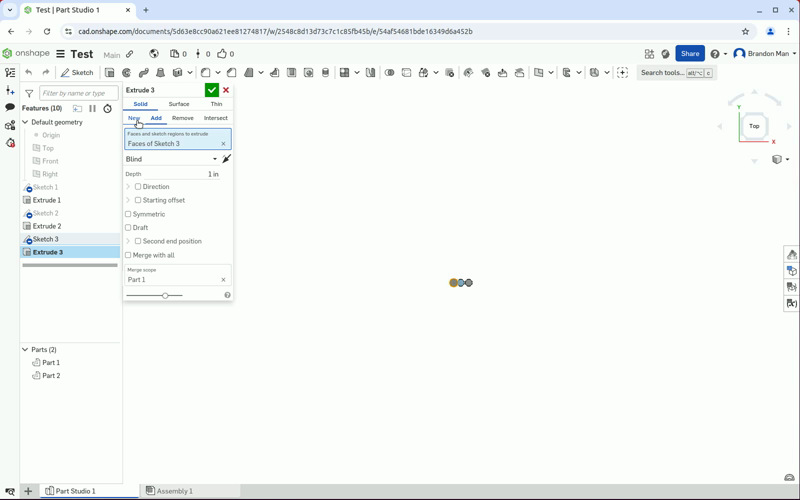
click(137, 120)
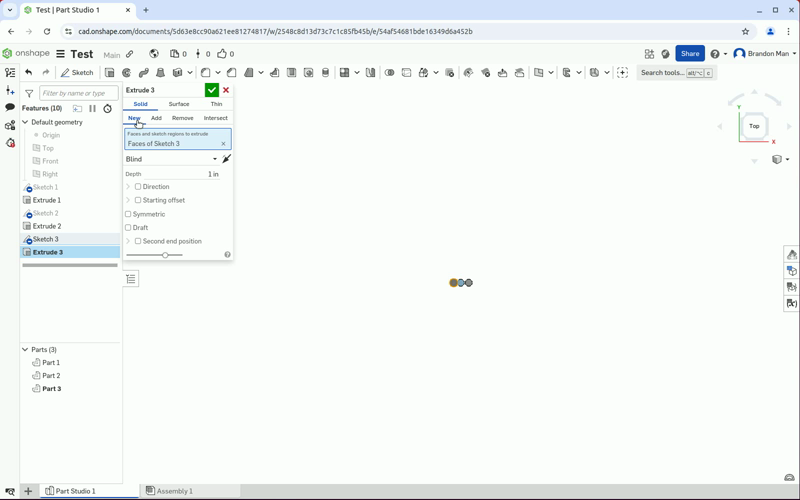
key(tab, 4)
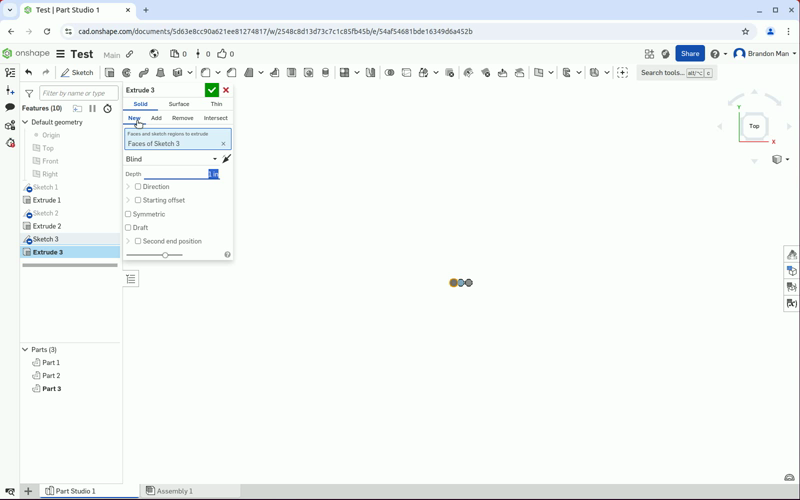
text(39.958)
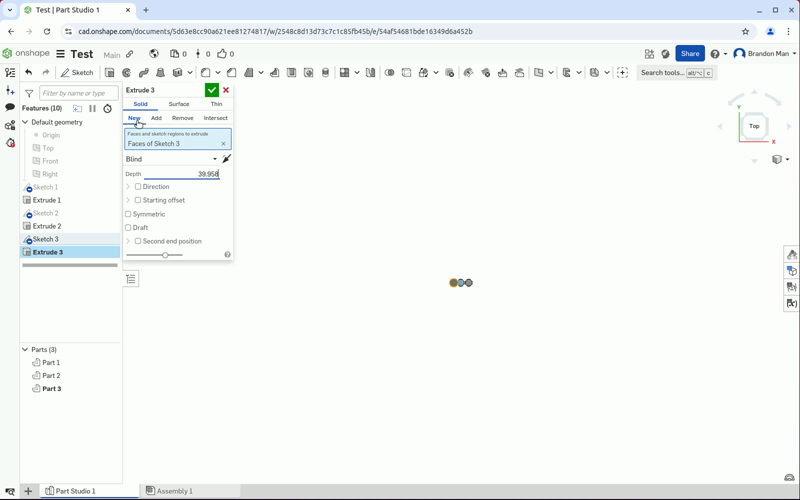
key(tab, 3)
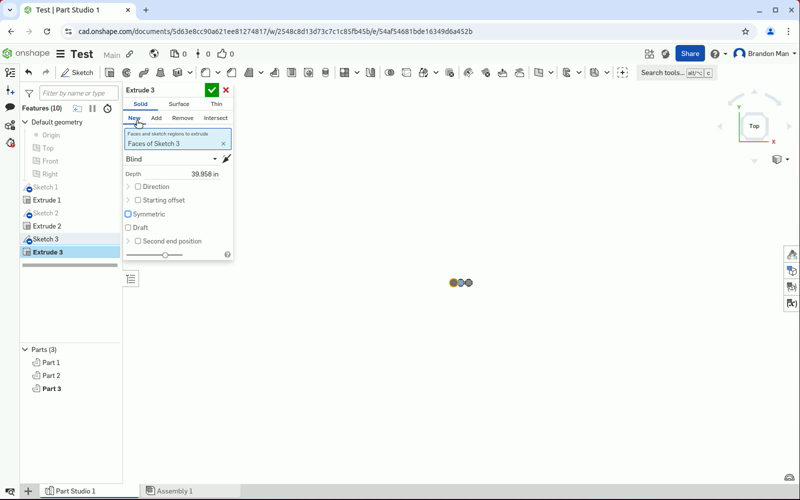
key(space)
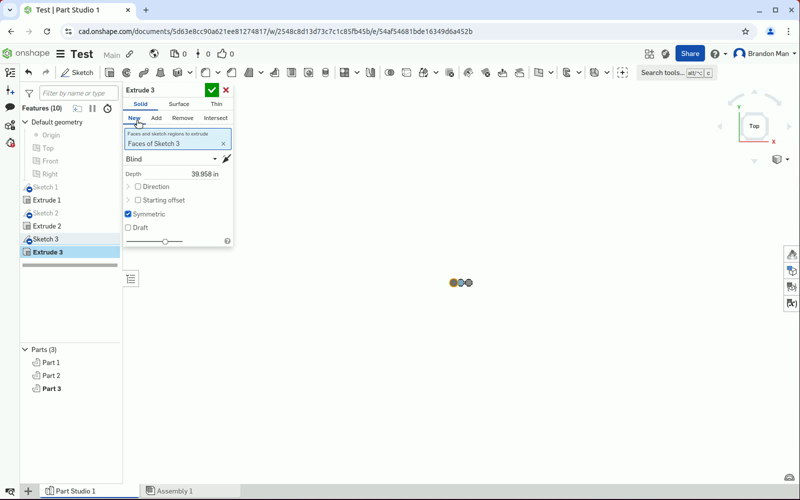
key(enter)
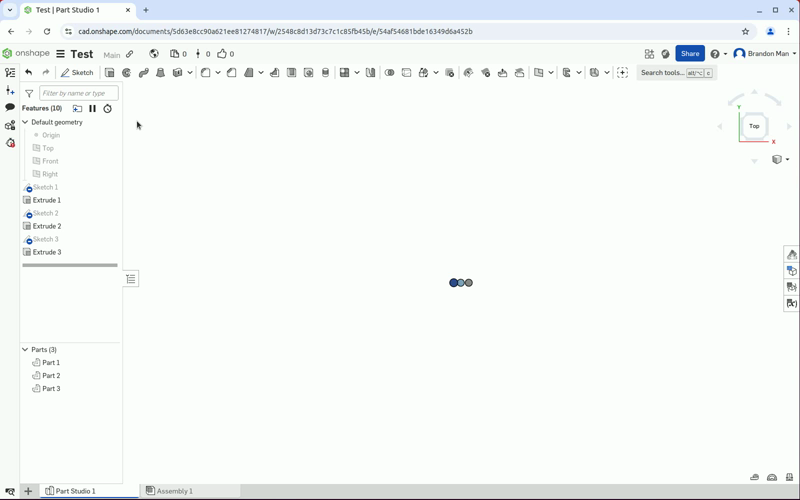
key(shift+h)
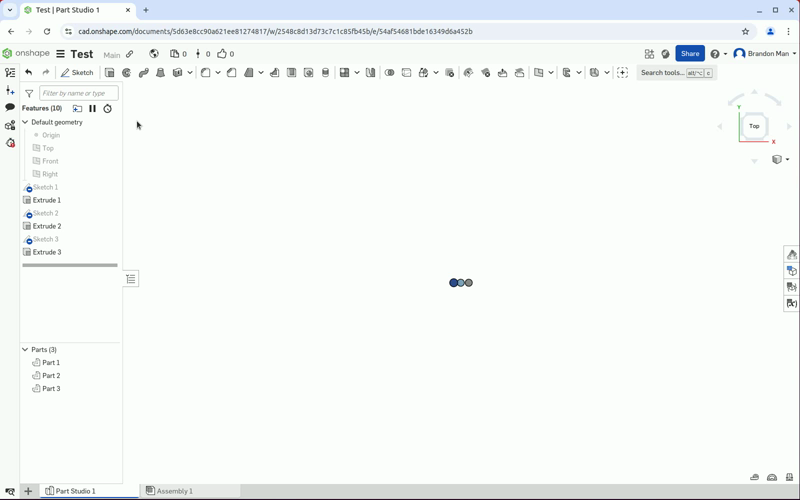
key(shift+h)
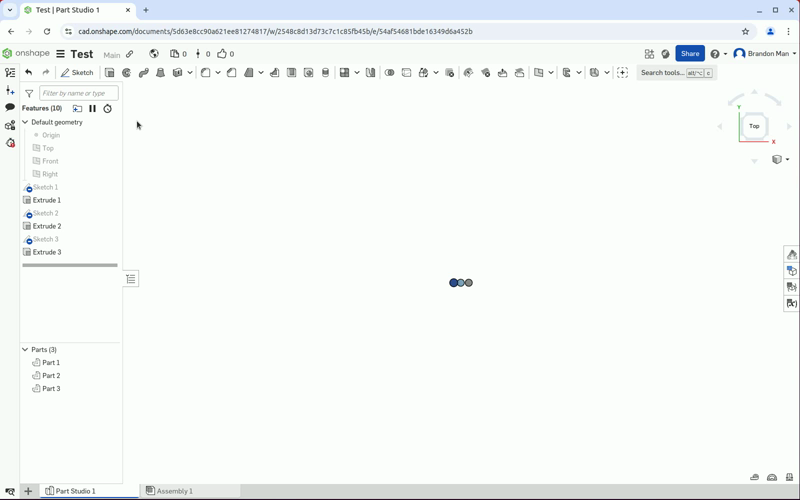
mouse_move(73, 189)
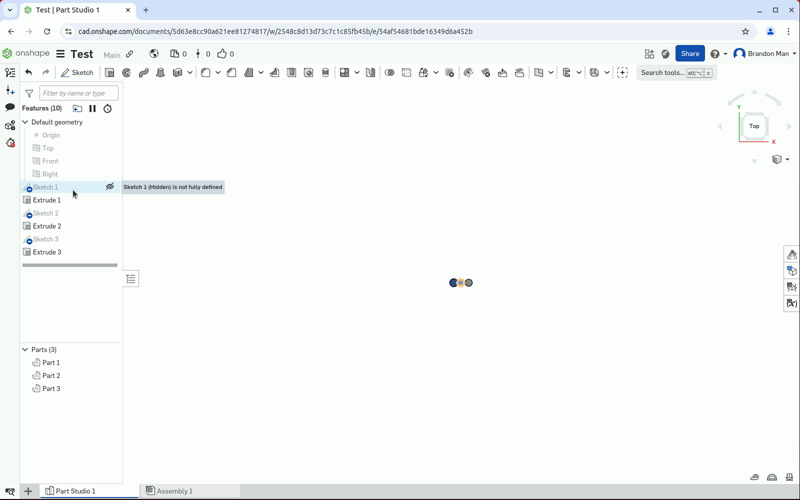
click(73, 189)
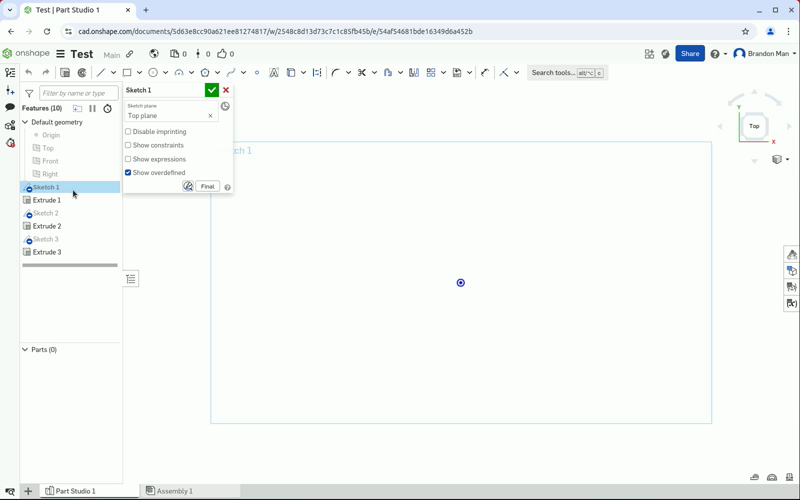
mouse_move(229, 92)
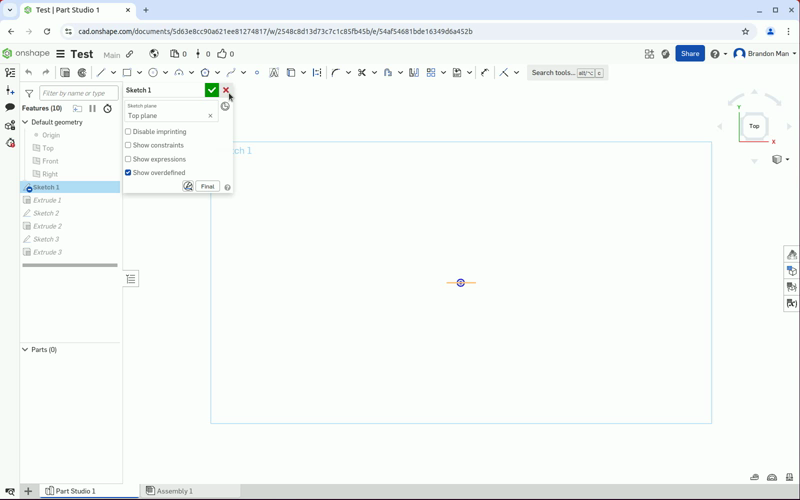
click(229, 92)
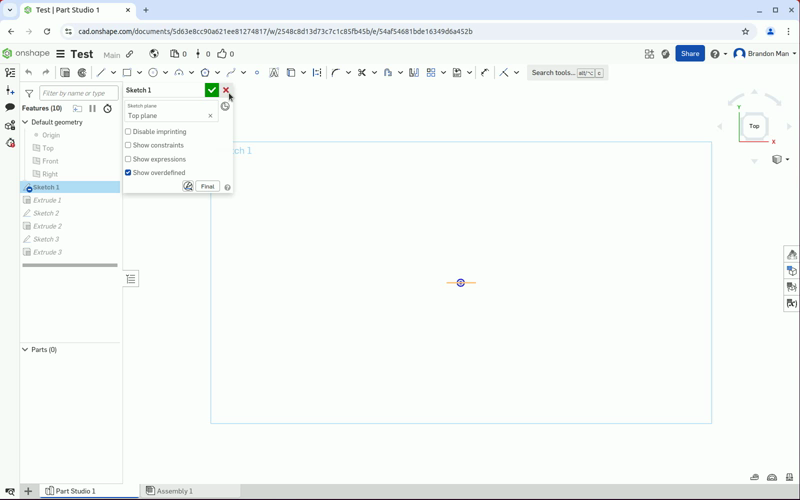
key(shift+s)
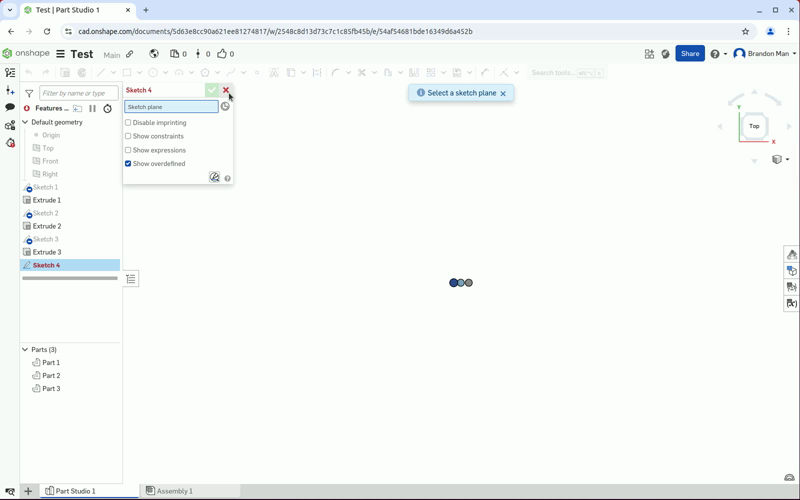
mouse_move(73, 150)
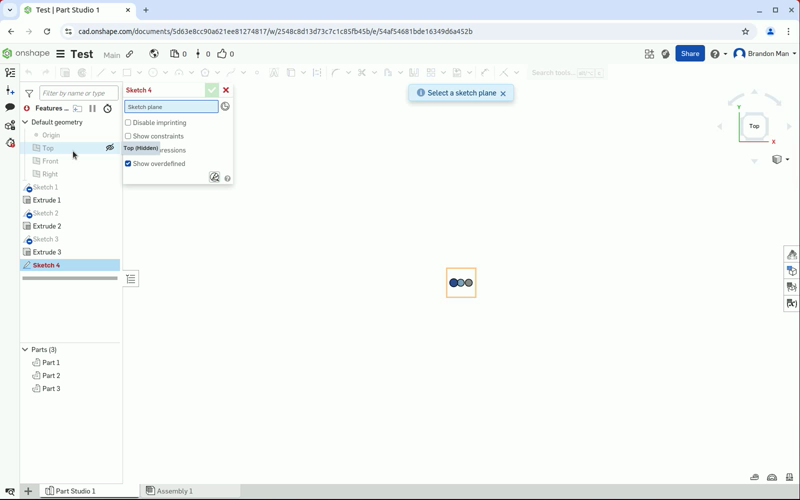
click(73, 150)
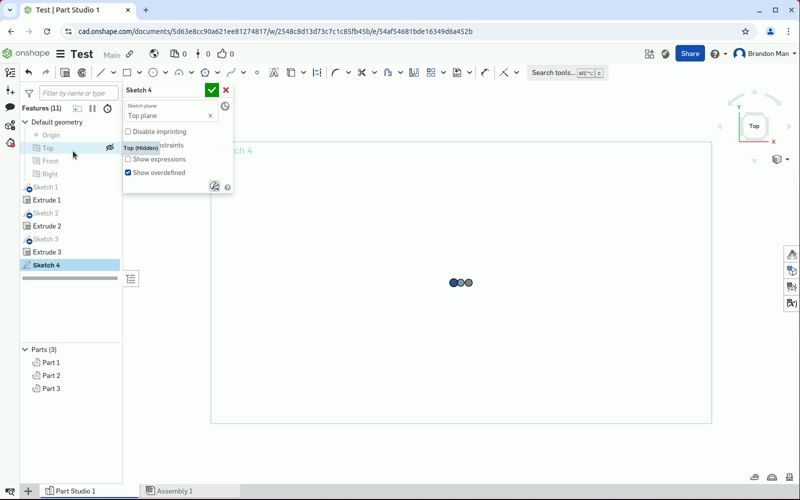
mouse_move(73, 352)
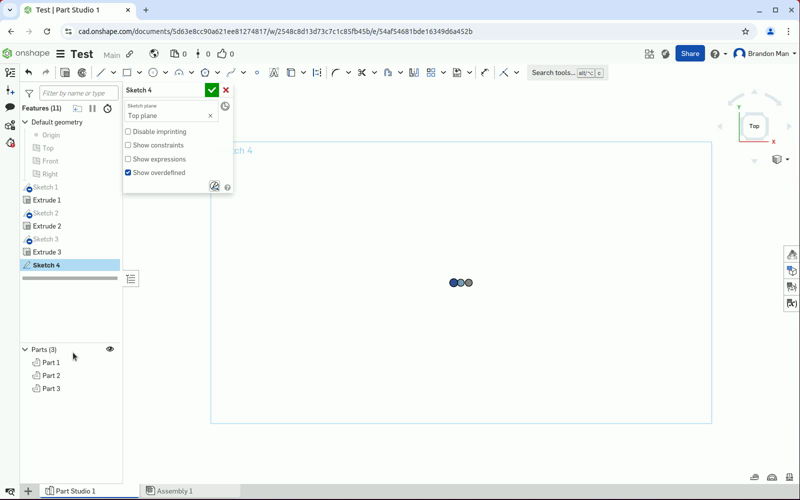
key(y)
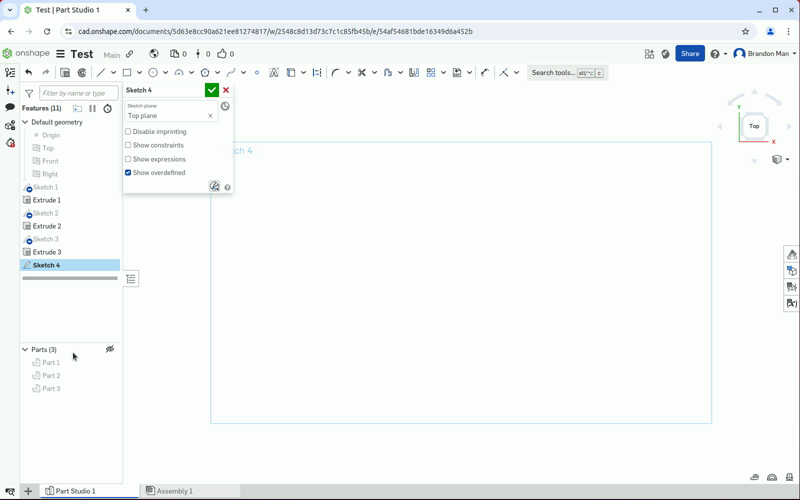
key(c)
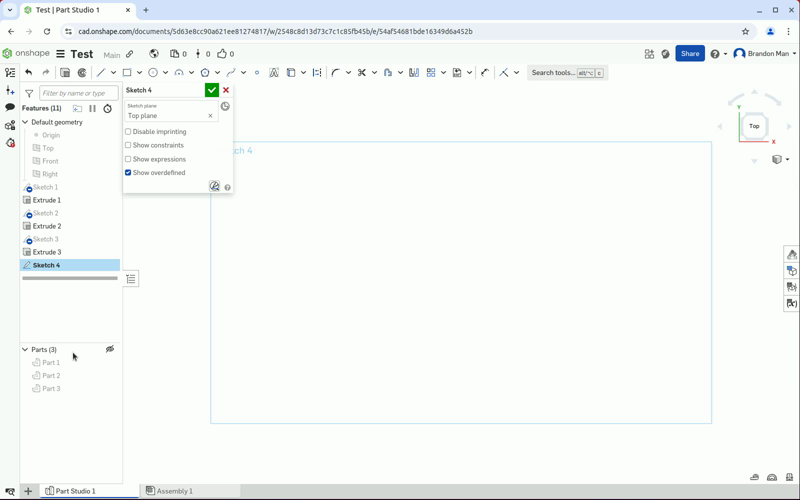
key_down(shift)
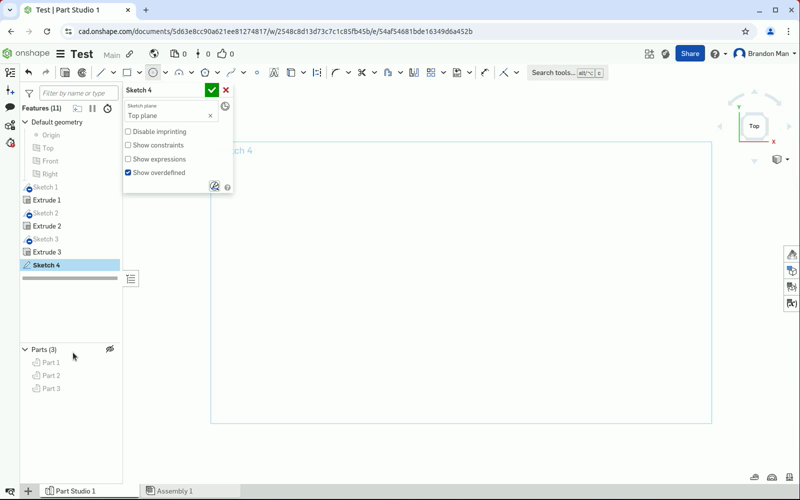
mouse_move(445, 282)
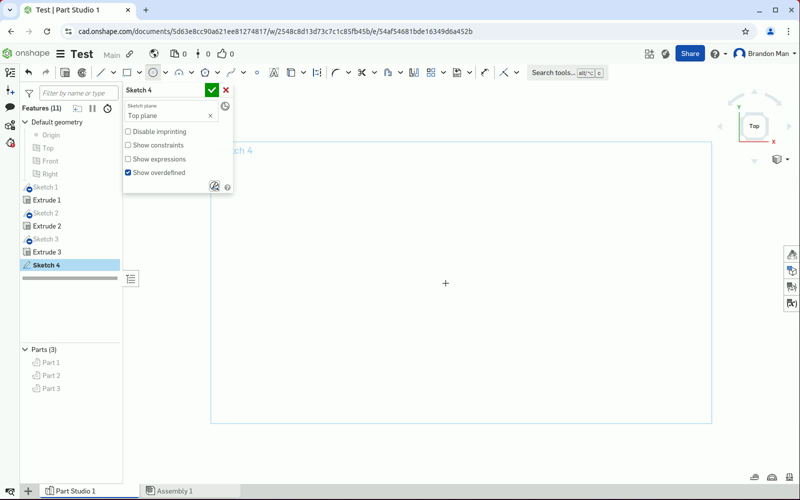
click(445, 282)
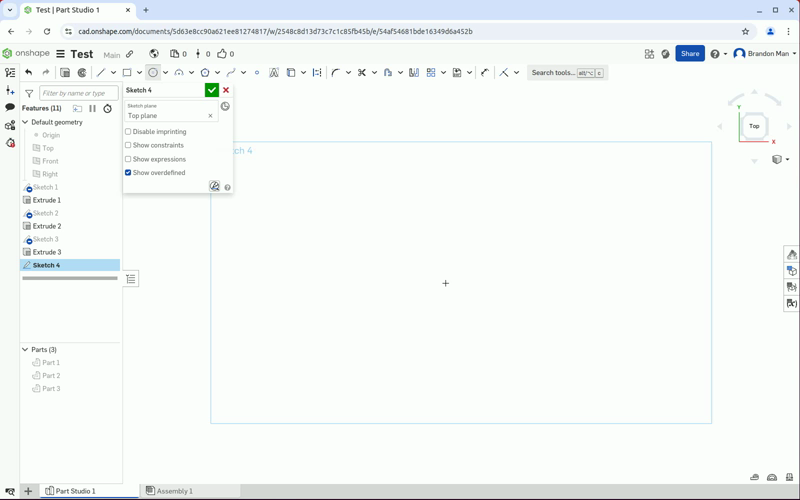
key_up(shift)
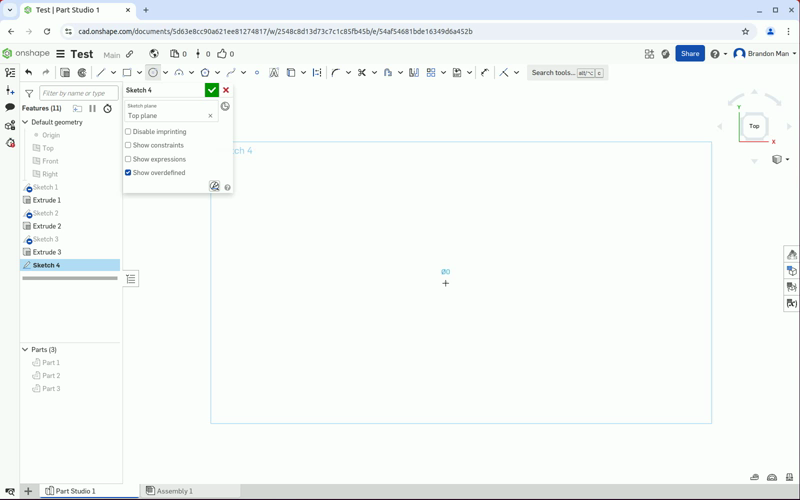
mouse_move(449, 282)
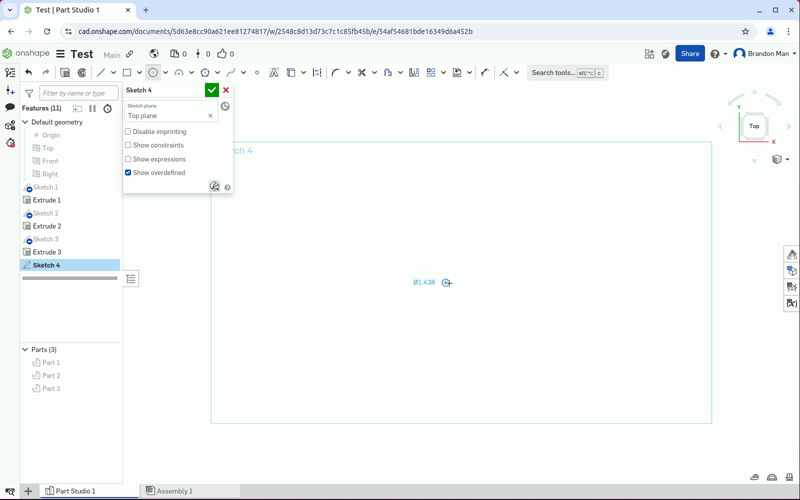
click(449, 282)
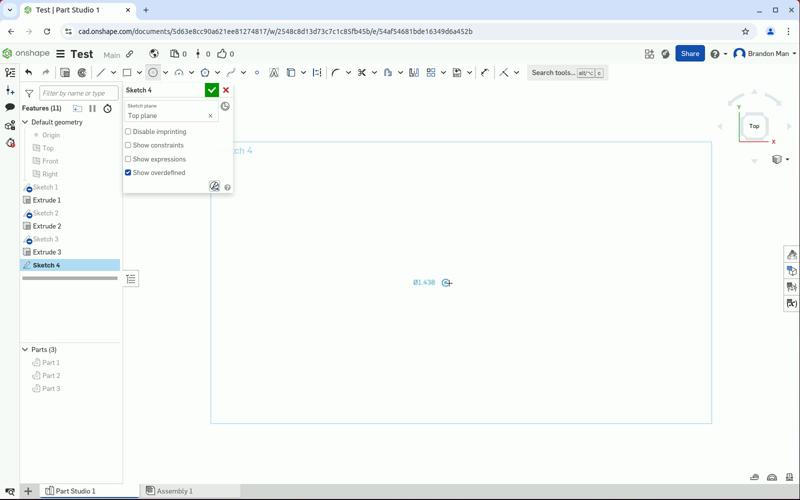
key(esc)
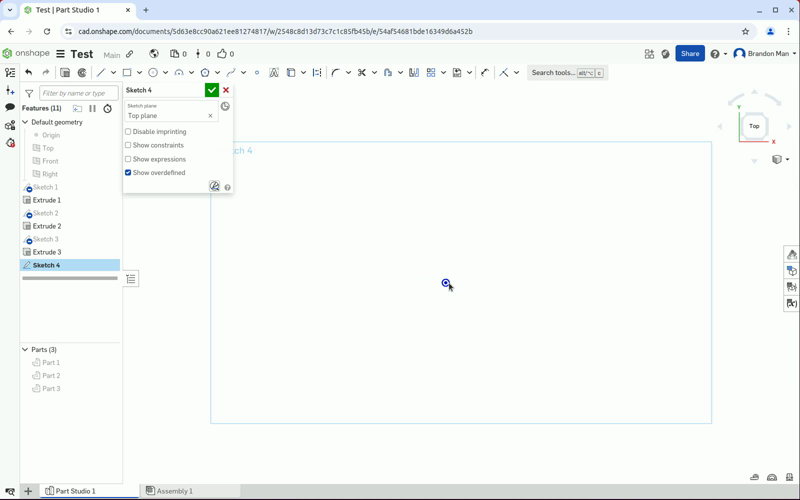
mouse_move(446, 284)
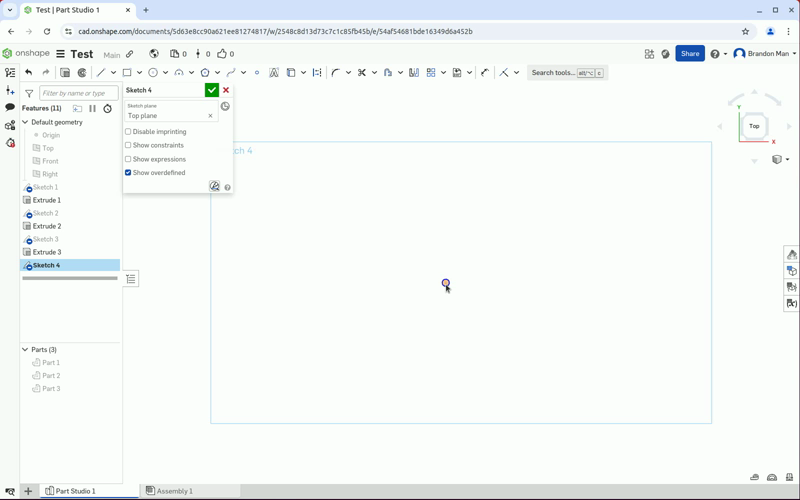
scroll(6)
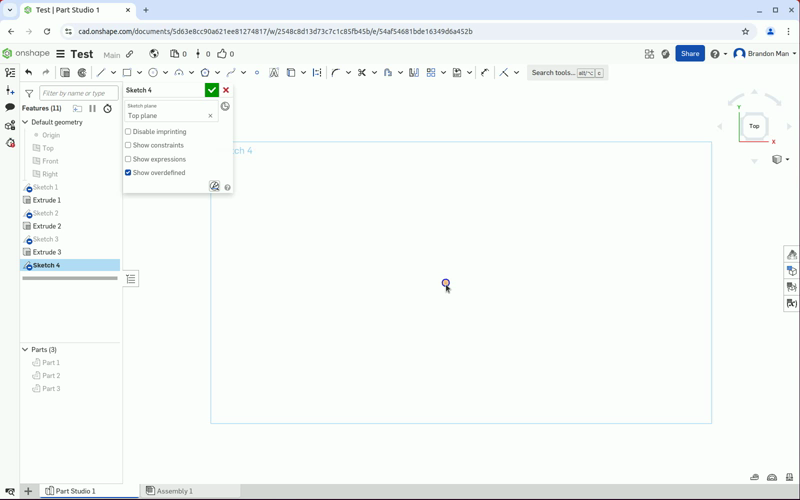
scroll(6)
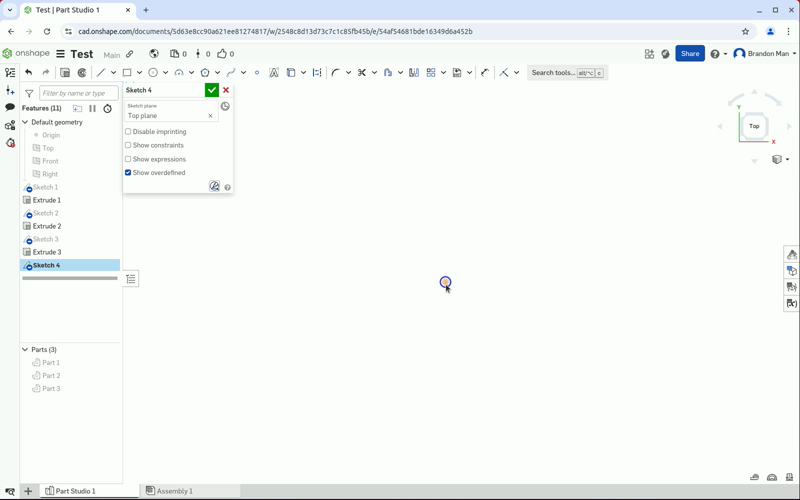
scroll(6)
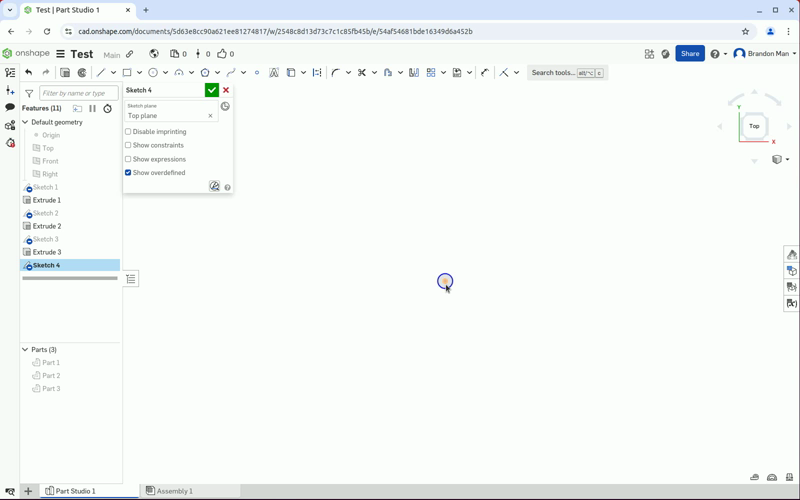
scroll(6)
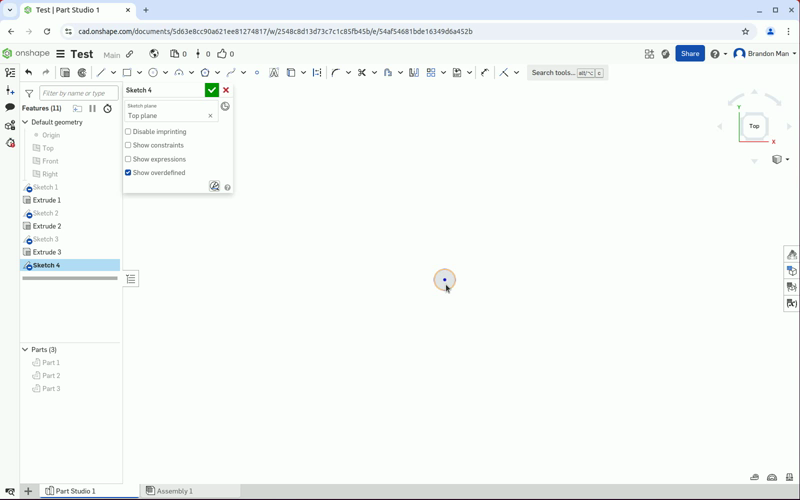
scroll(6)
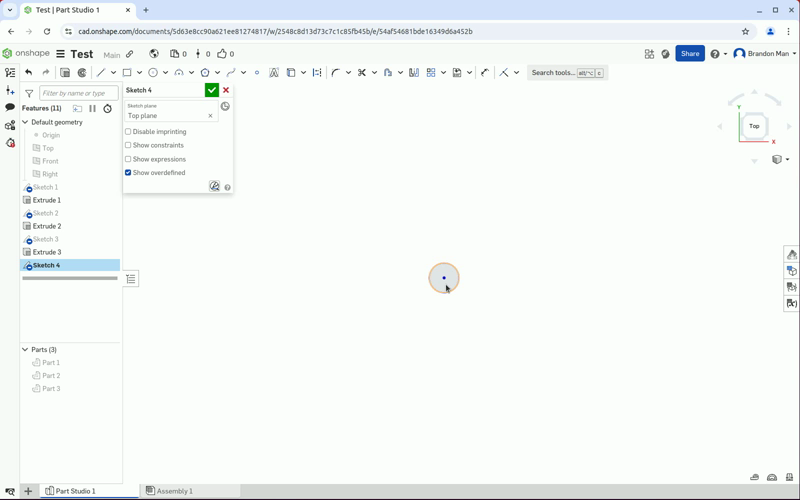
scroll(6)
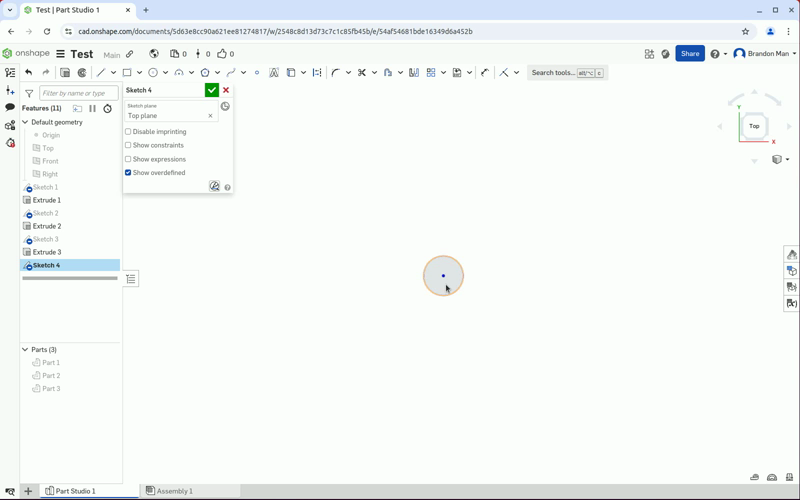
scroll(6)
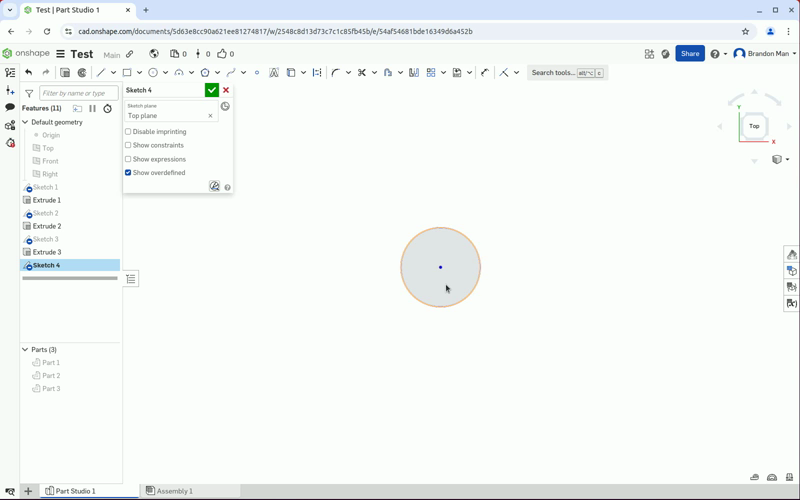
click(446, 284)
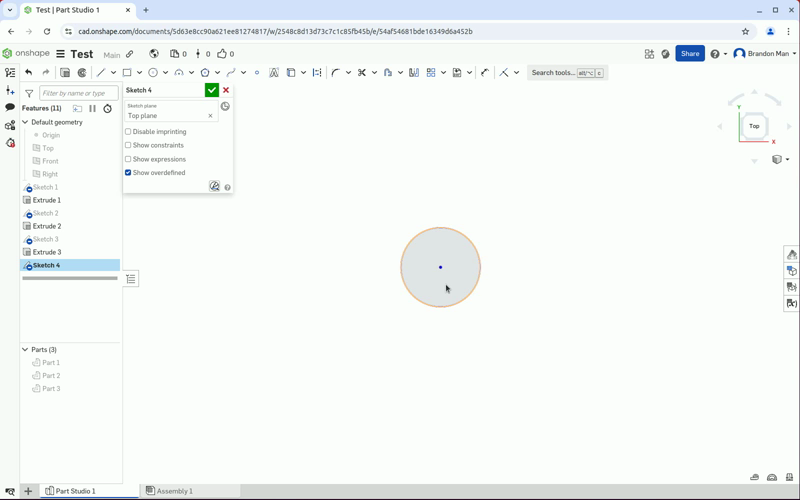
scroll(-6)
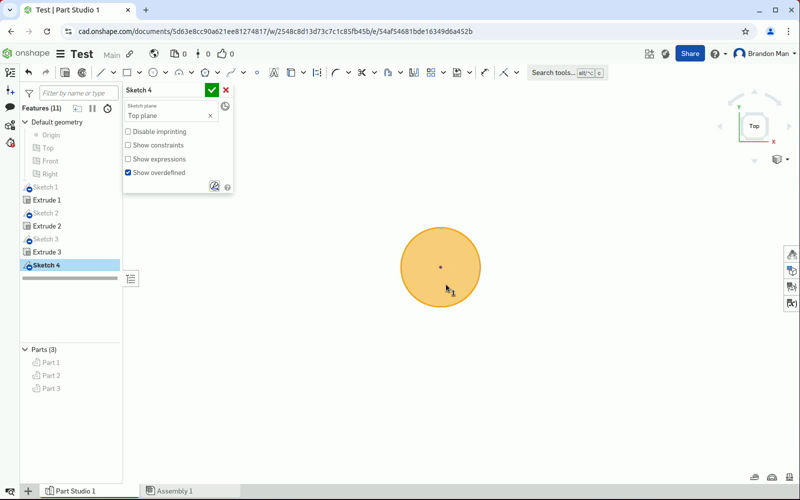
scroll(-6)
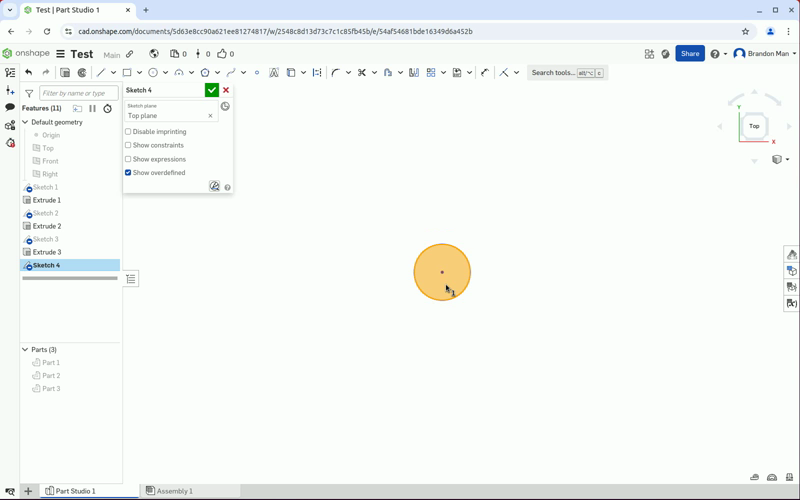
scroll(-6)
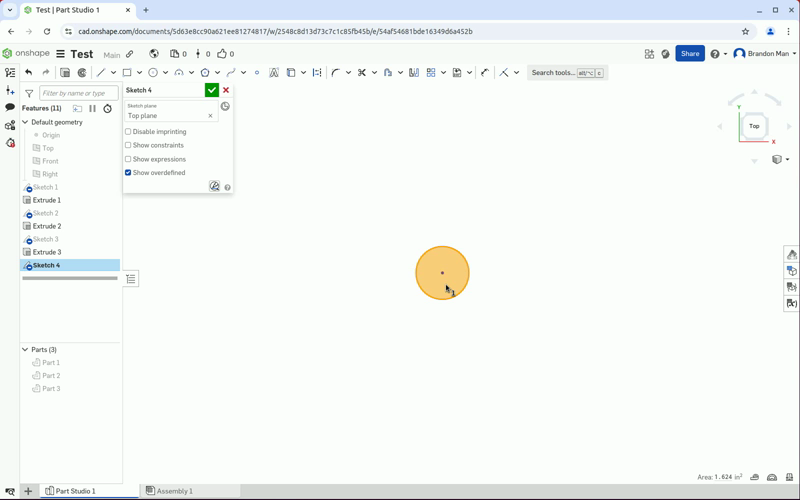
scroll(-6)
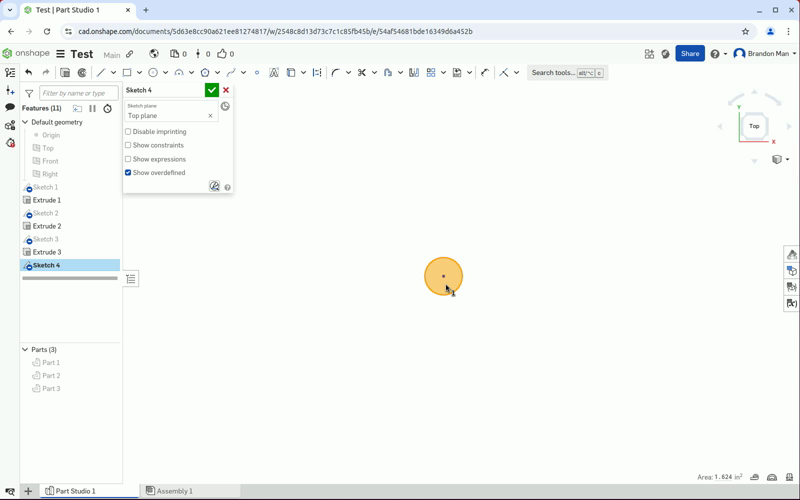
scroll(-6)
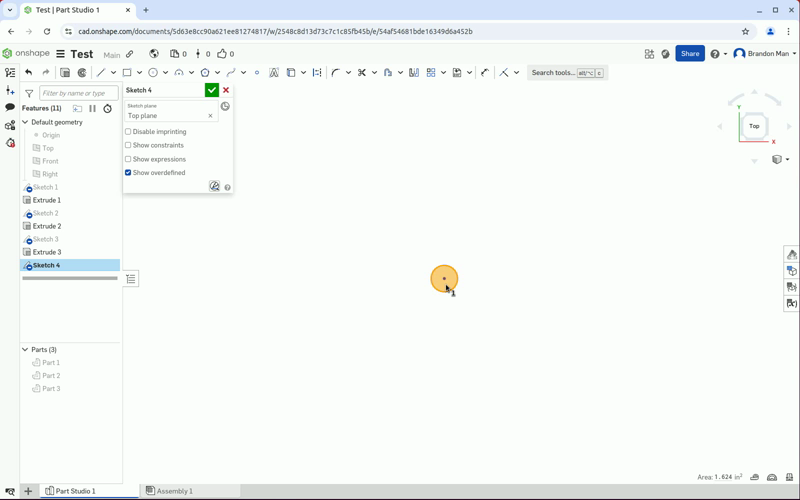
scroll(-6)
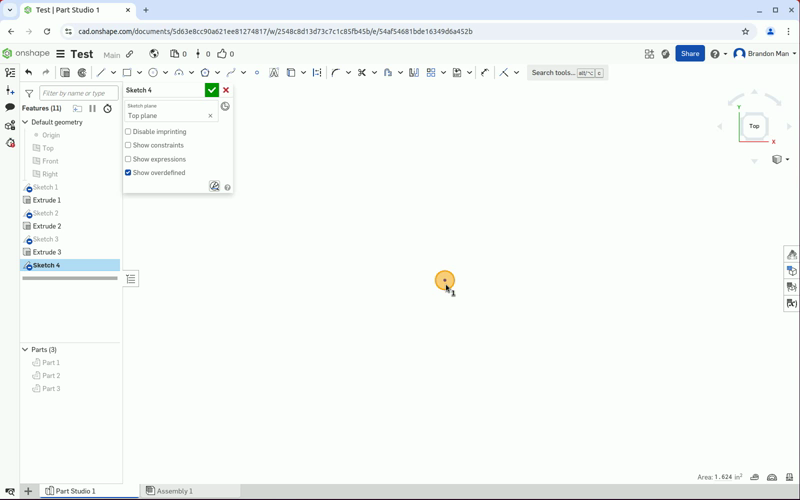
scroll(-6)
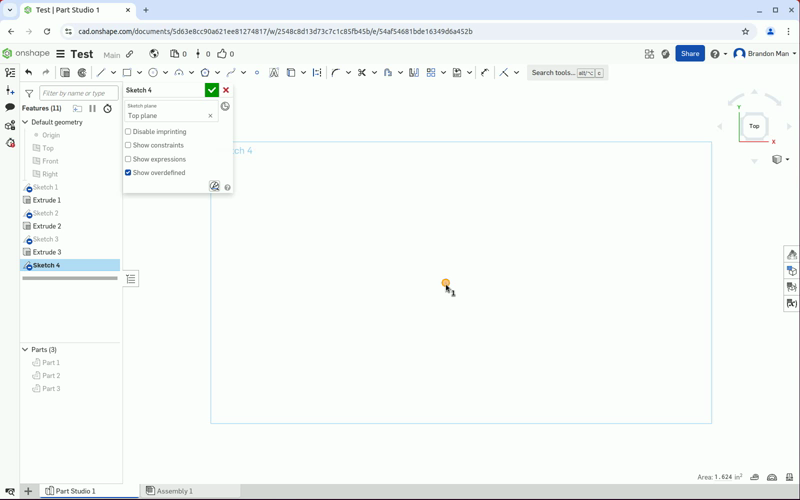
mouse_move(73, 352)
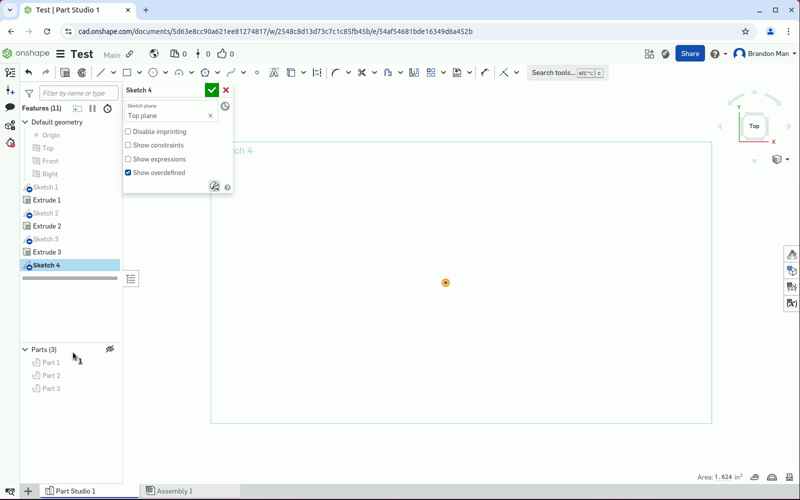
key(shift+y)
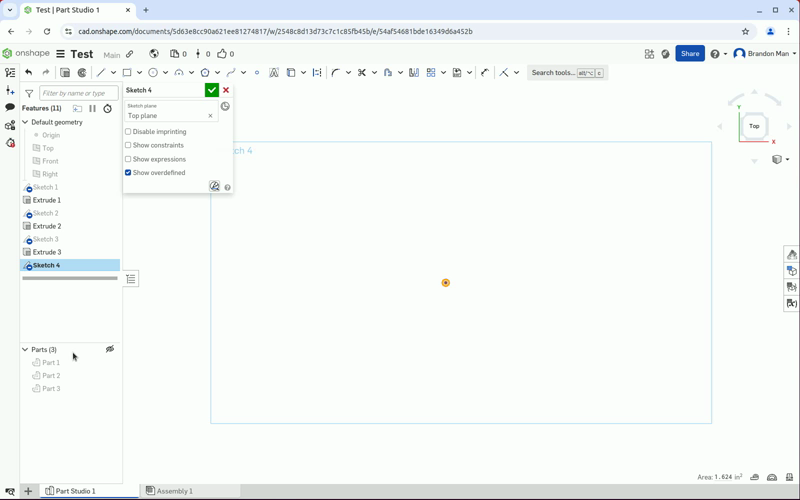
key(shift+e)
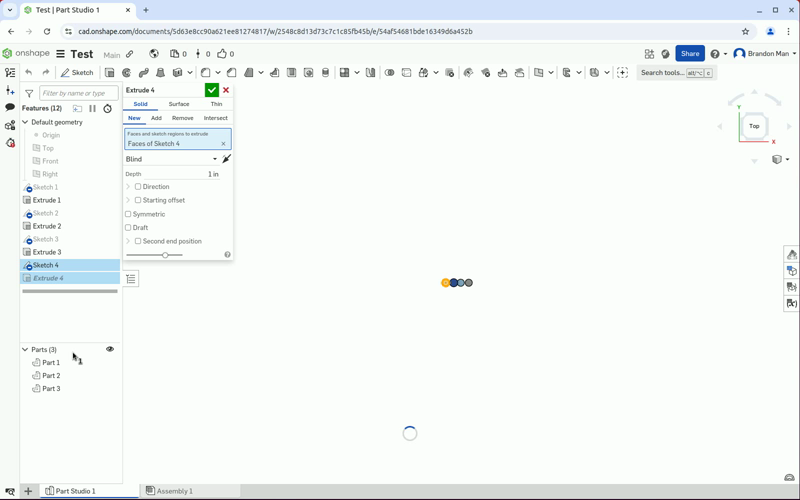
mouse_move(143, 106)
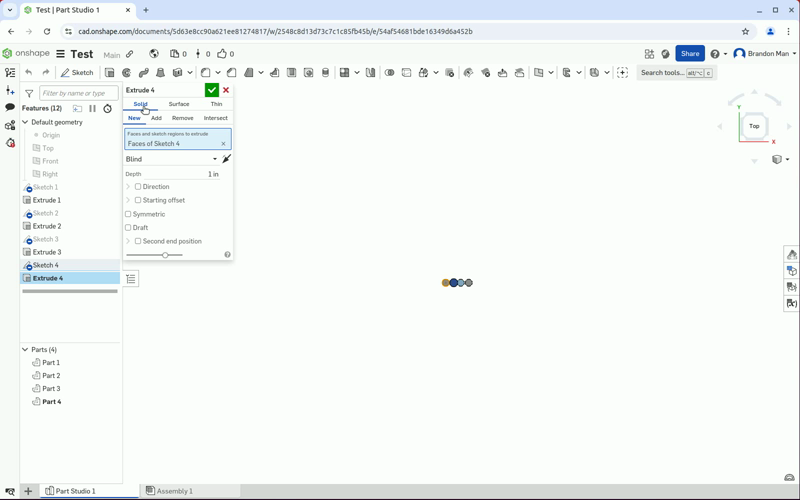
click(143, 106)
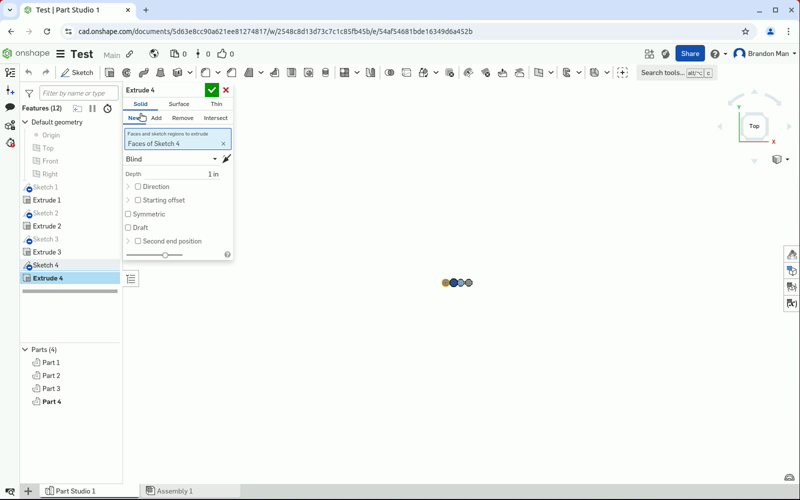
mouse_move(137, 120)
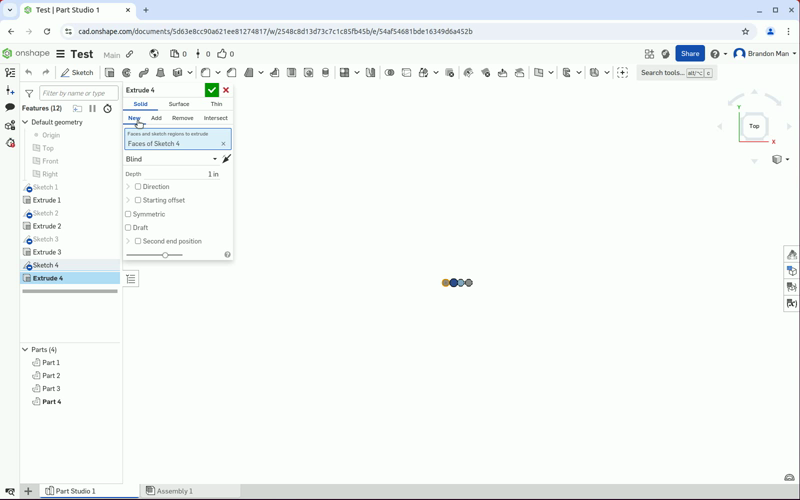
click(137, 120)
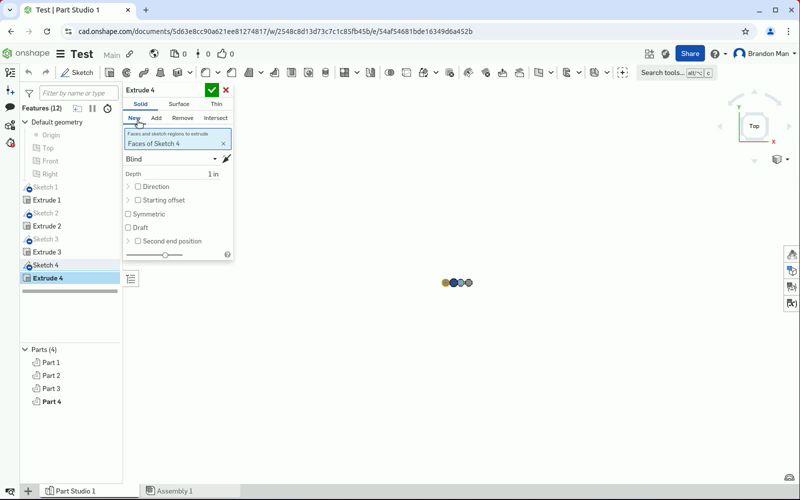
key(tab, 4)
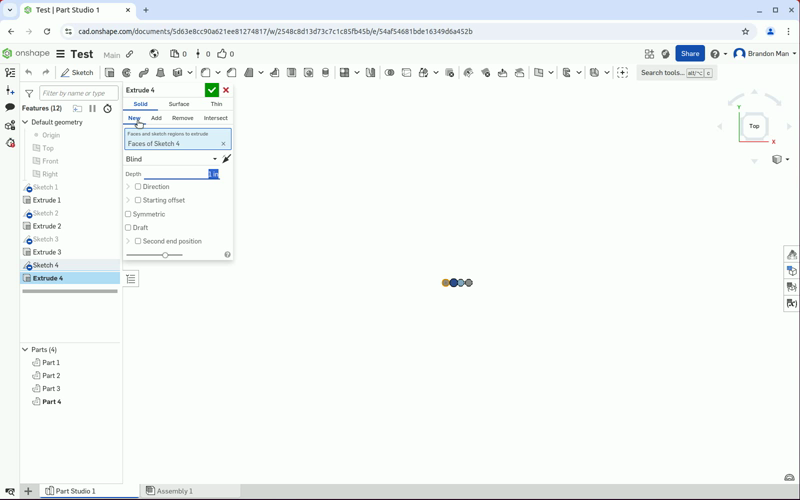
text(32.736)
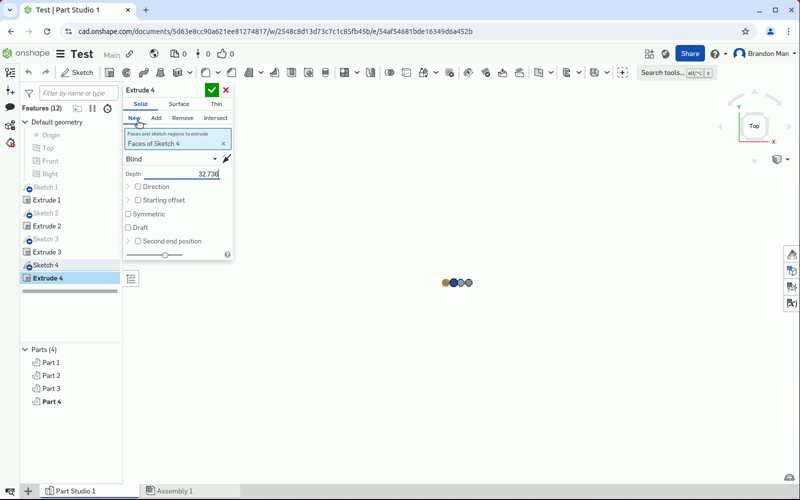
key(tab, 3)
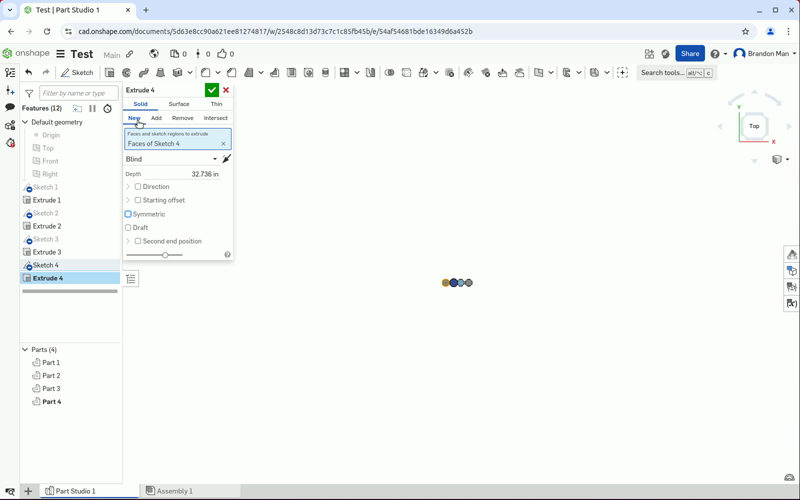
key(space)
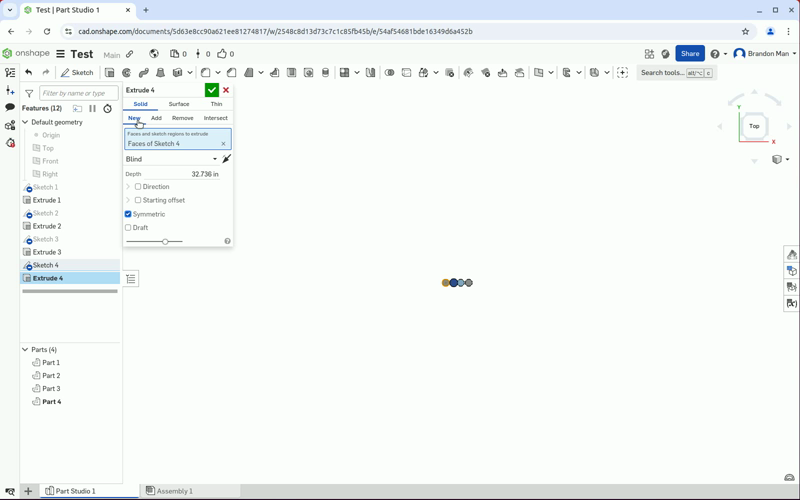
key(enter)
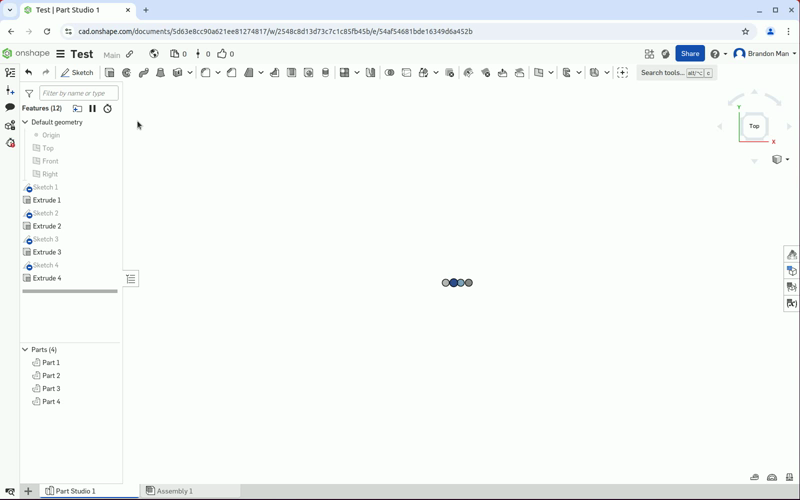
key(shift+h)
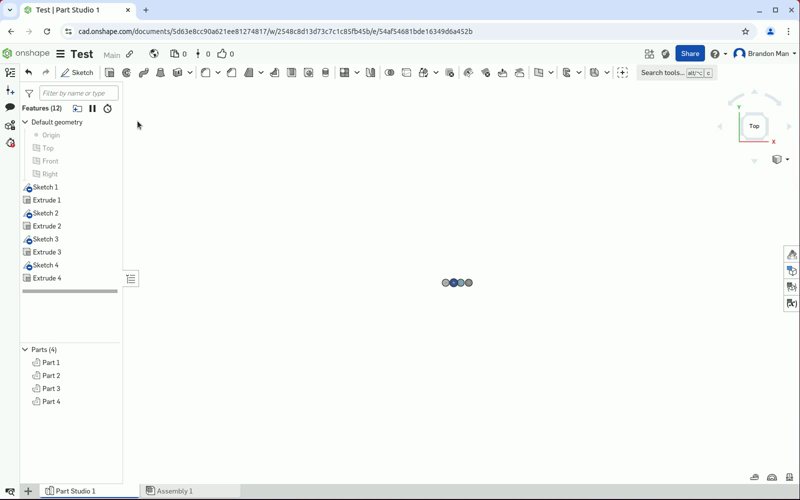
key(shift+h)
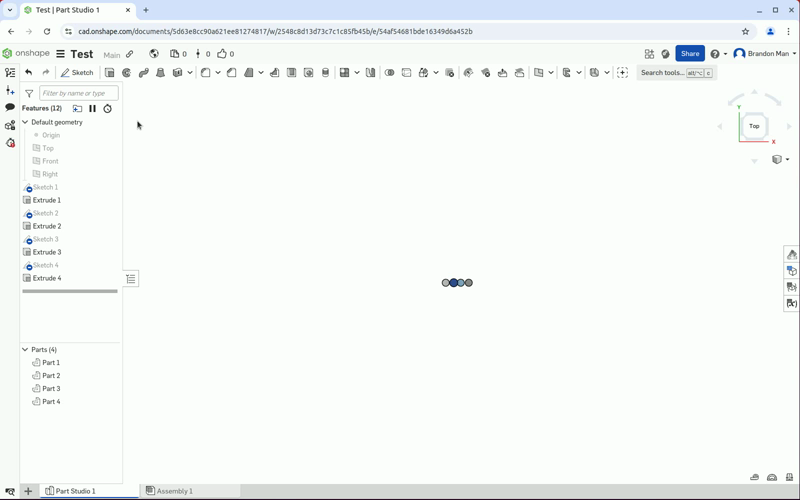
mouse_move(73, 189)
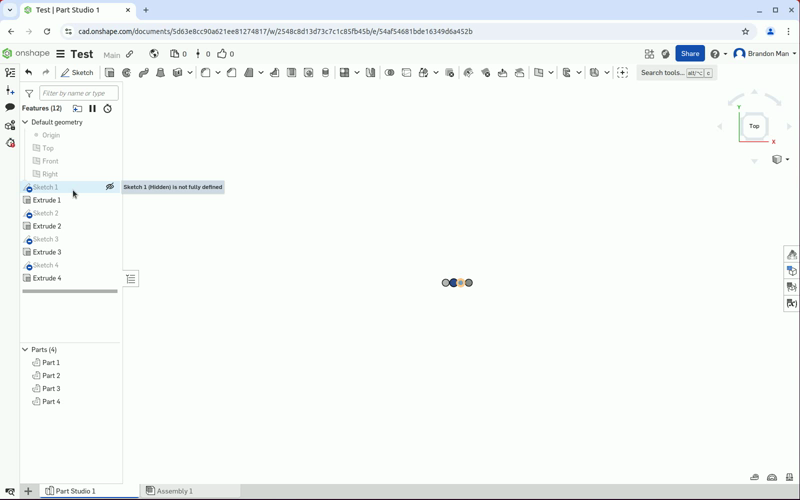
click(73, 189)
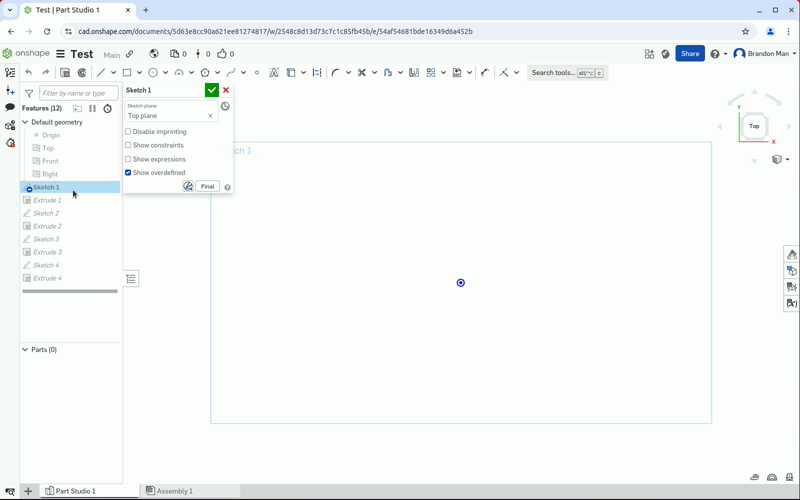
mouse_move(229, 92)
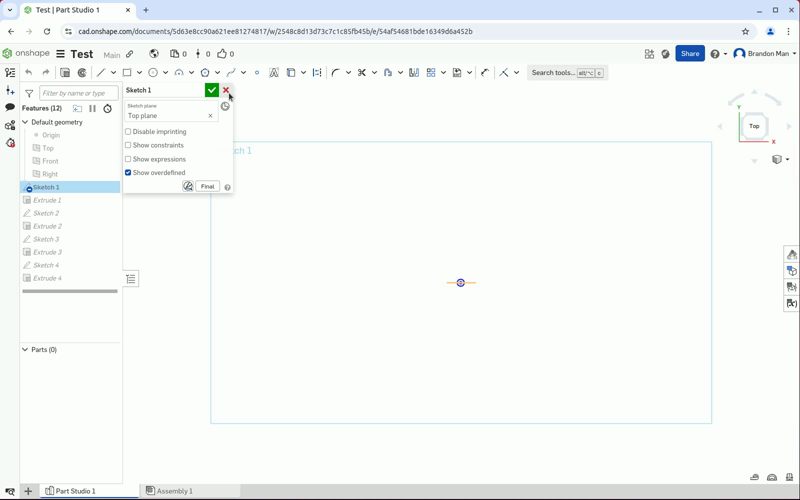
click(229, 92)
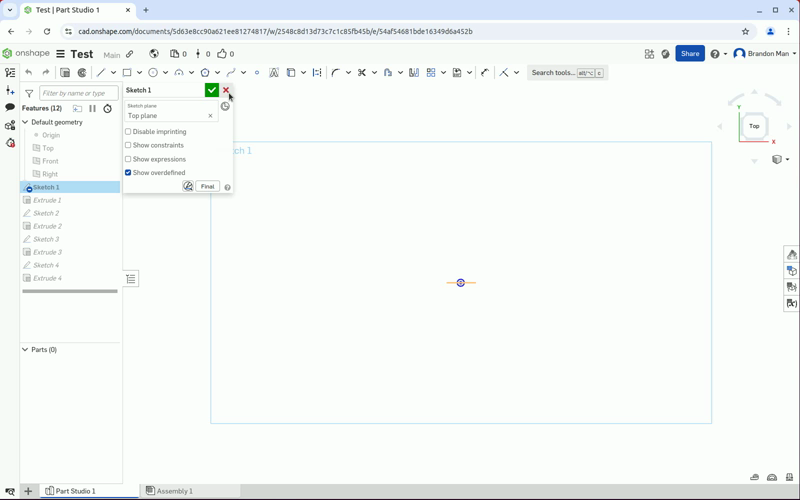
key(shift+s)
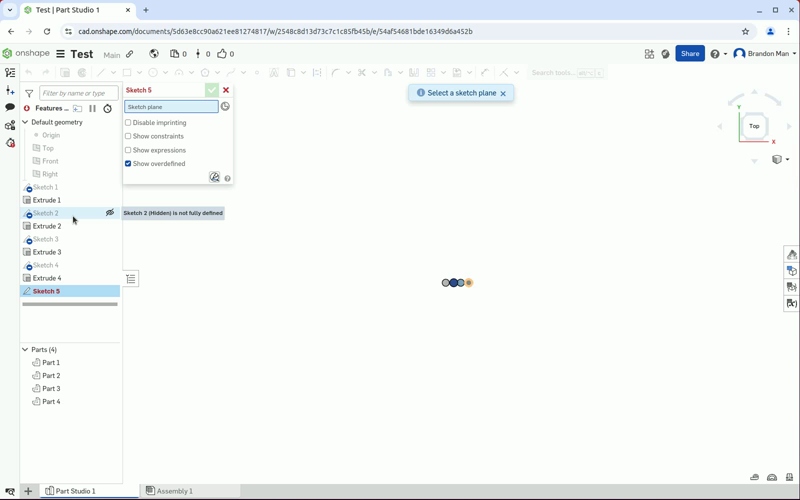
scroll(3)
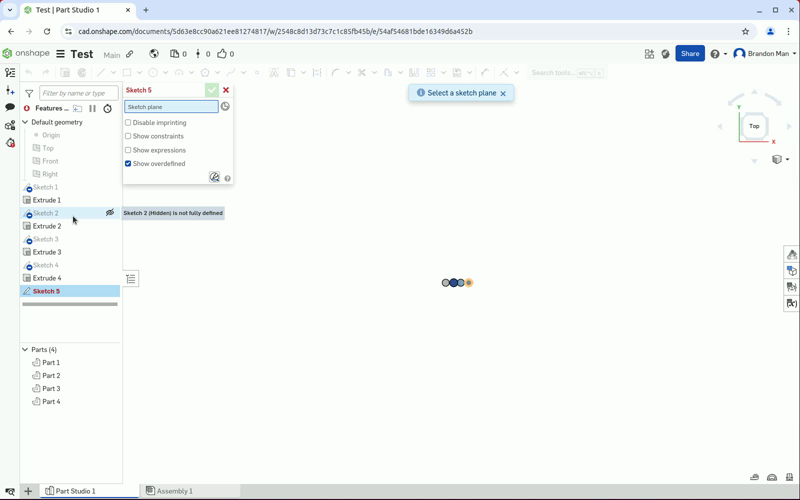
mouse_move(73, 150)
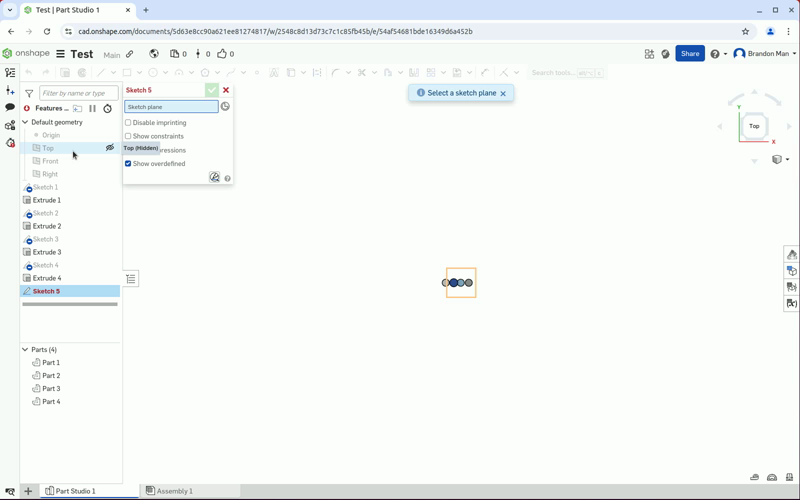
click(73, 150)
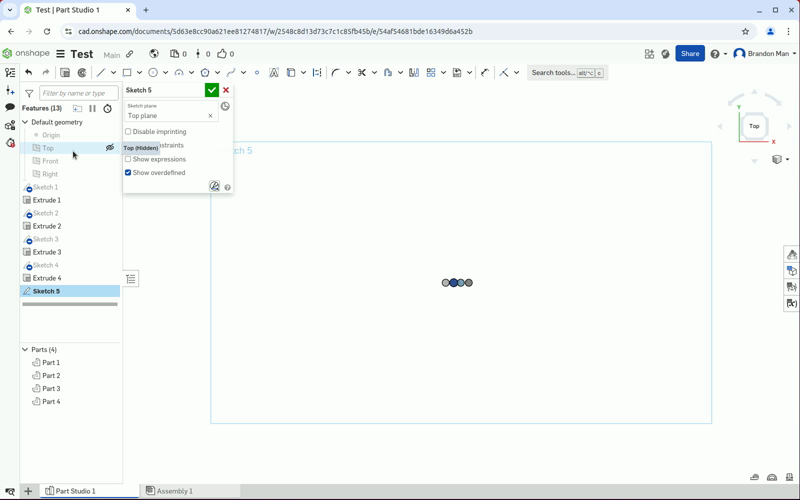
mouse_move(73, 352)
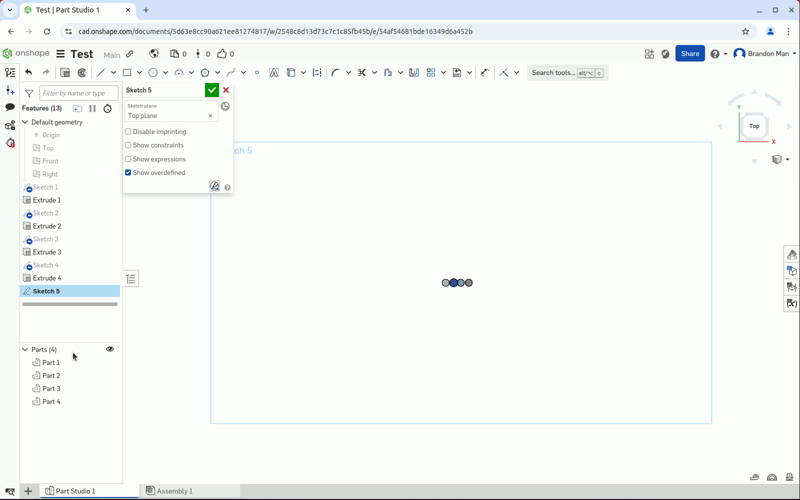
key(y)
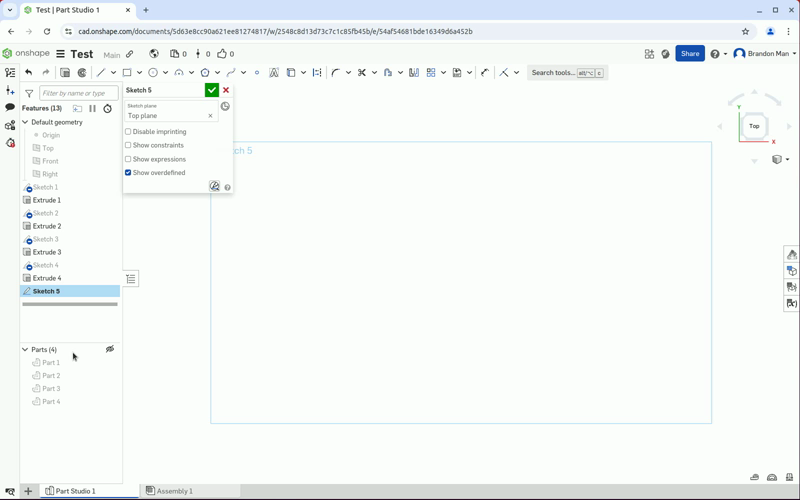
key(c)
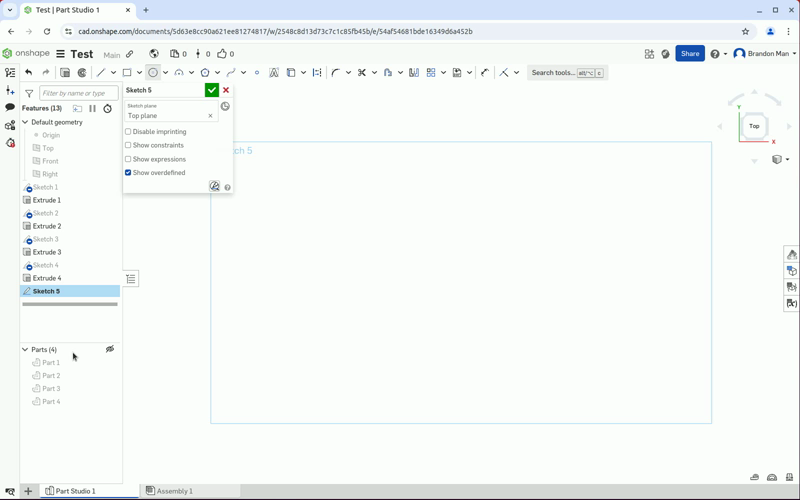
key_down(shift)
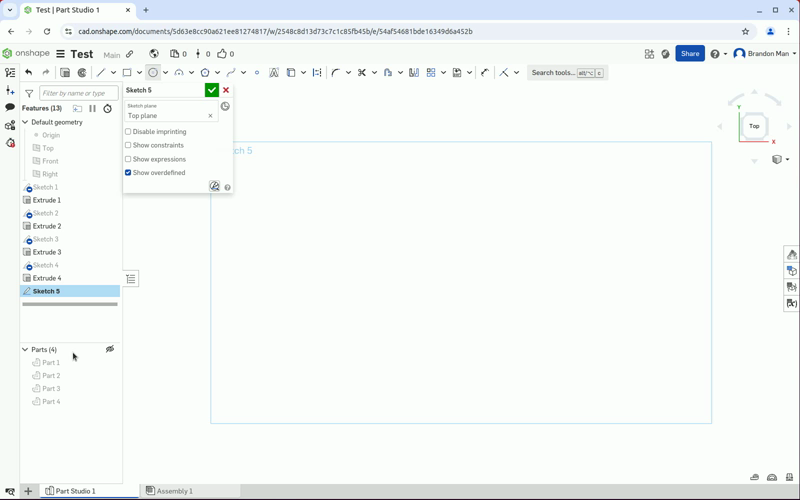
mouse_move(437, 282)
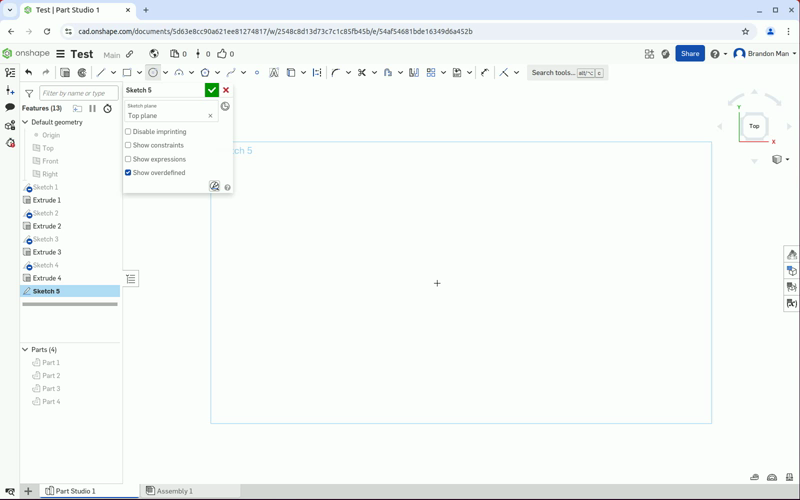
click(437, 282)
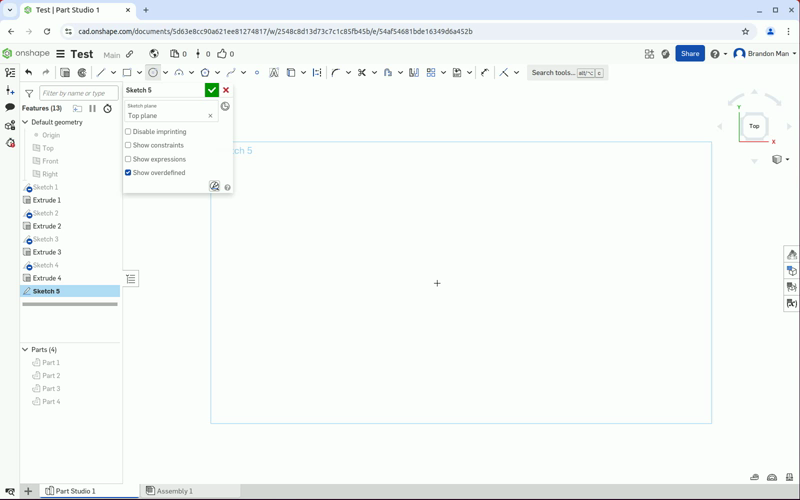
key_up(shift)
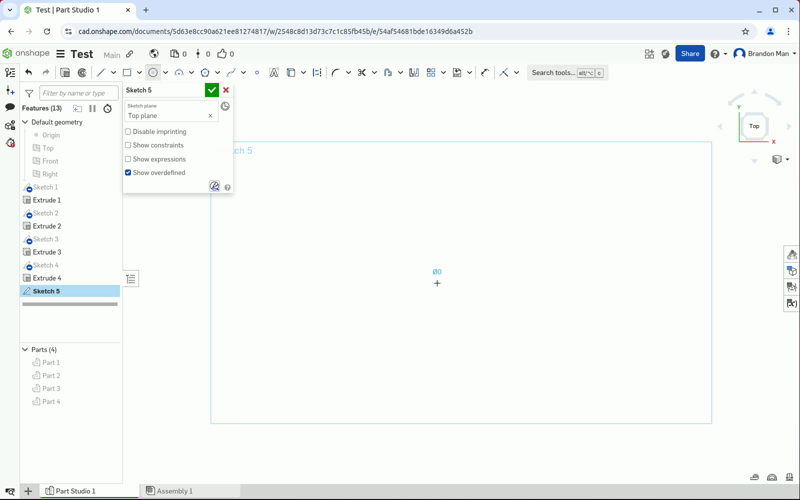
mouse_move(440, 282)
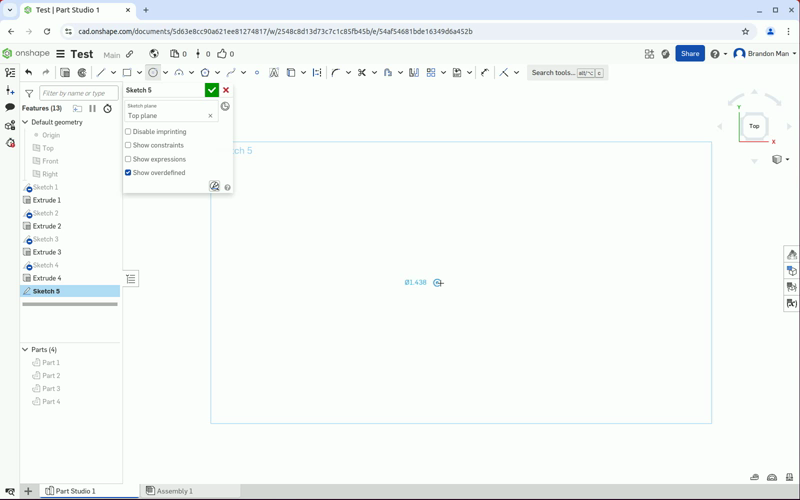
click(440, 282)
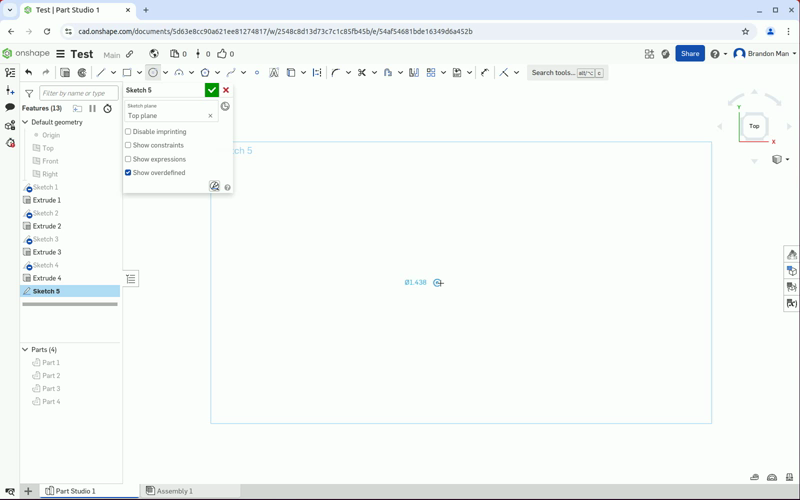
key(esc)
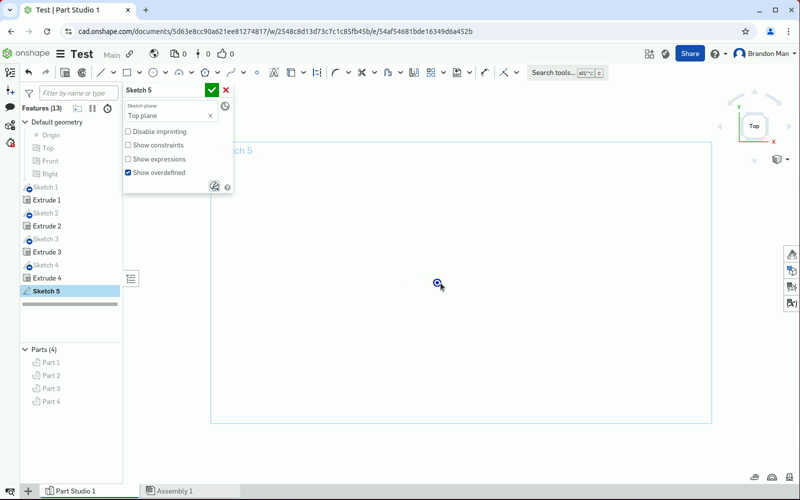
mouse_move(437, 284)
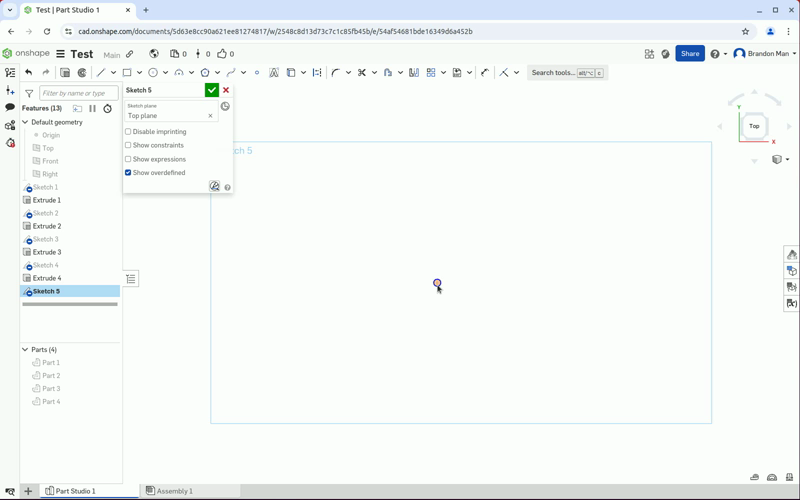
scroll(6)
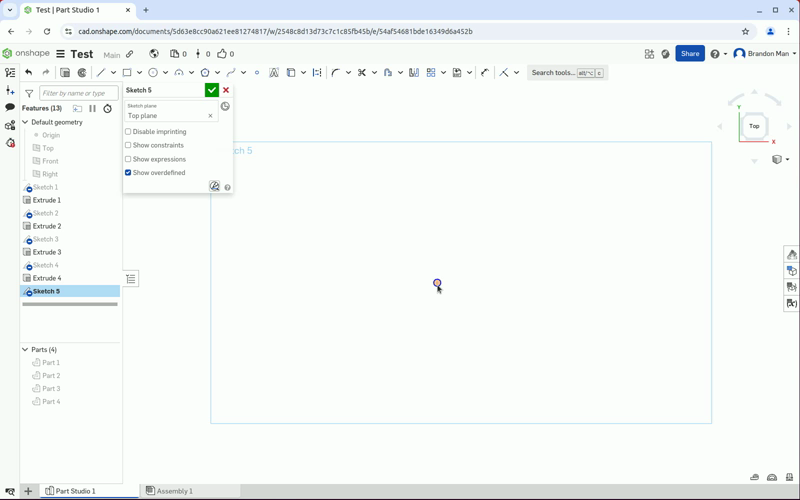
scroll(6)
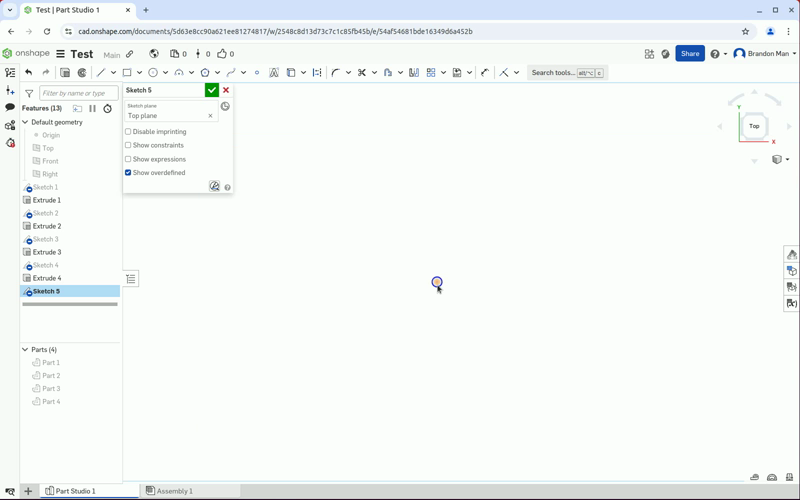
scroll(6)
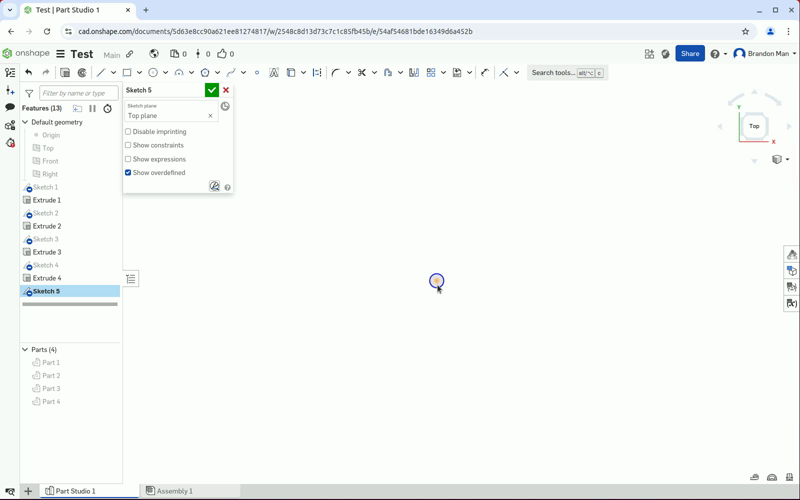
scroll(6)
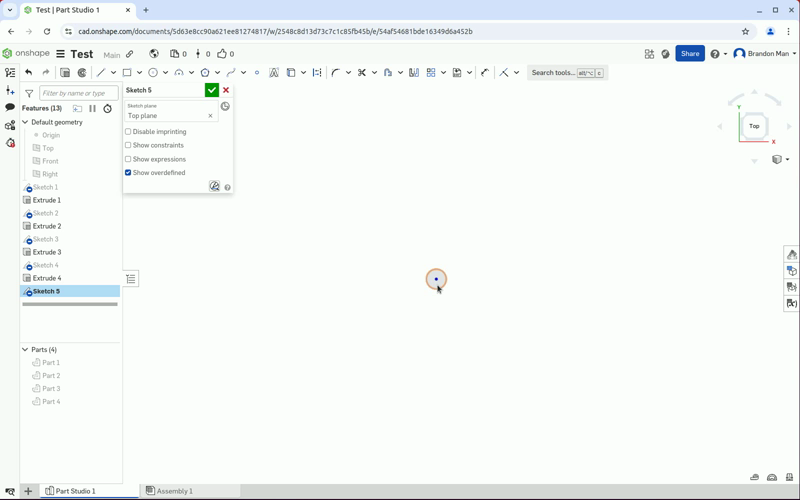
scroll(6)
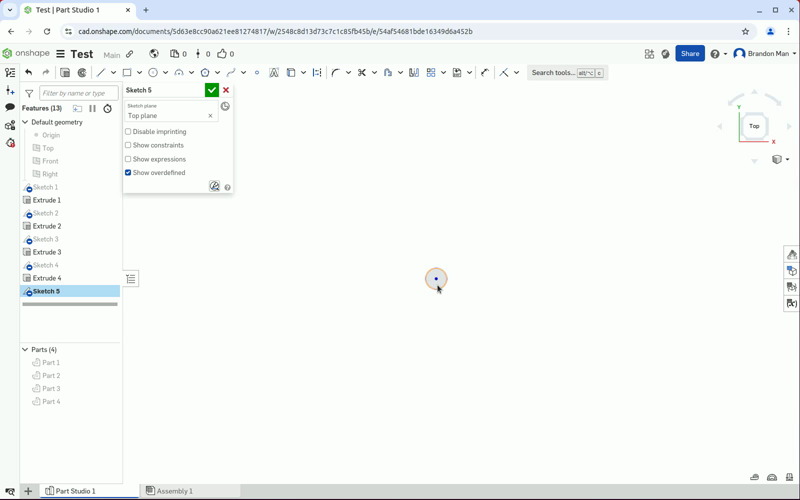
scroll(6)
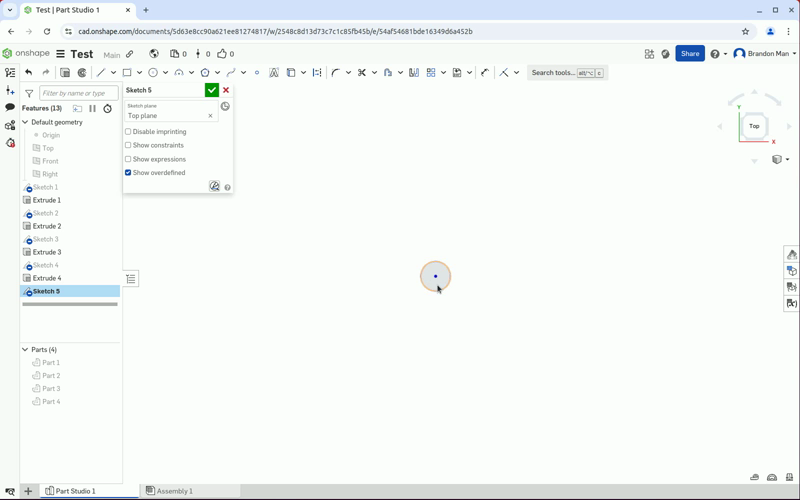
scroll(6)
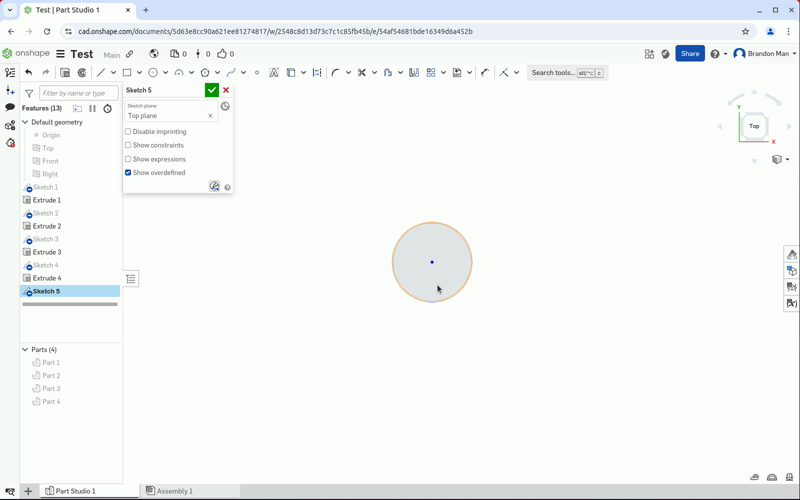
click(437, 284)
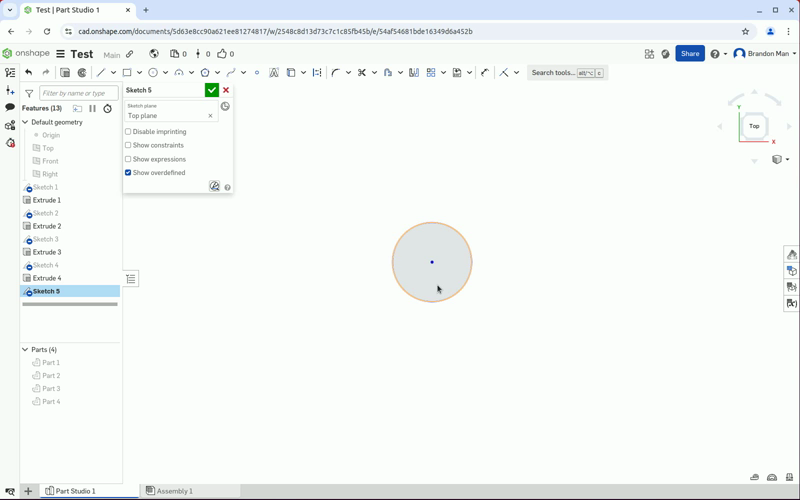
scroll(-6)
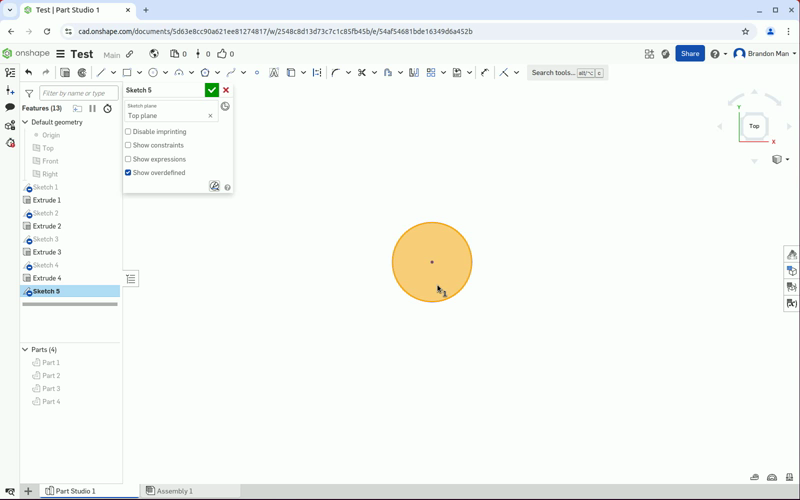
scroll(-6)
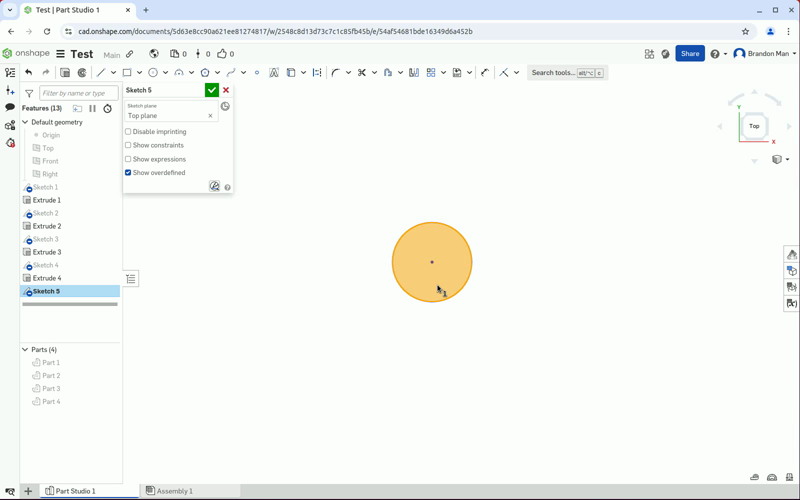
scroll(-6)
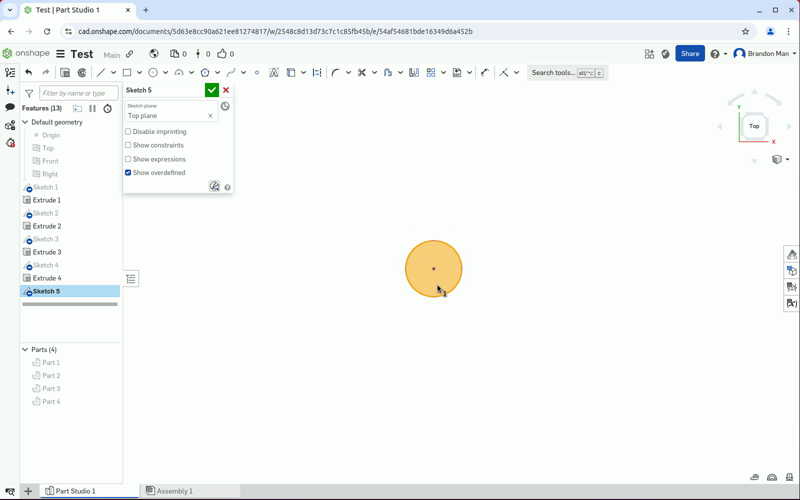
scroll(-6)
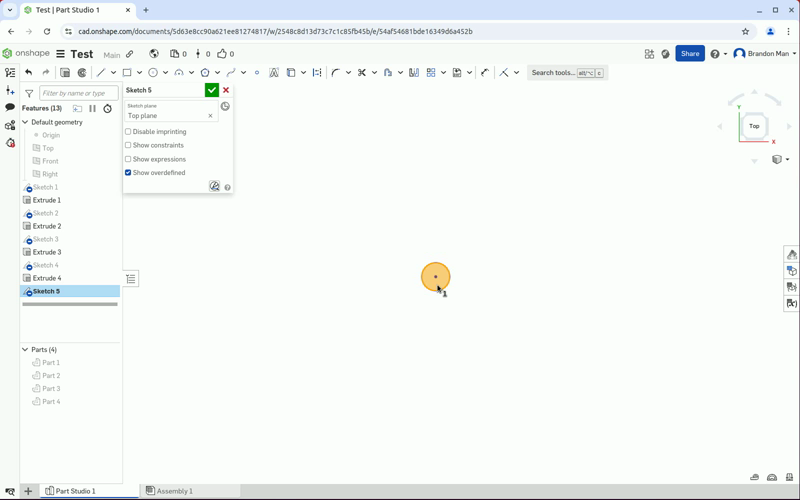
scroll(-6)
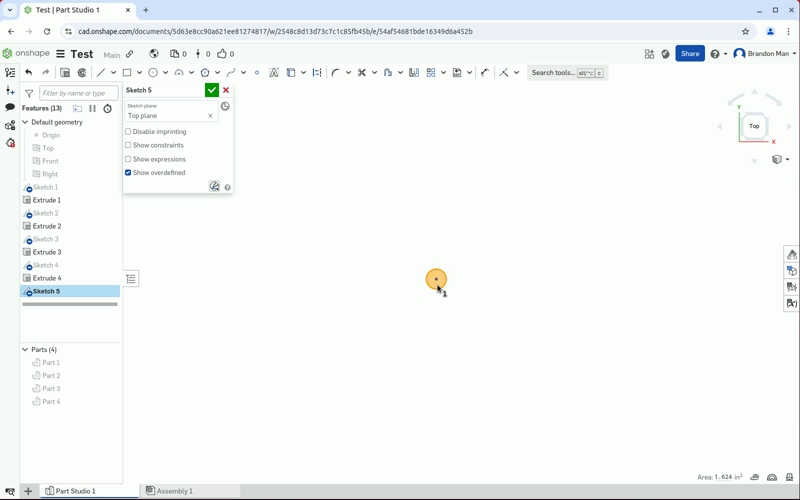
scroll(-6)
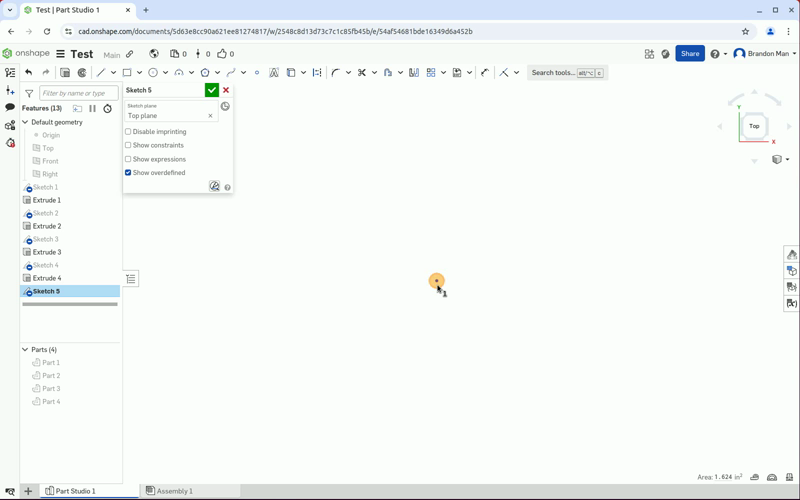
scroll(-6)
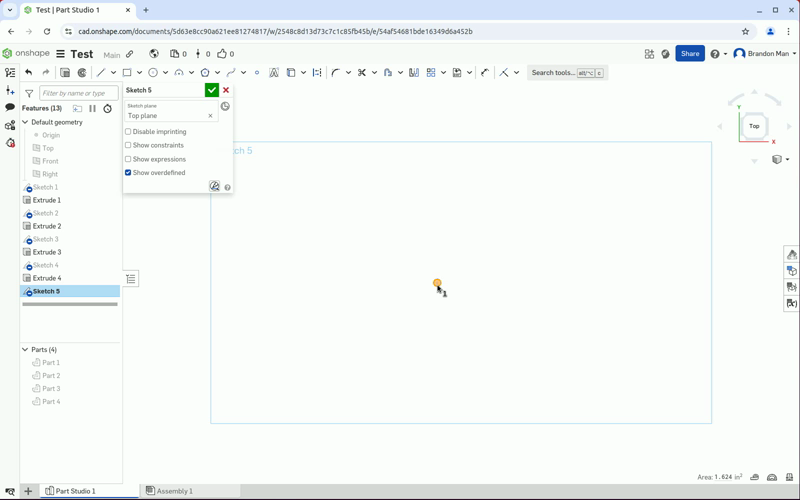
mouse_move(73, 352)
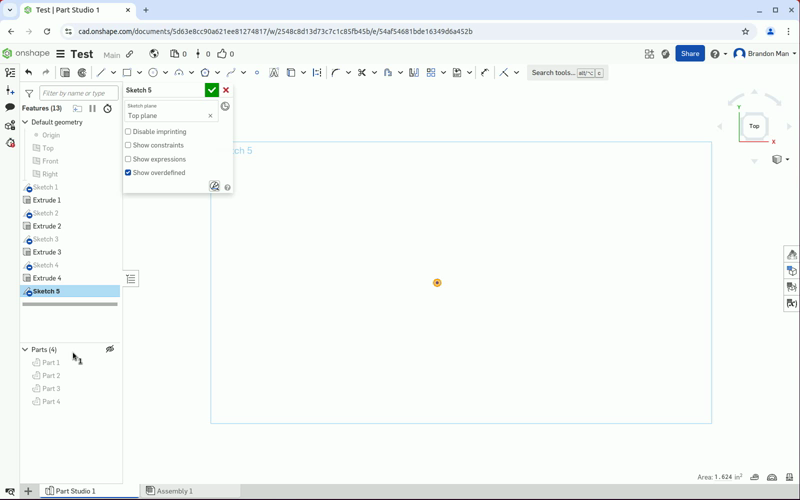
key(shift+y)
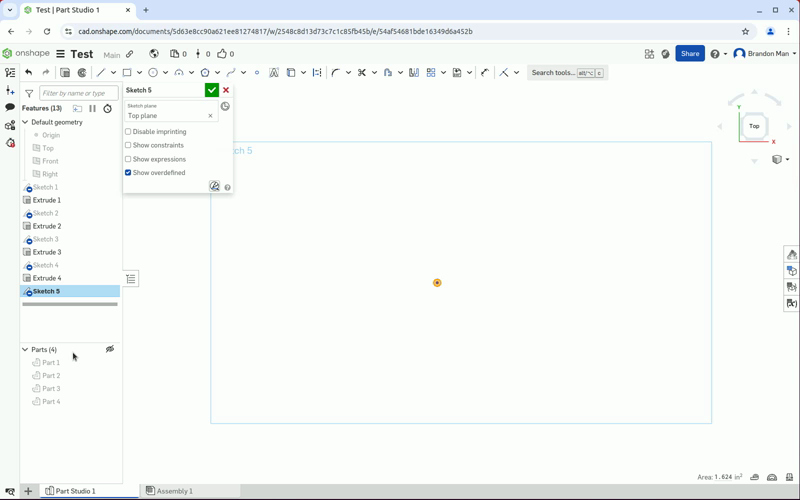
key(shift+e)
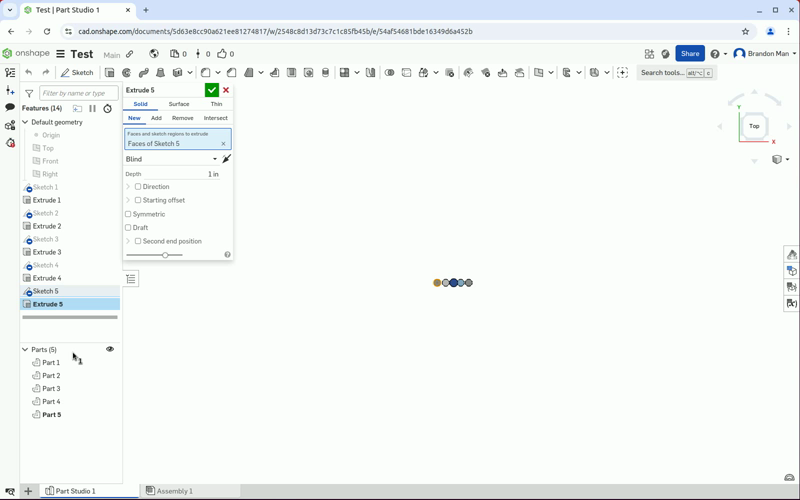
mouse_move(143, 106)
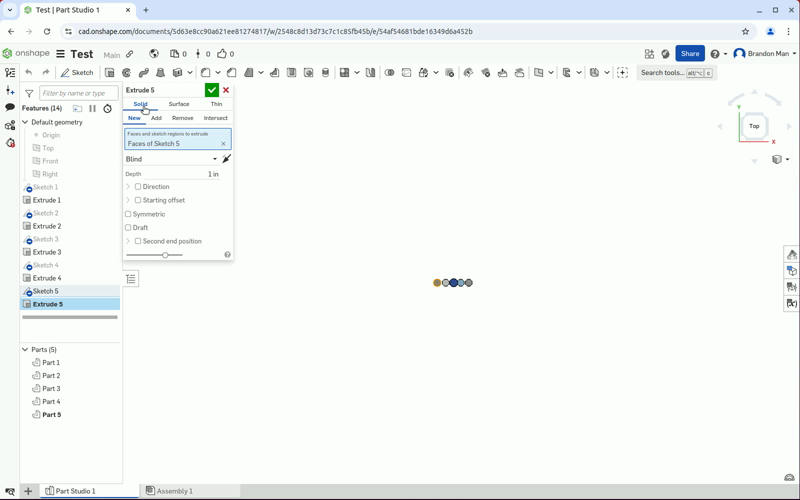
click(143, 106)
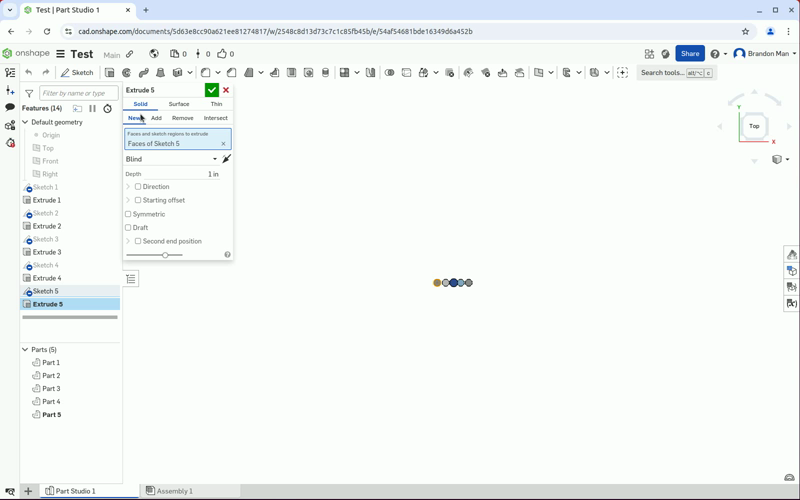
mouse_move(137, 120)
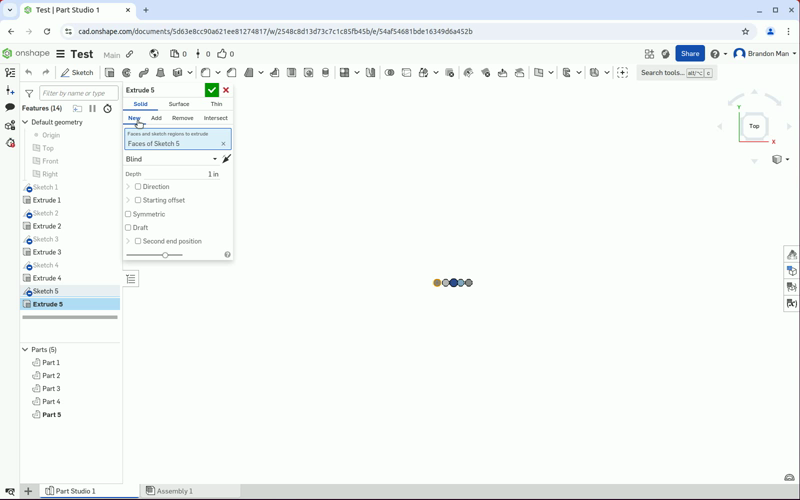
click(137, 120)
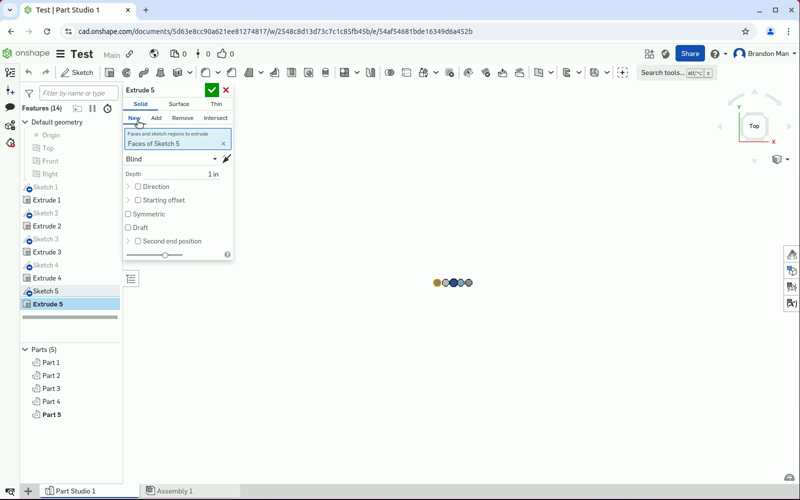
key(tab, 4)
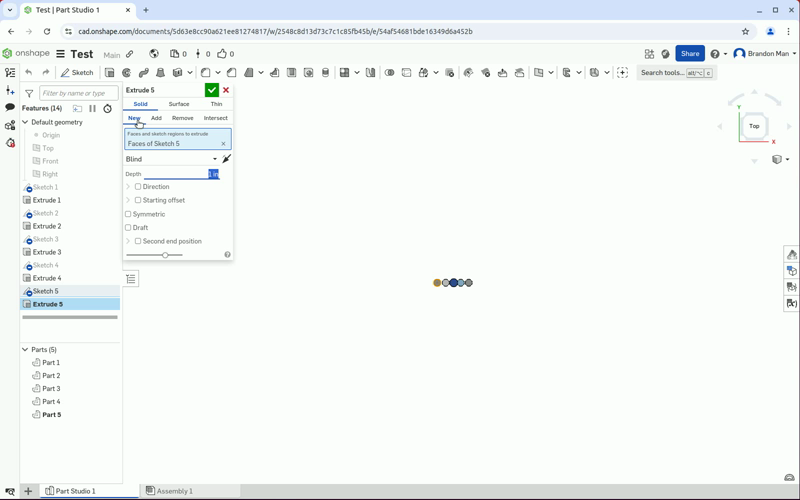
text(46.216)
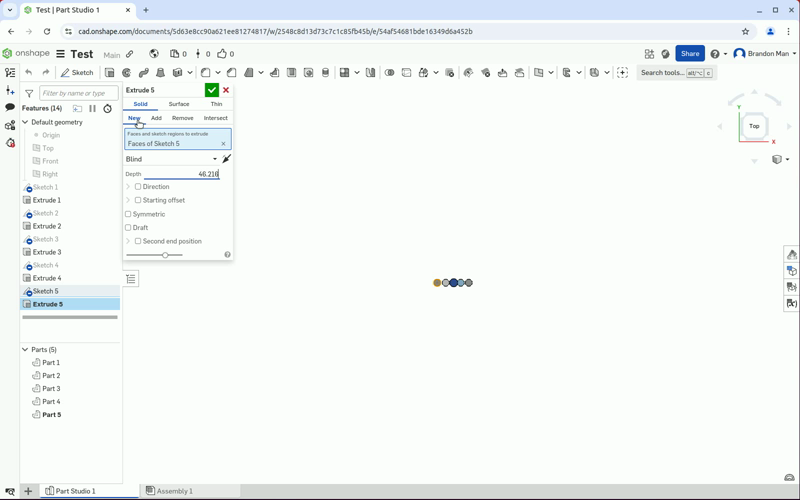
key(tab, 3)
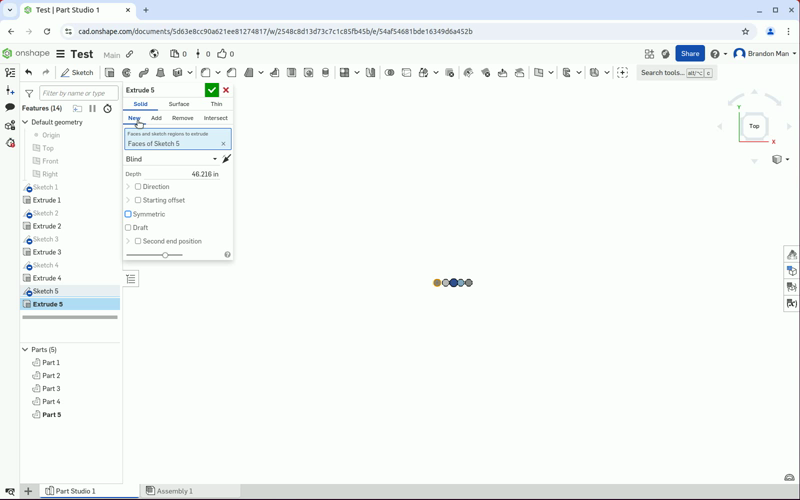
key(space)
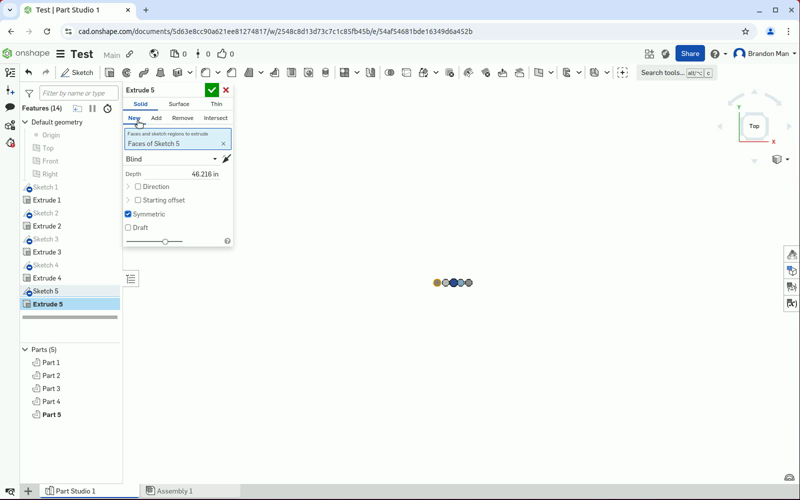
key(enter)
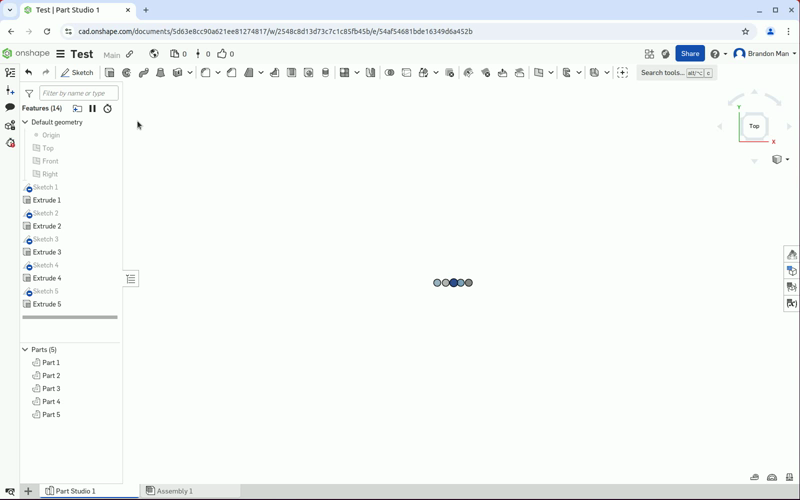
key(shift+h)
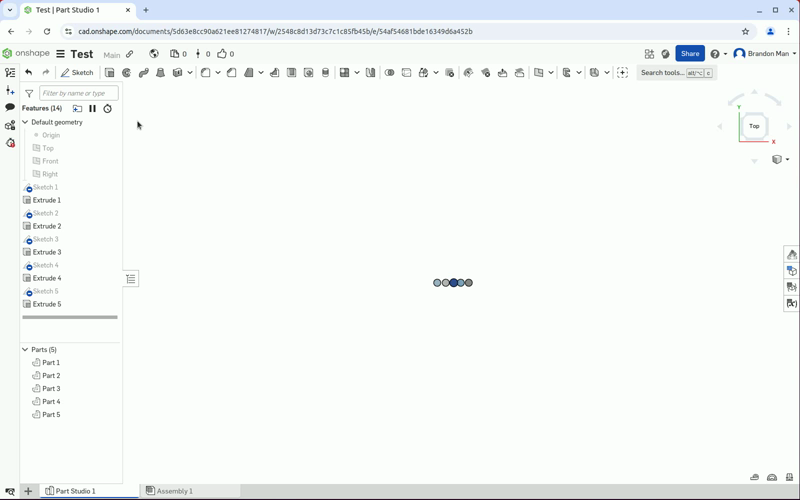
key(shift+h)
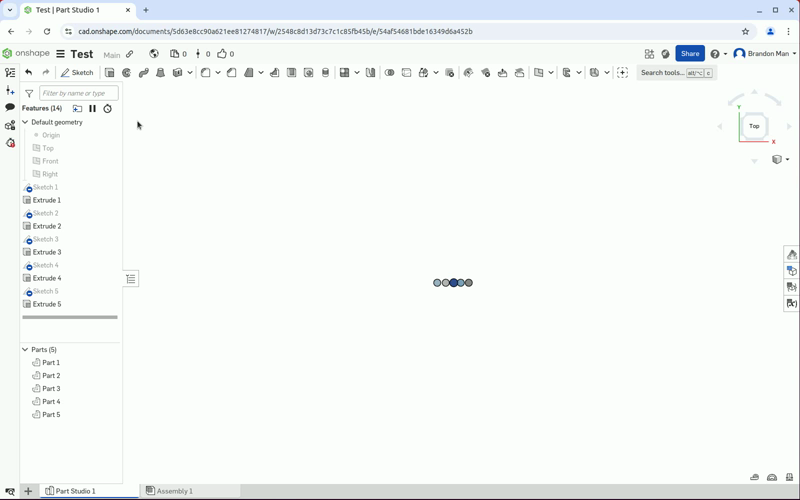
mouse_move(73, 189)
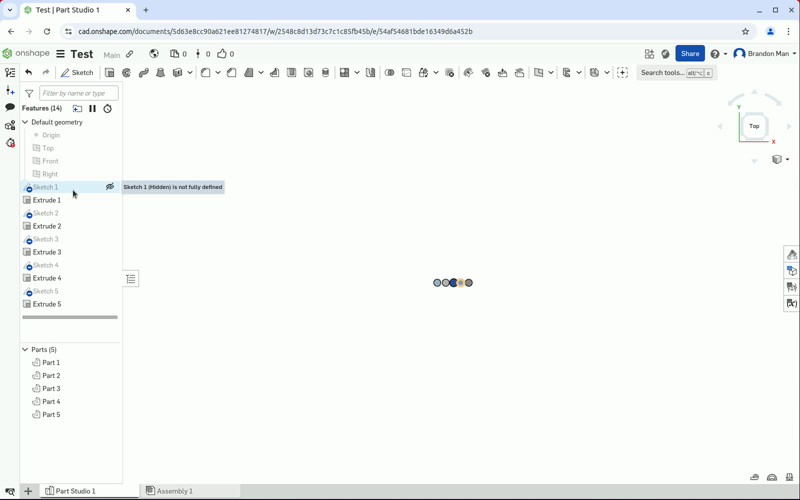
click(73, 189)
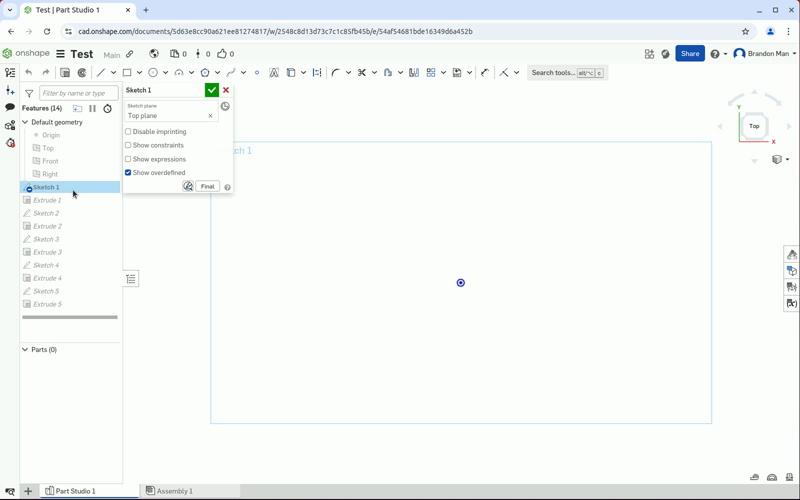
mouse_move(229, 92)
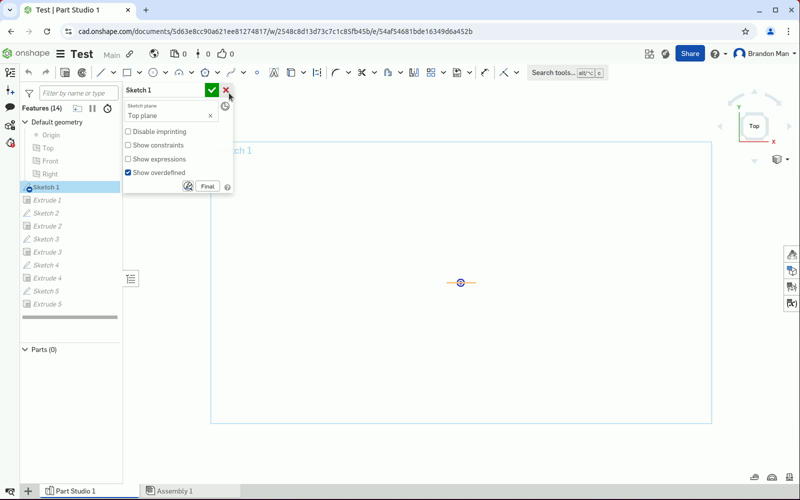
click(229, 92)
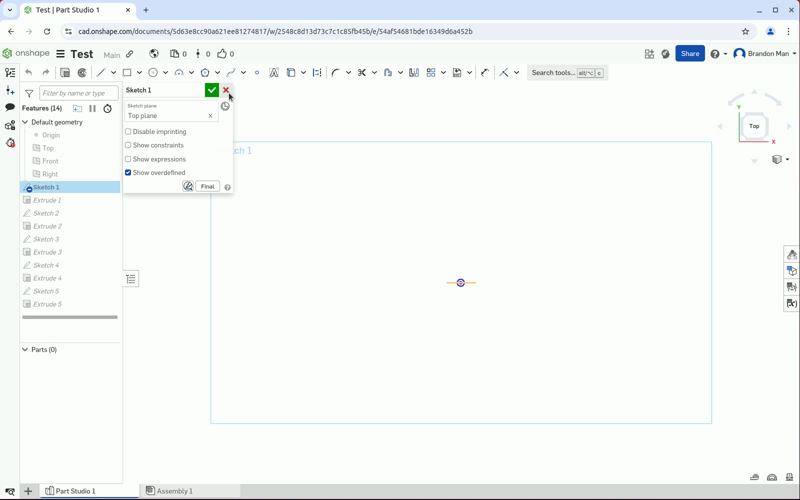
key(shift+s)
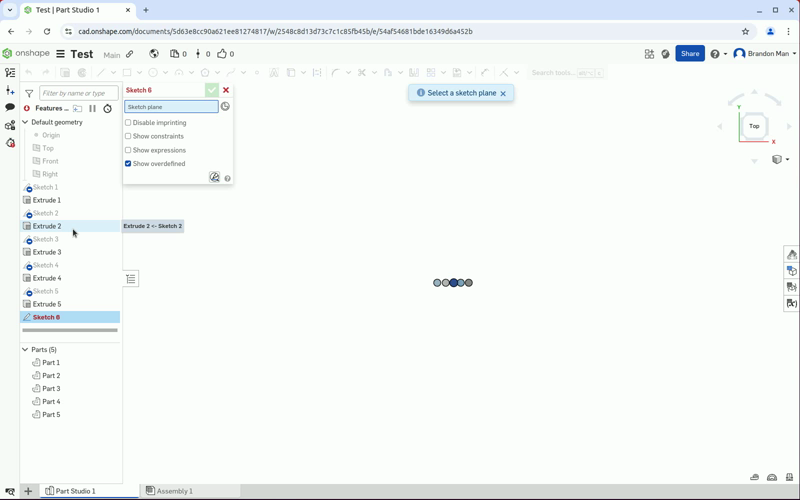
scroll(3)
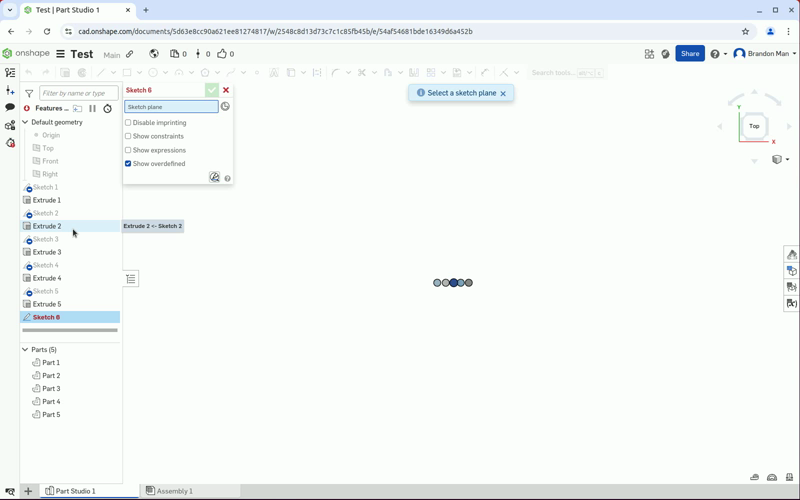
mouse_move(73, 150)
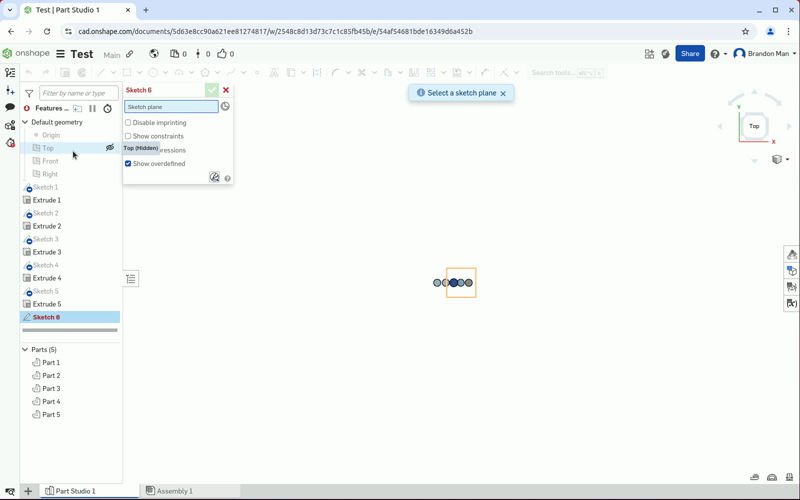
click(73, 150)
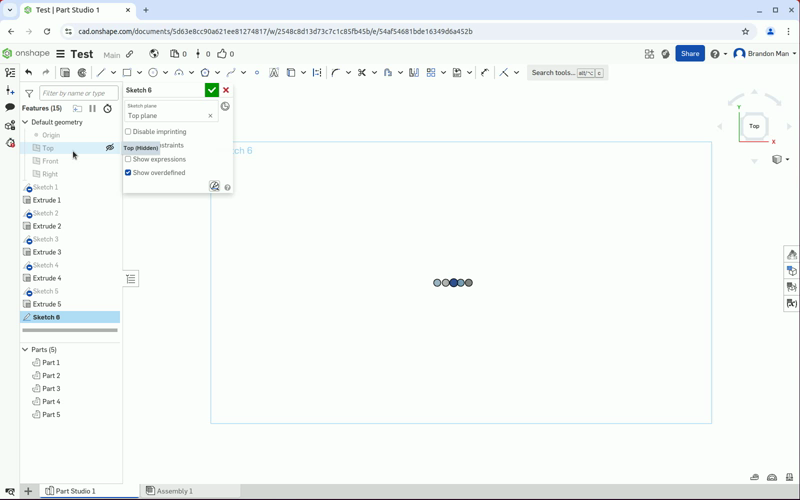
mouse_move(73, 352)
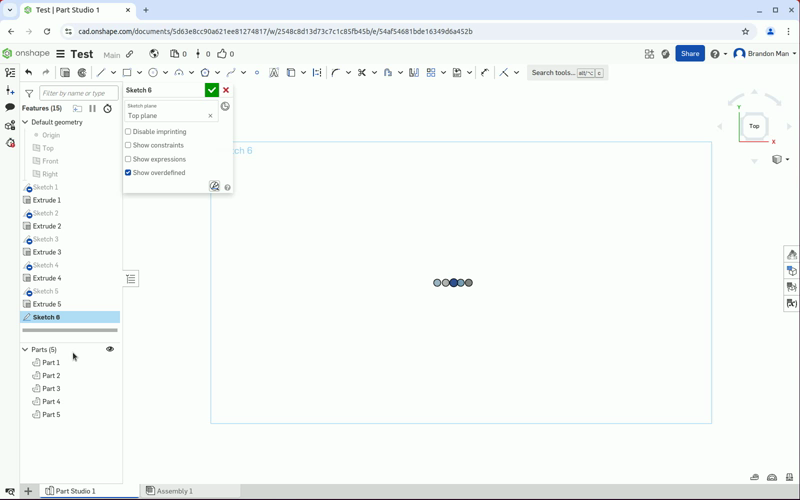
key(y)
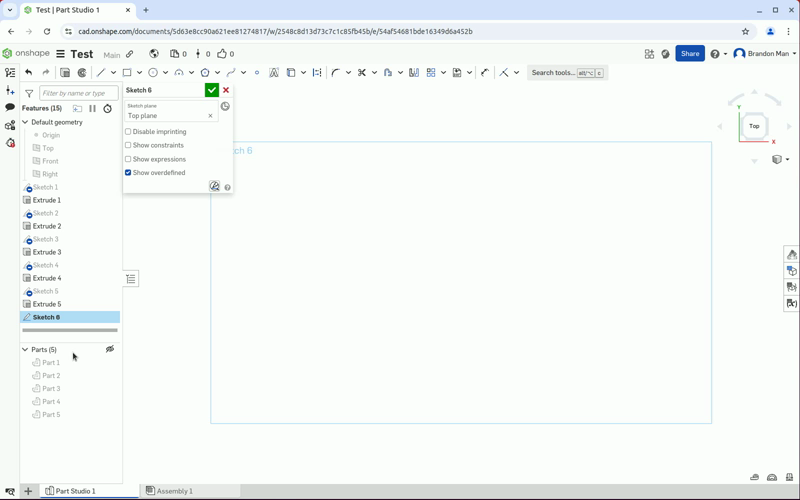
key(c)
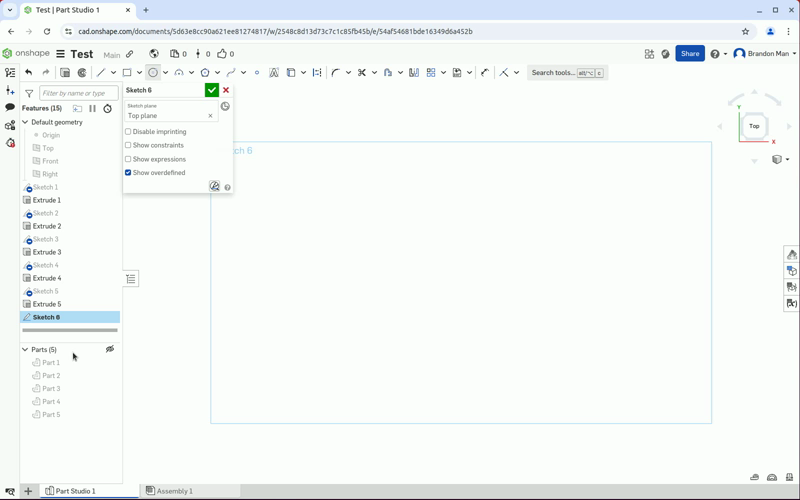
key_down(shift)
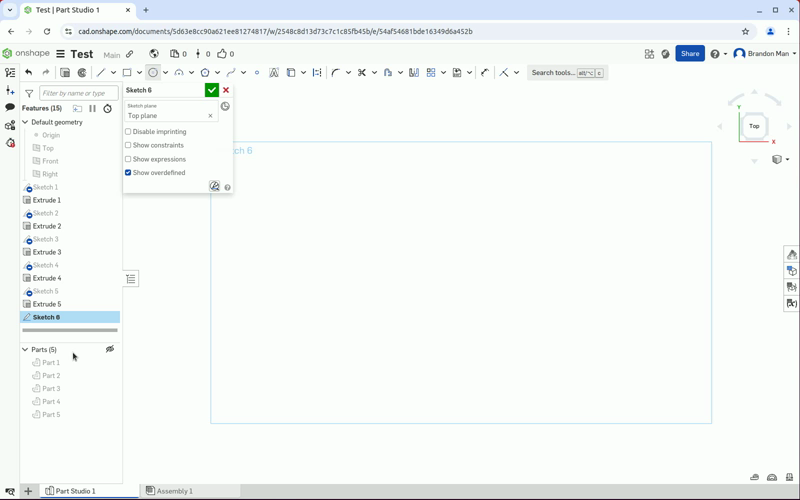
mouse_move(430, 282)
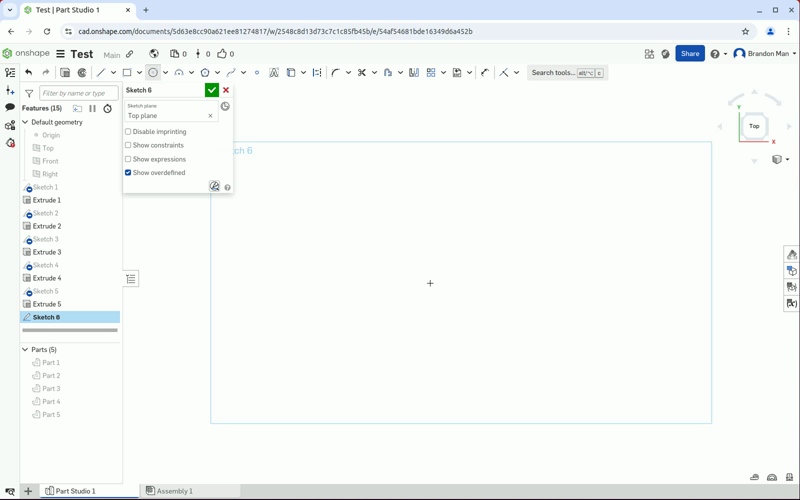
click(430, 282)
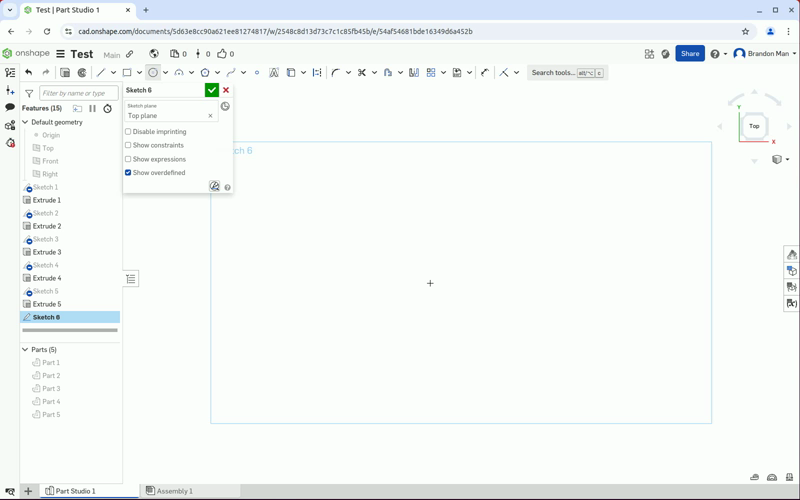
key_up(shift)
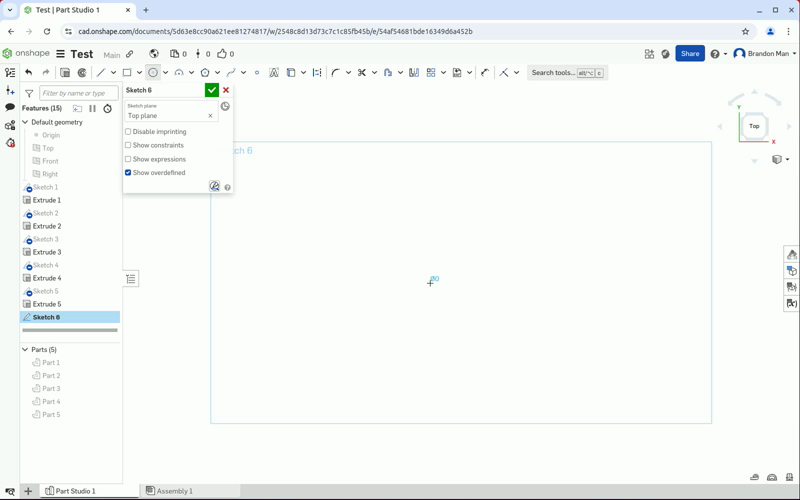
mouse_move(433, 282)
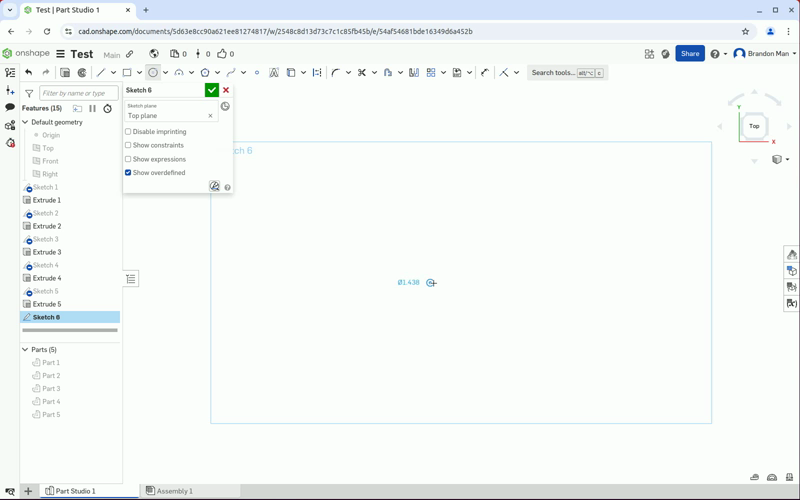
click(433, 282)
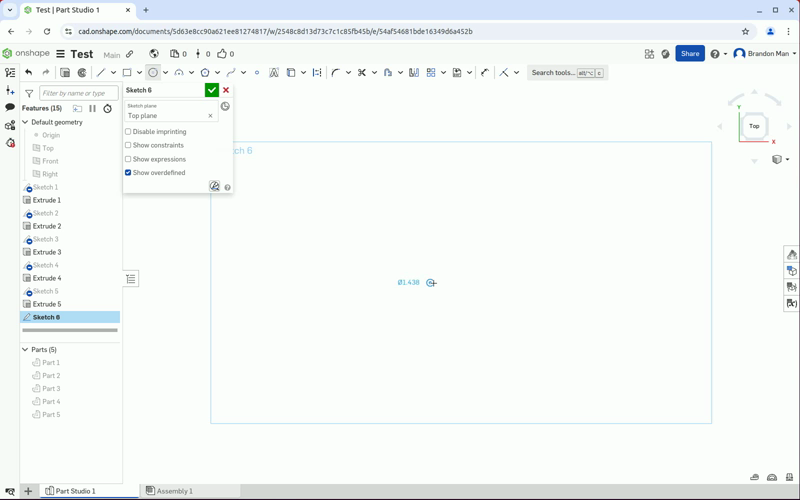
key(esc)
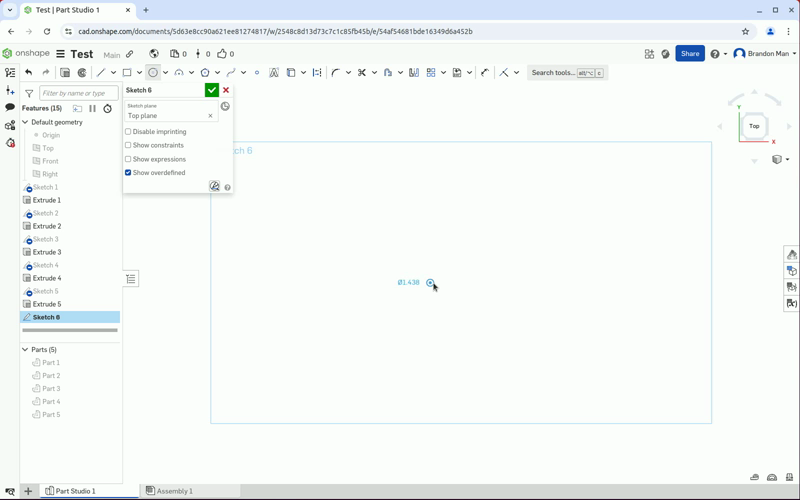
mouse_move(429, 284)
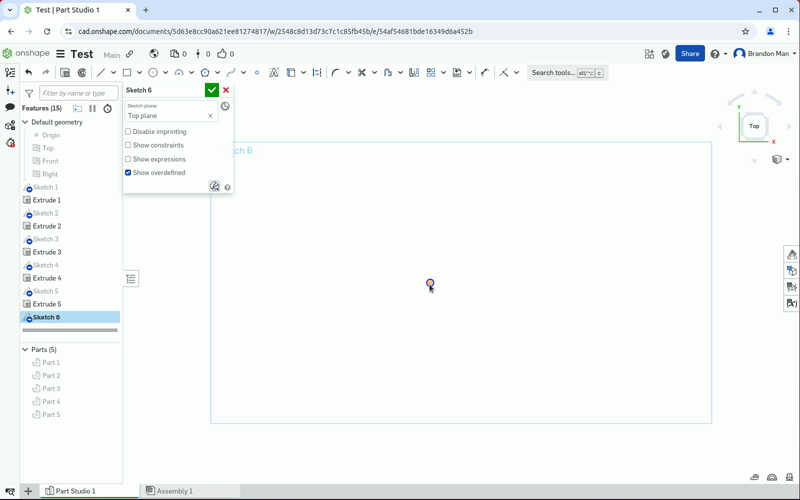
scroll(6)
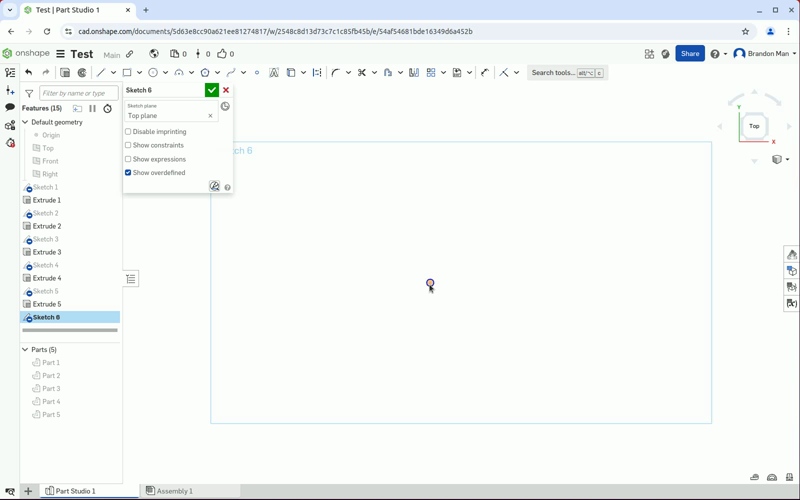
scroll(6)
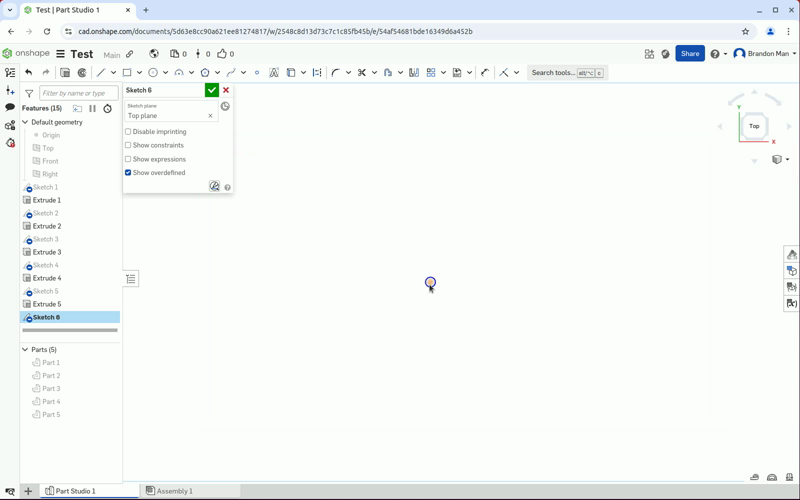
scroll(6)
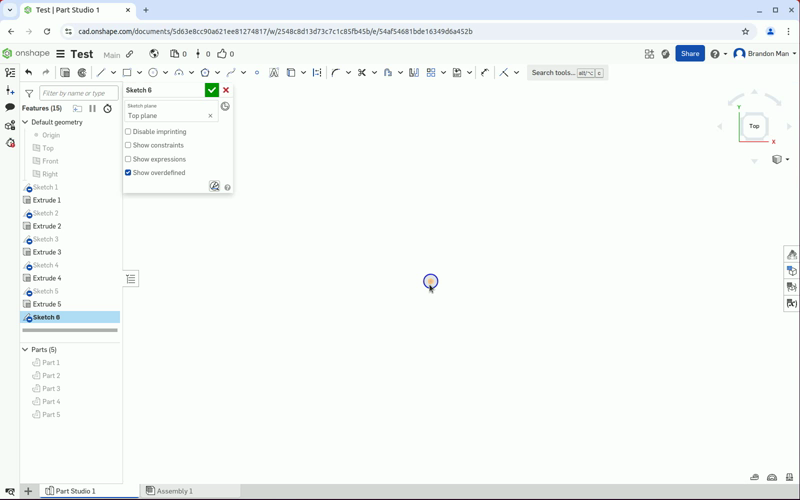
scroll(6)
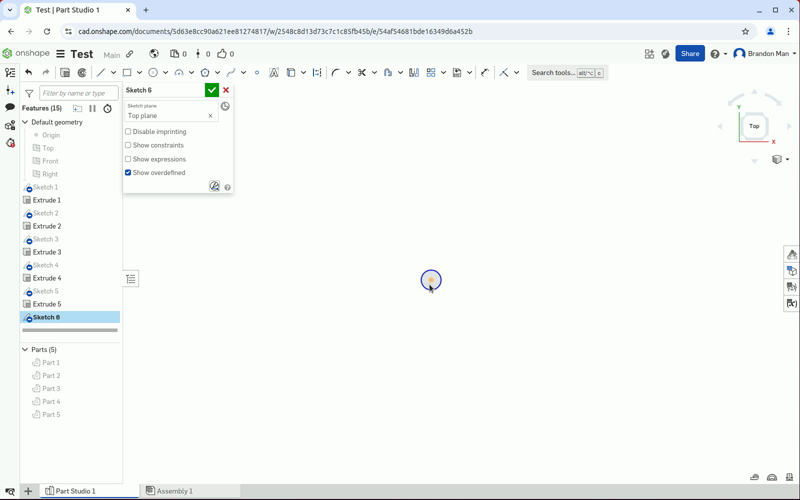
scroll(6)
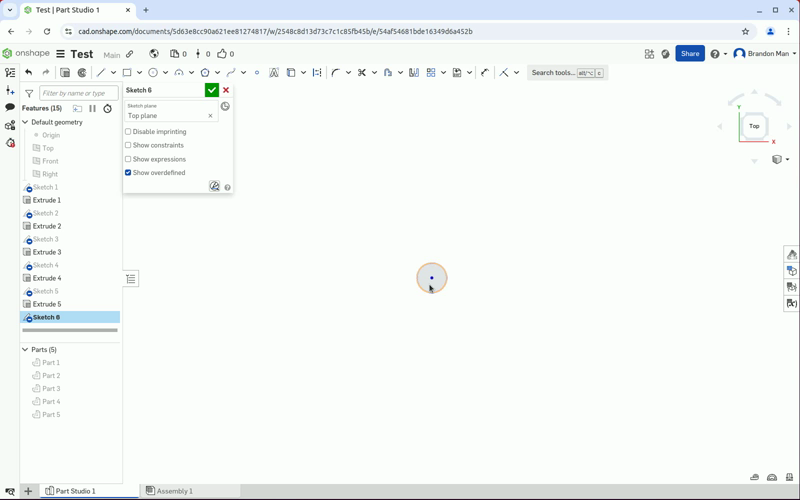
scroll(6)
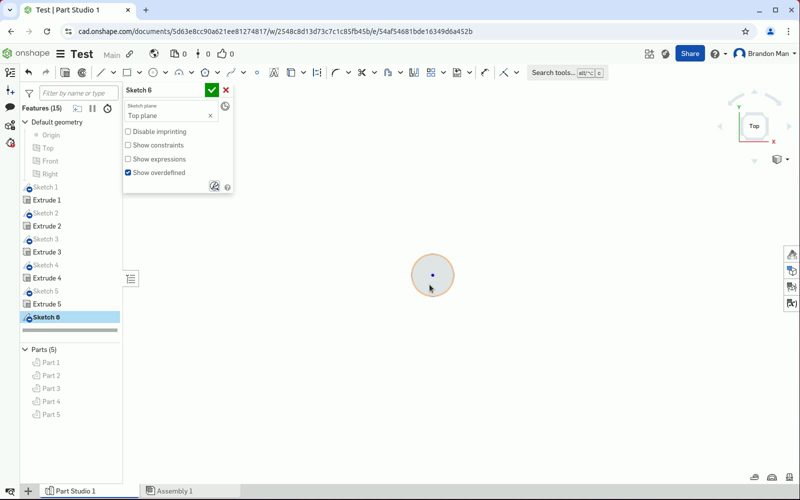
scroll(6)
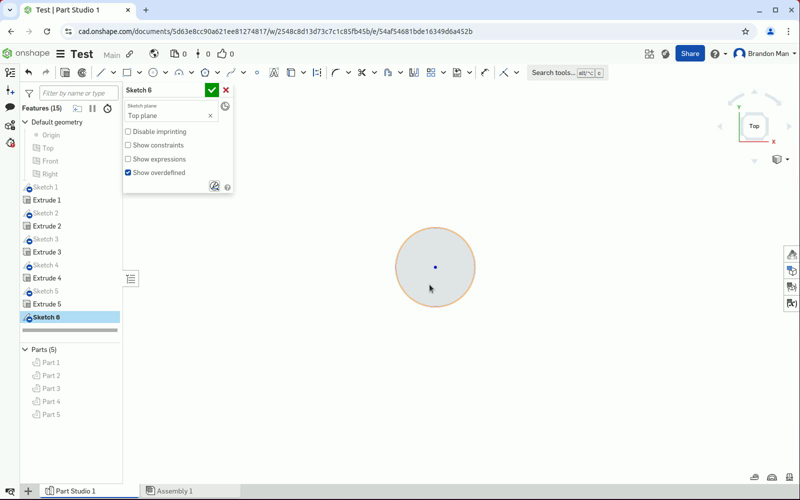
click(429, 284)
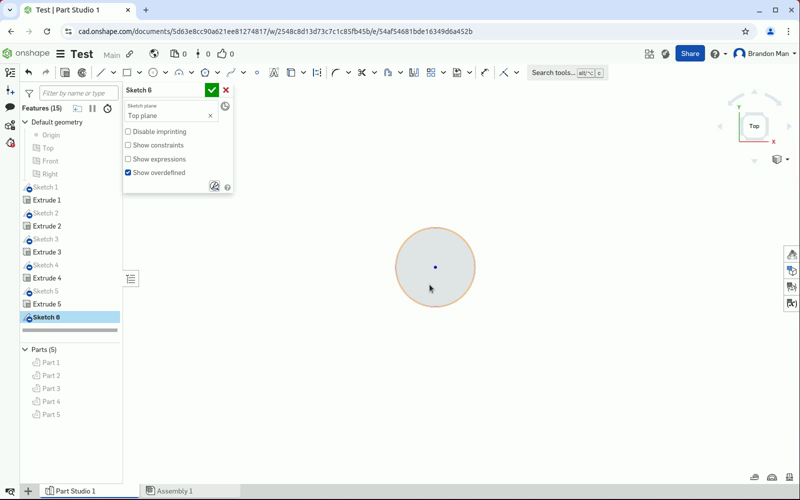
scroll(-6)
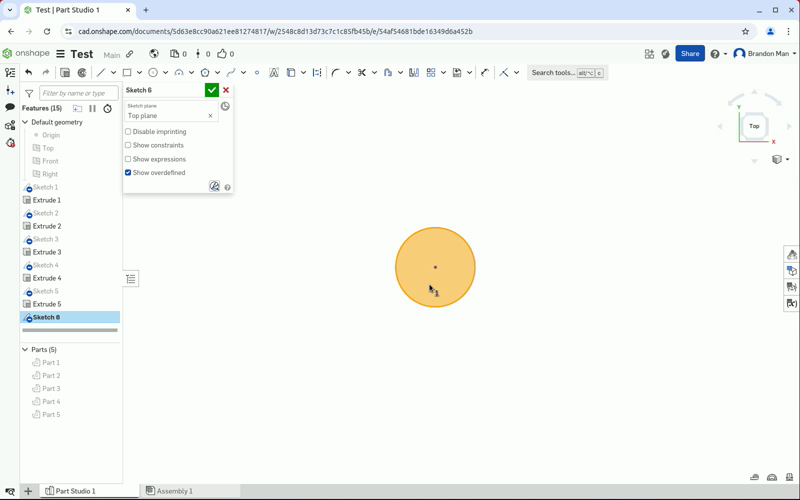
scroll(-6)
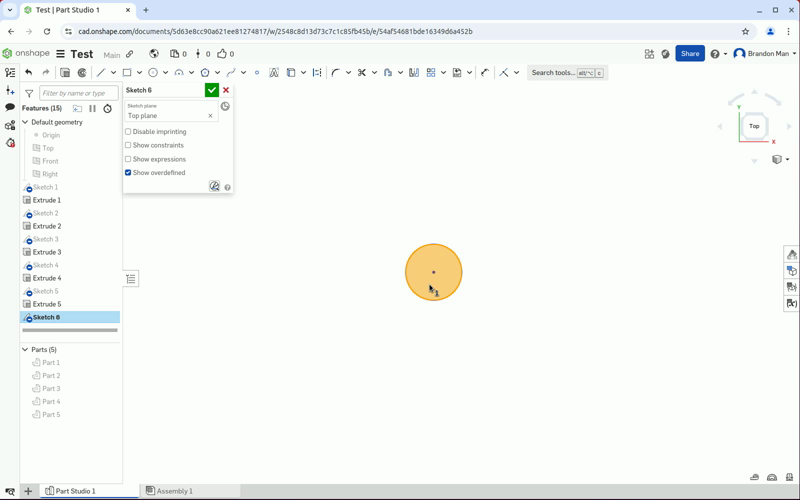
scroll(-6)
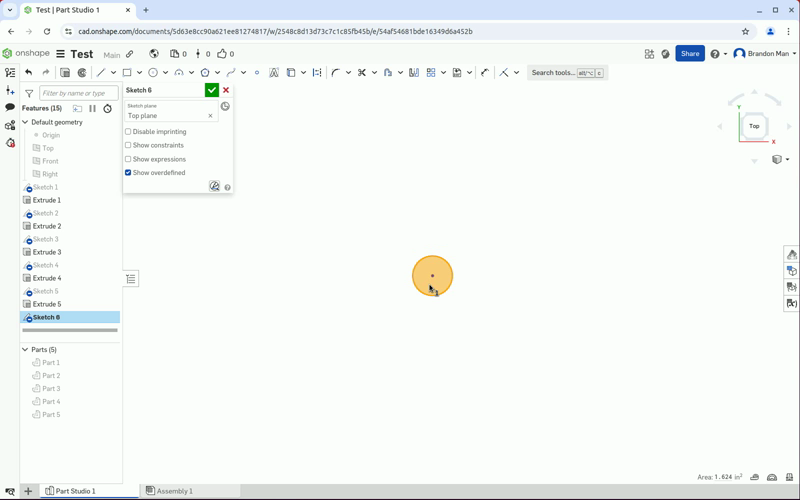
scroll(-6)
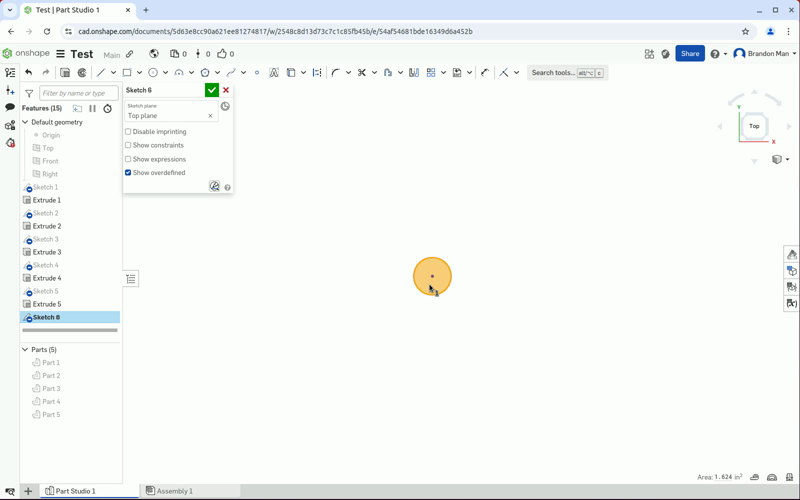
scroll(-6)
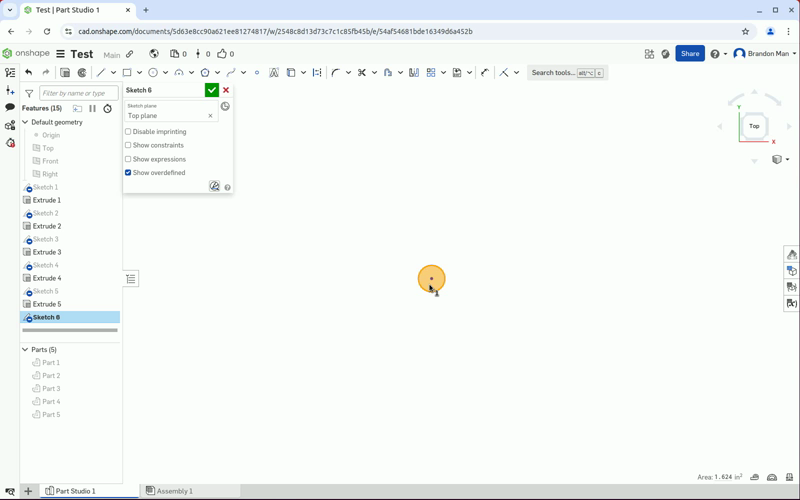
scroll(-6)
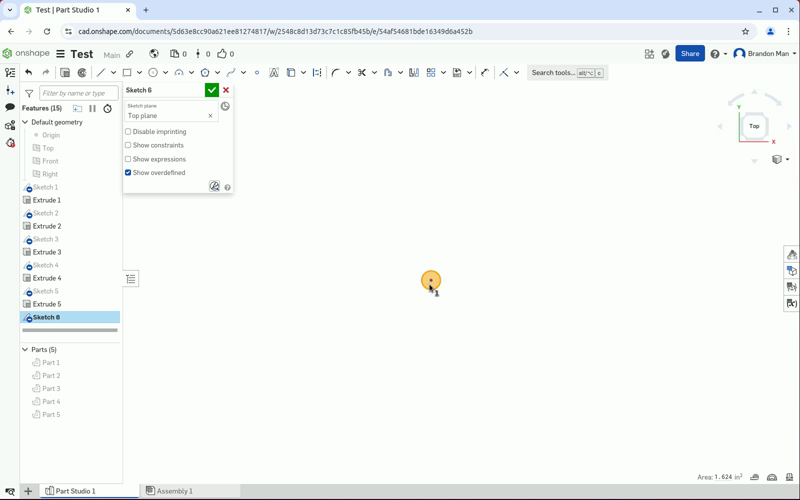
scroll(-6)
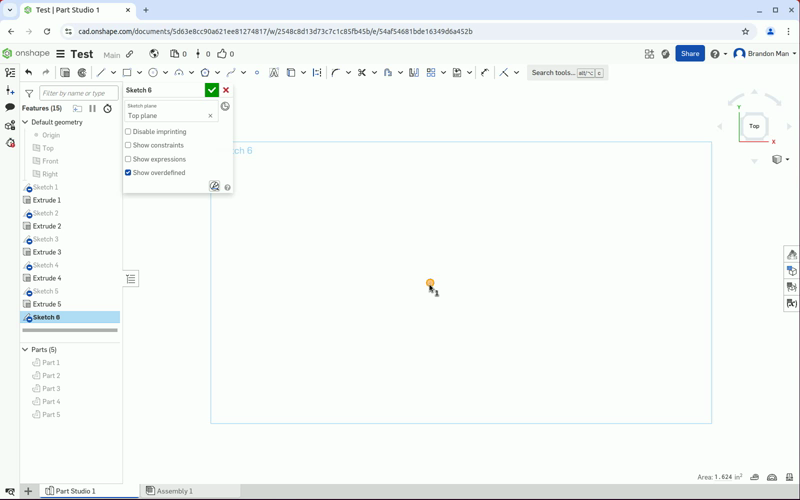
mouse_move(73, 352)
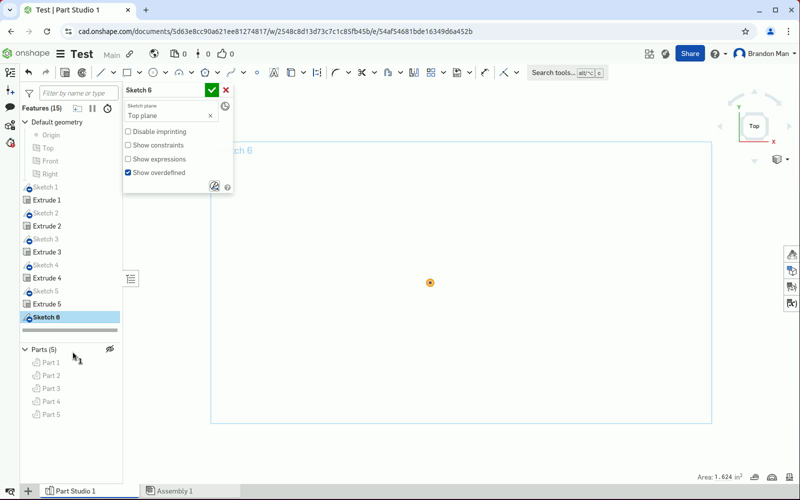
key(shift+y)
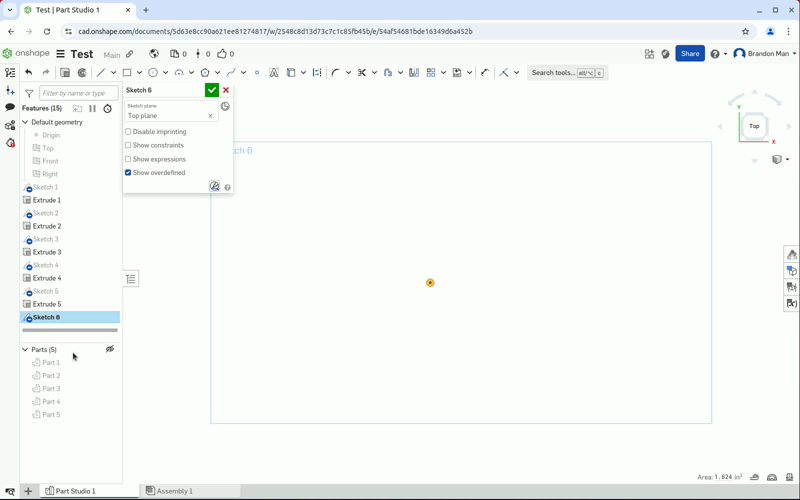
key(shift+e)
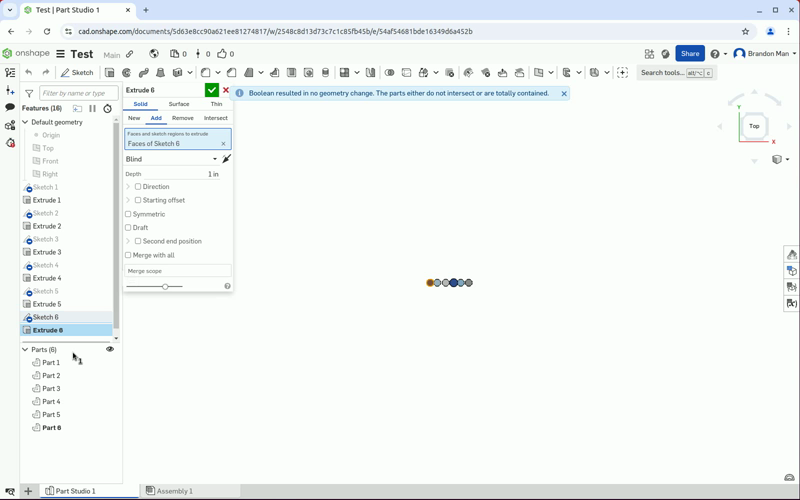
mouse_move(143, 106)
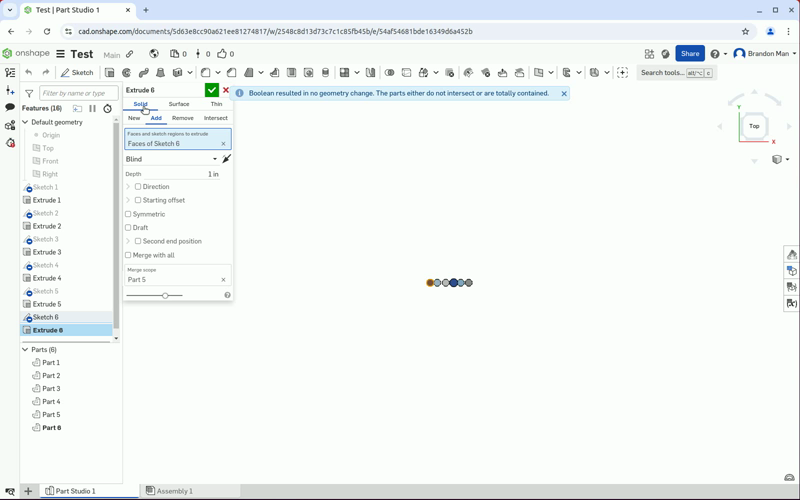
click(143, 106)
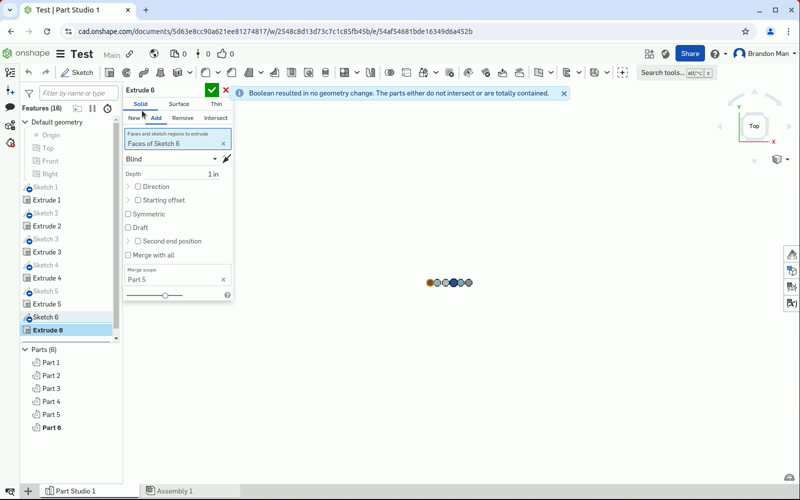
mouse_move(137, 120)
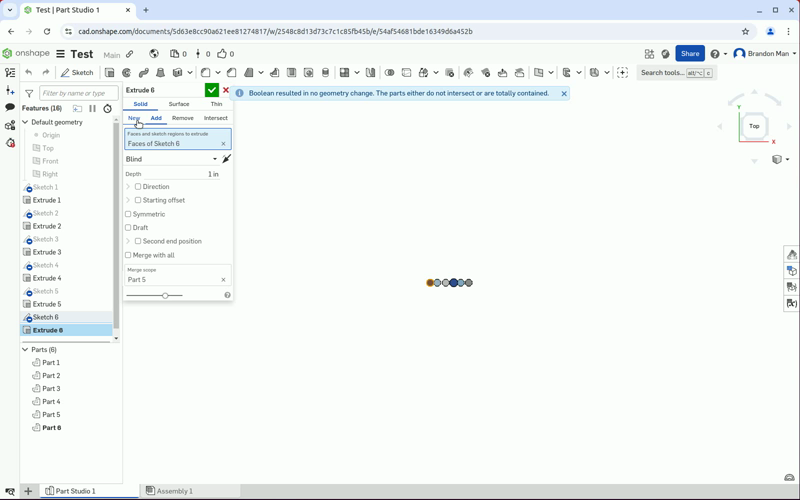
click(137, 120)
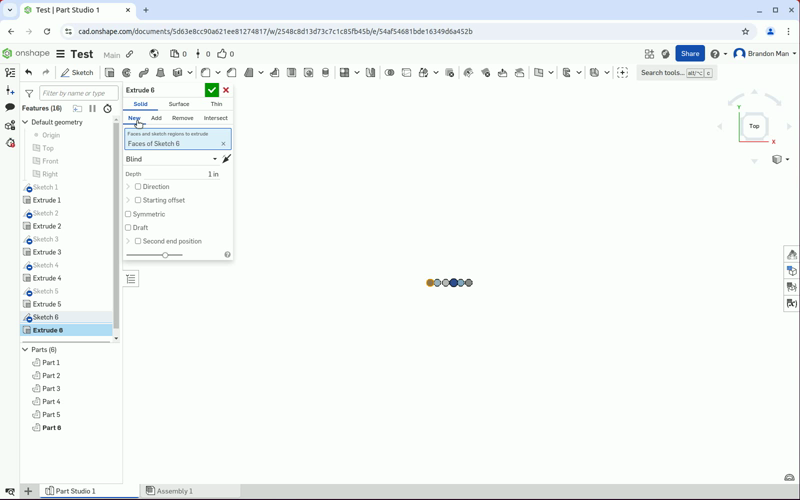
key(tab, 4)
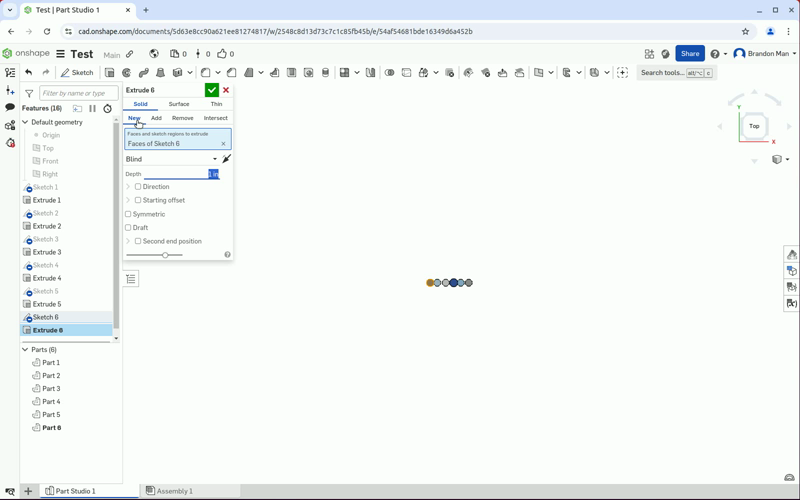
text(14.924)
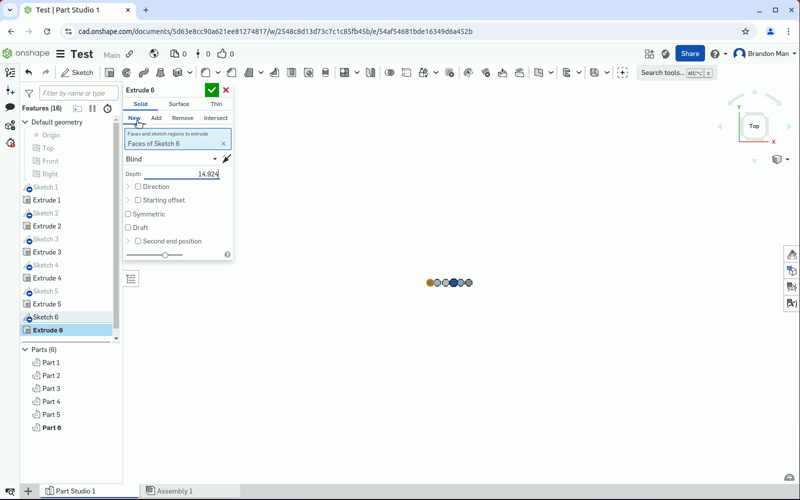
key(tab, 3)
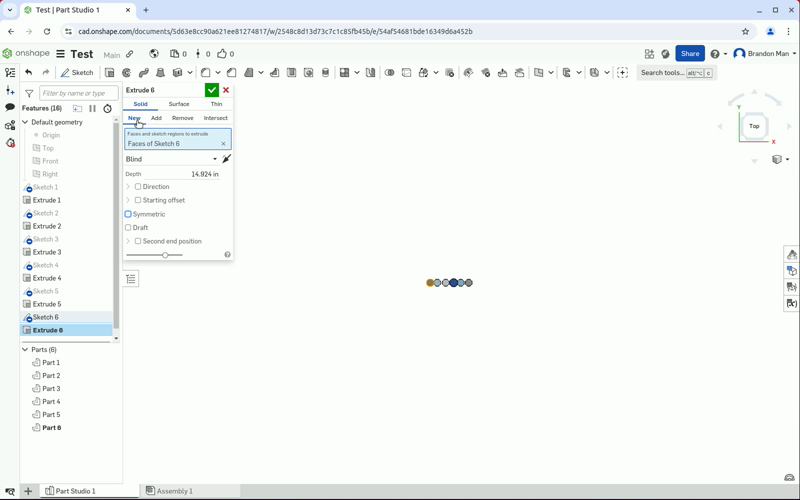
key(space)
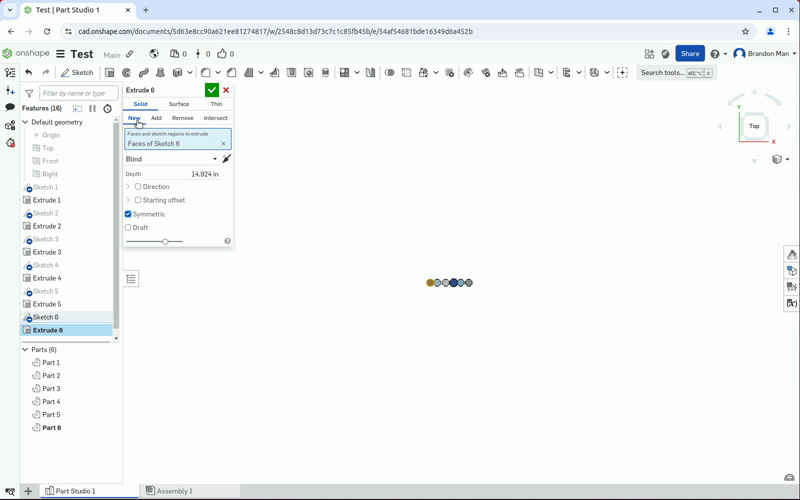
key(enter)
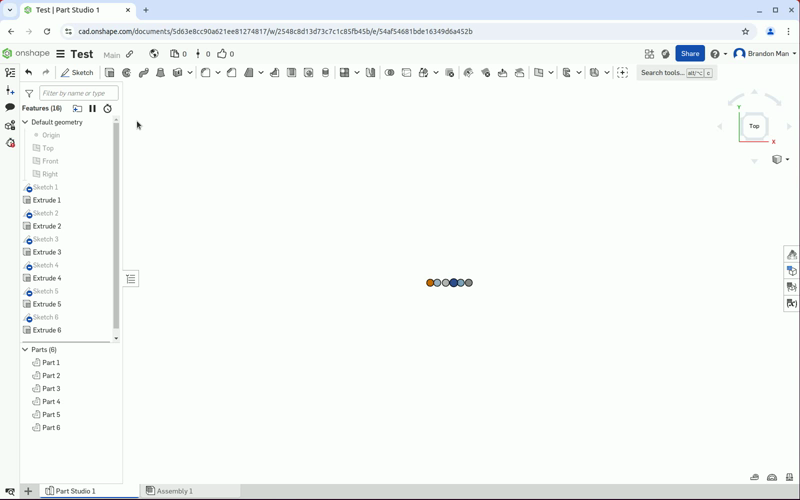
key(shift+h)
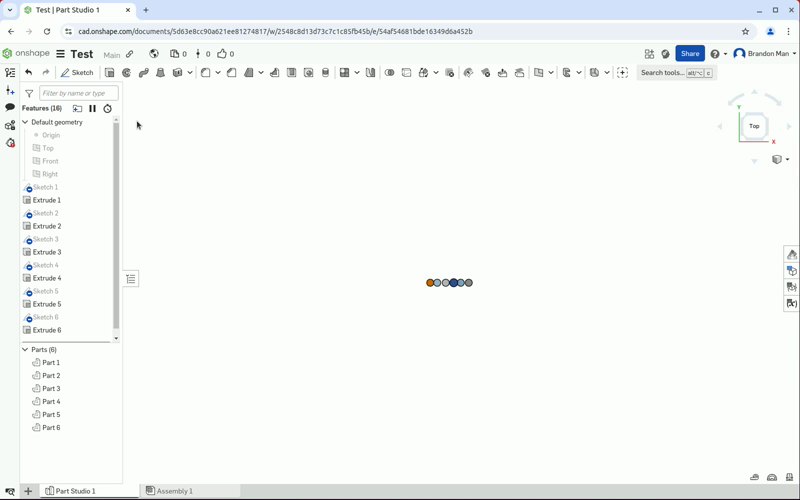
key(shift+h)
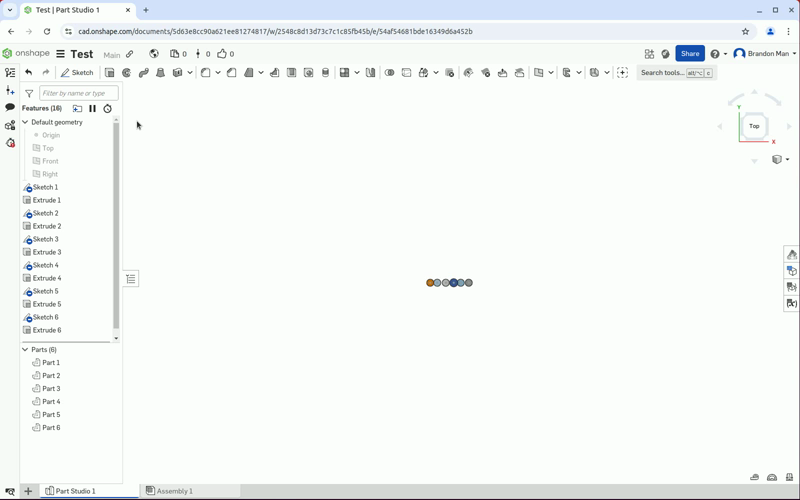
key(shift+7)
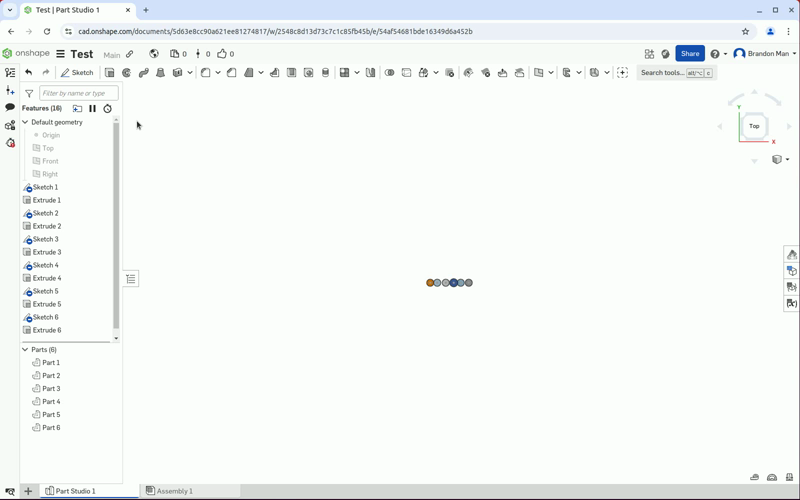
key(up, 3)
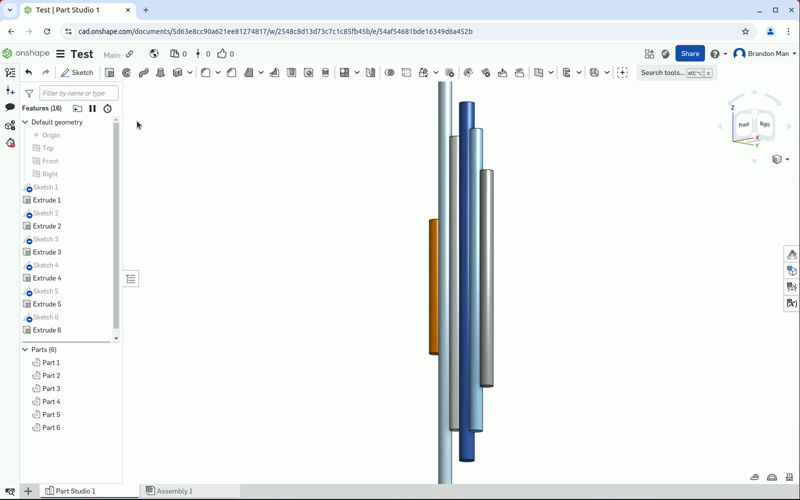
key(left, 3)
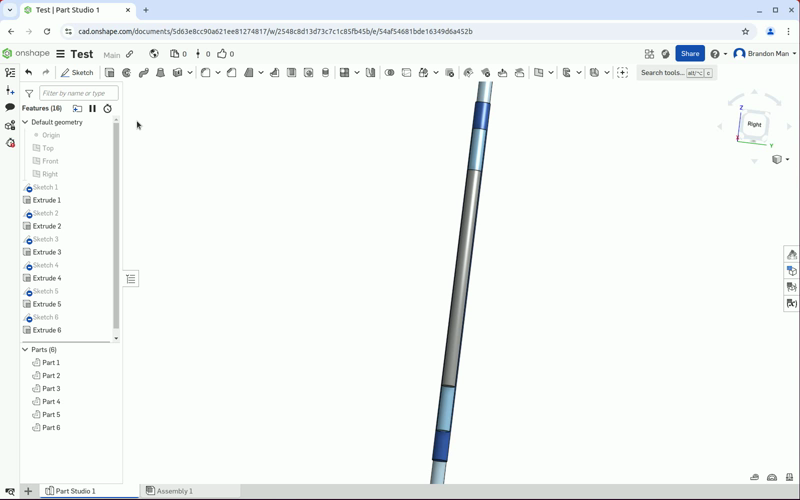
key(right, 3)
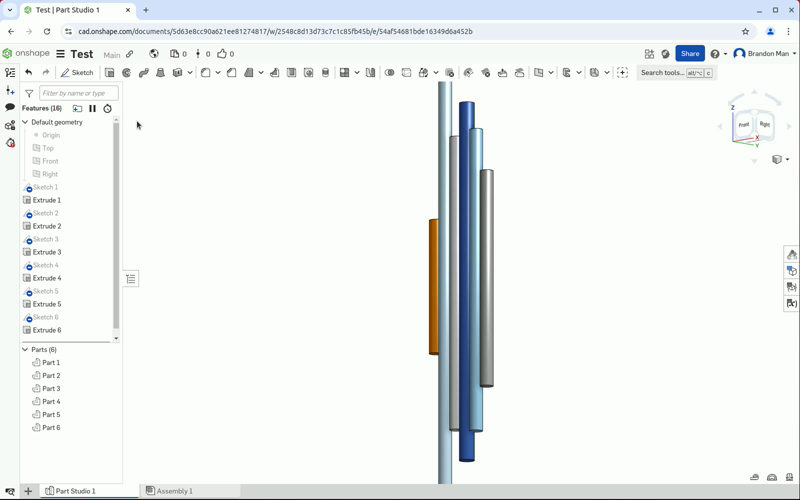
key(down, 3)
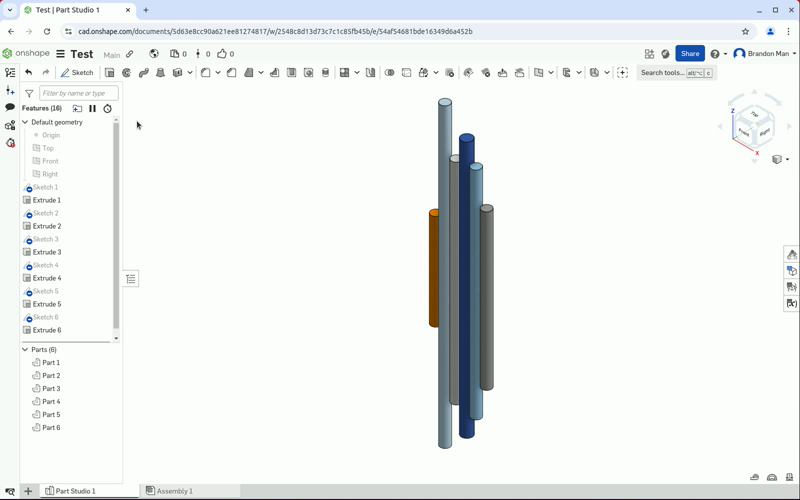
mouse_move(69, 189)
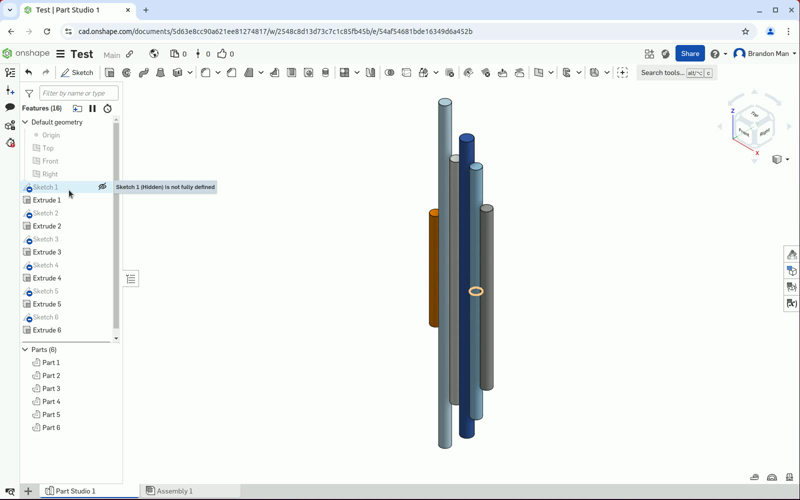
click(69, 189)